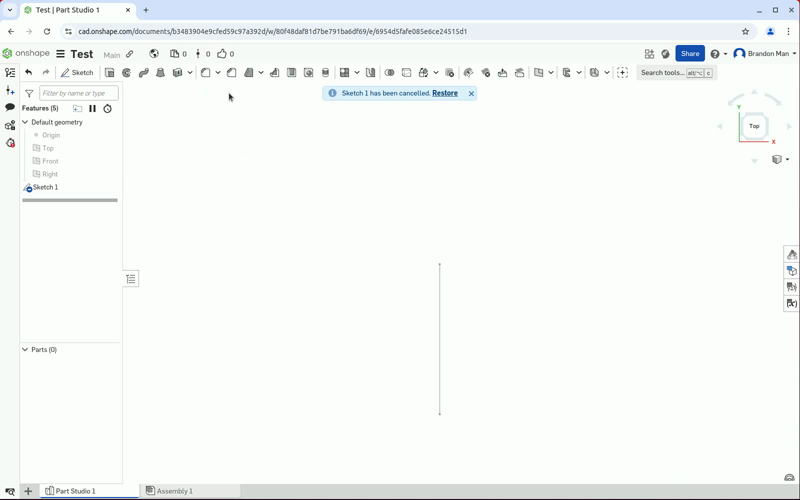
key(shift+h)
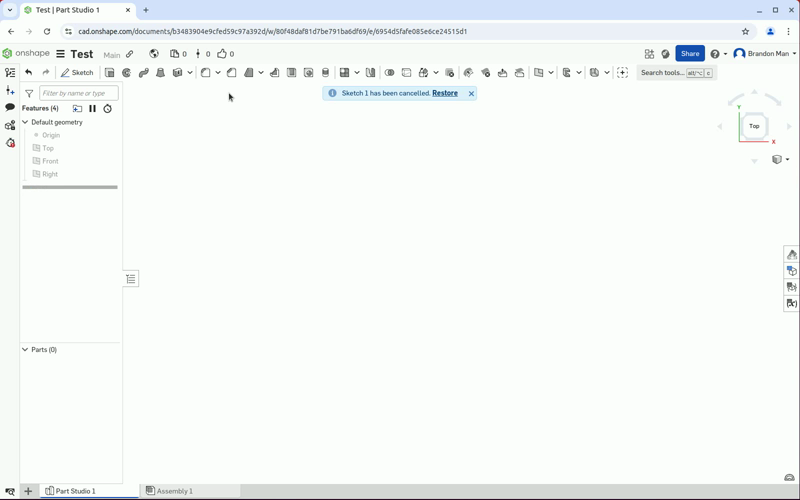
key(shift+s)
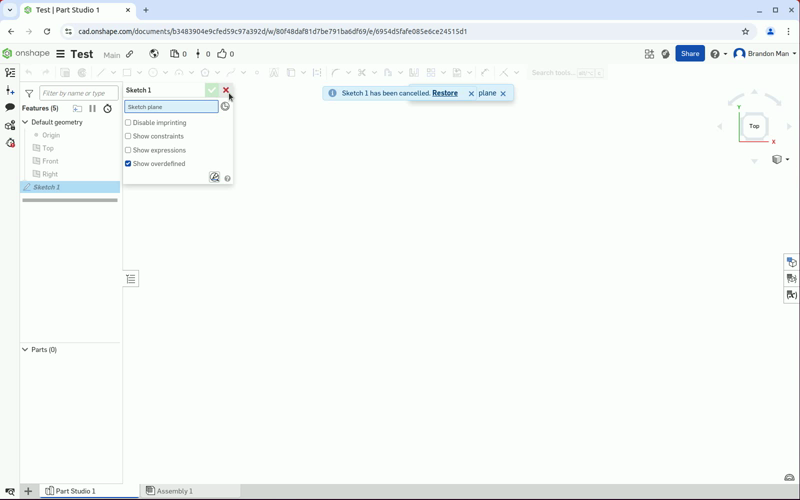
mouse_move(73, 150)
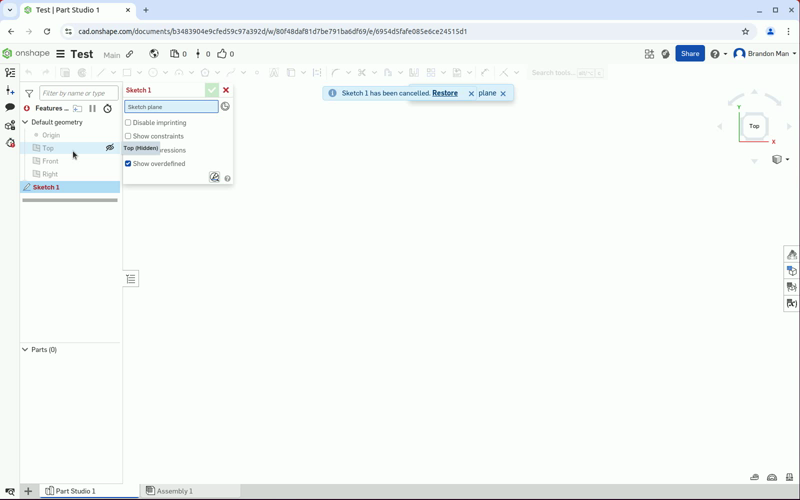
click(73, 150)
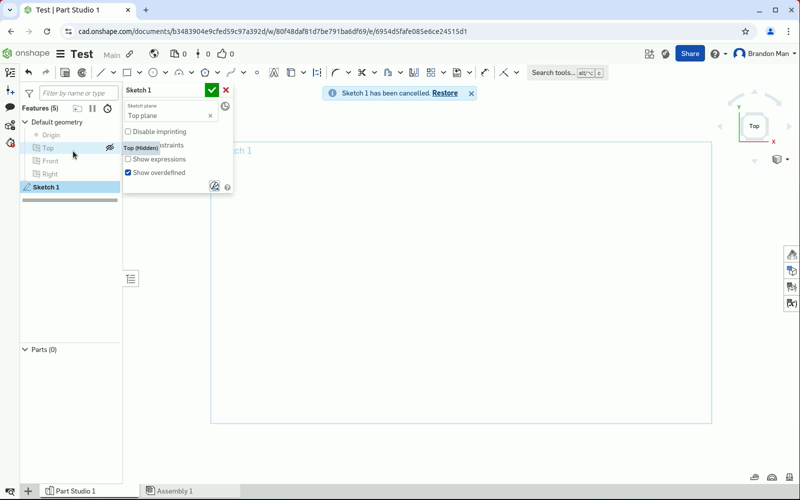
mouse_move(73, 352)
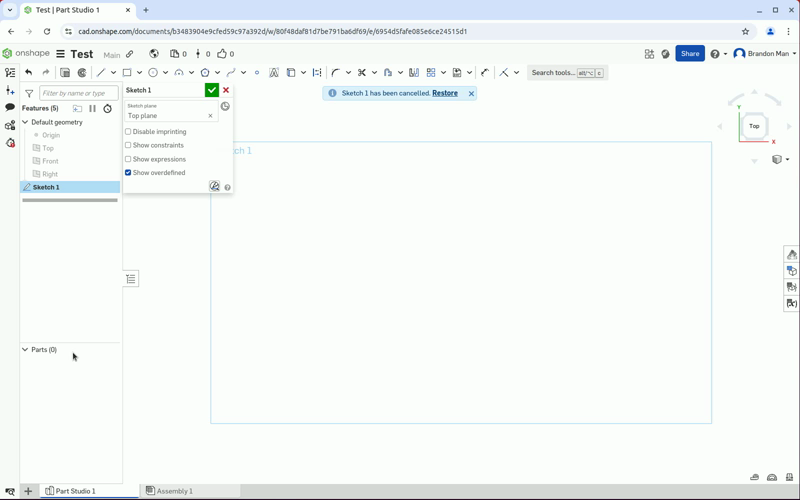
key(y)
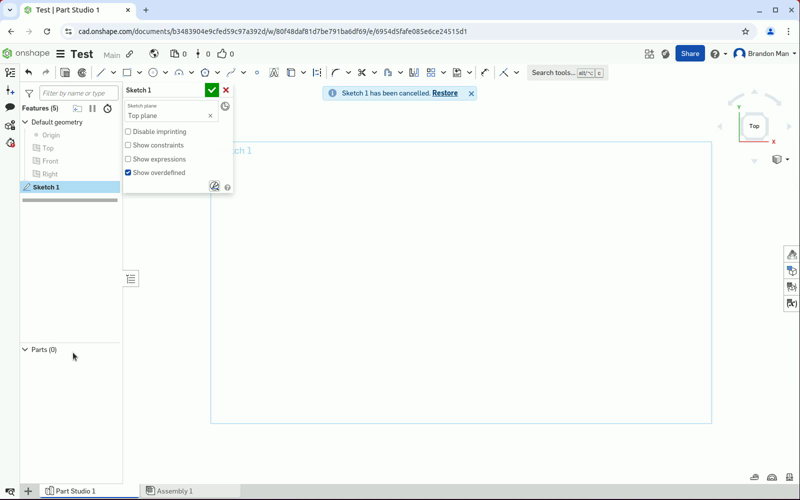
key(l)
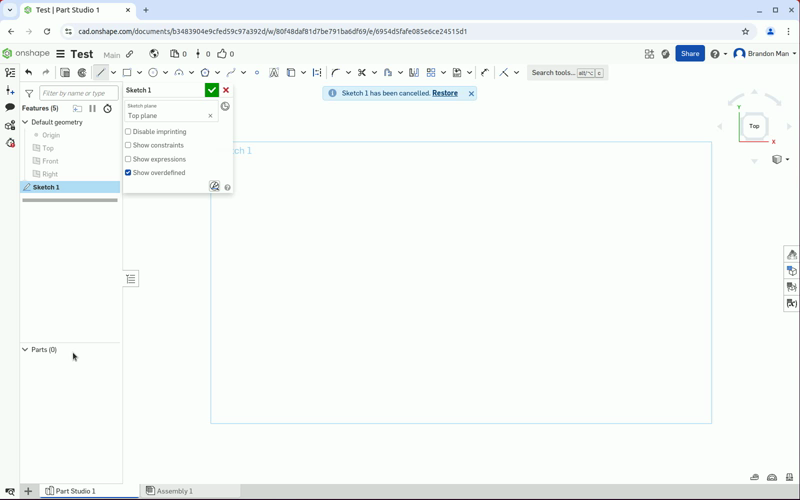
key_down(shift)
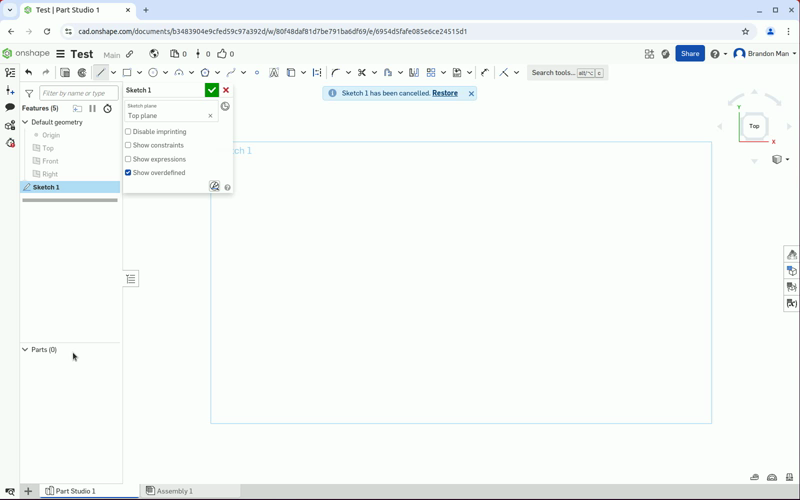
mouse_move(366, 357)
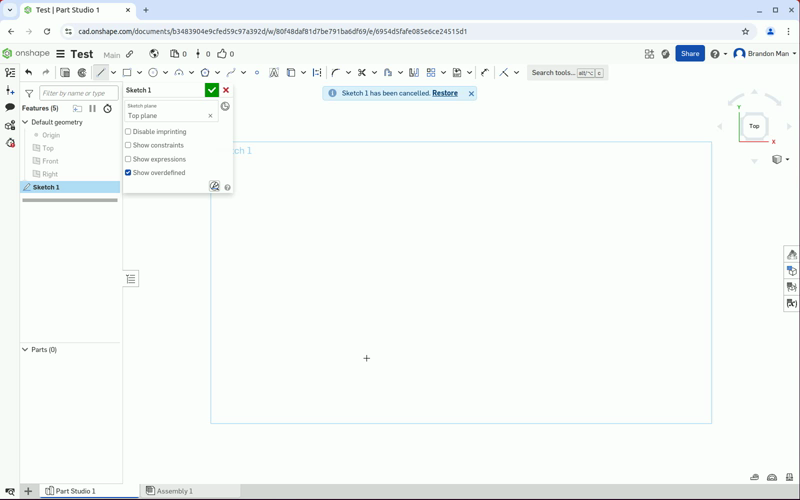
click(366, 357)
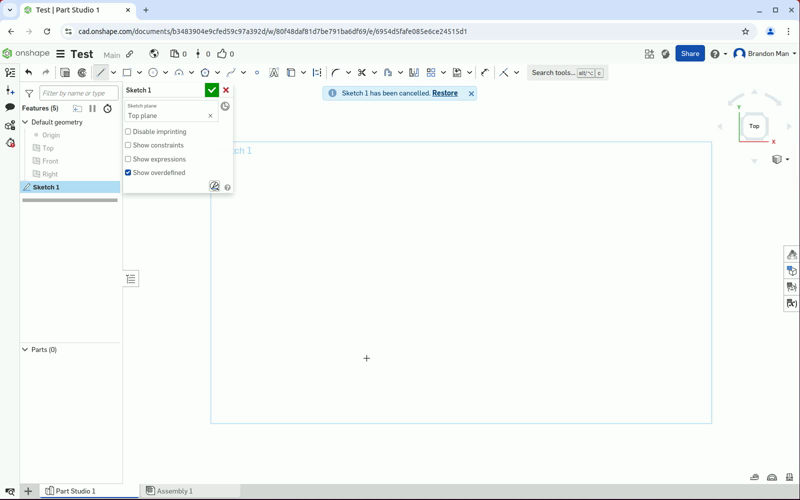
key_up(shift)
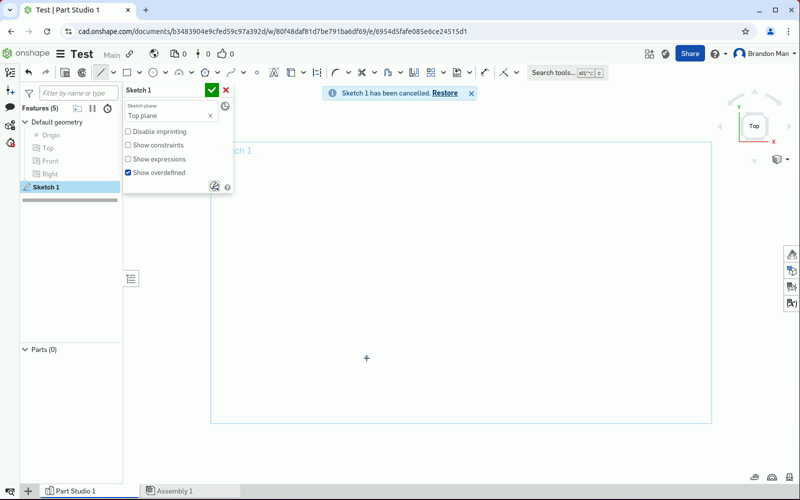
key_down(shift)
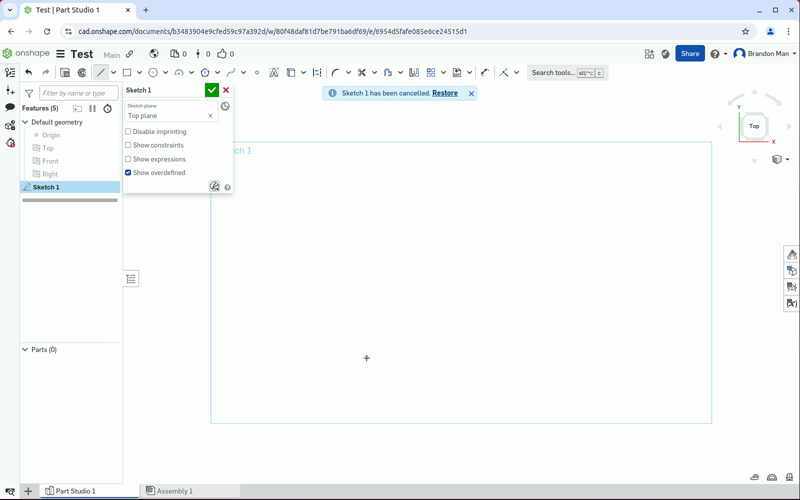
mouse_move(555, 357)
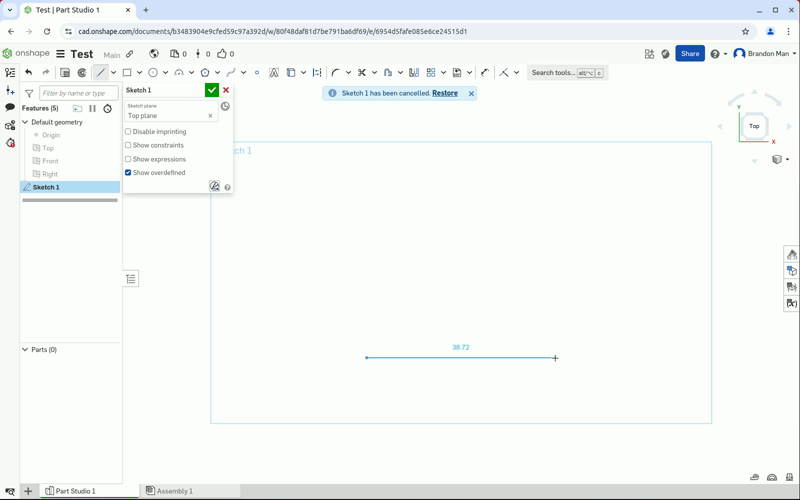
click(555, 357)
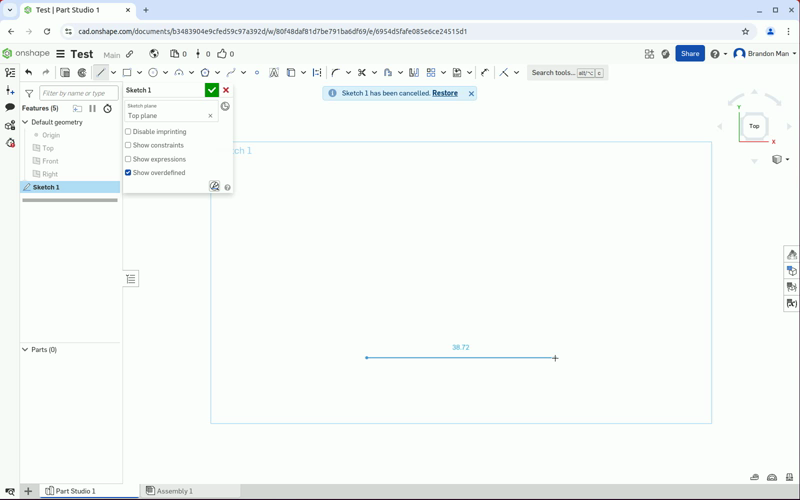
key_up(shift)
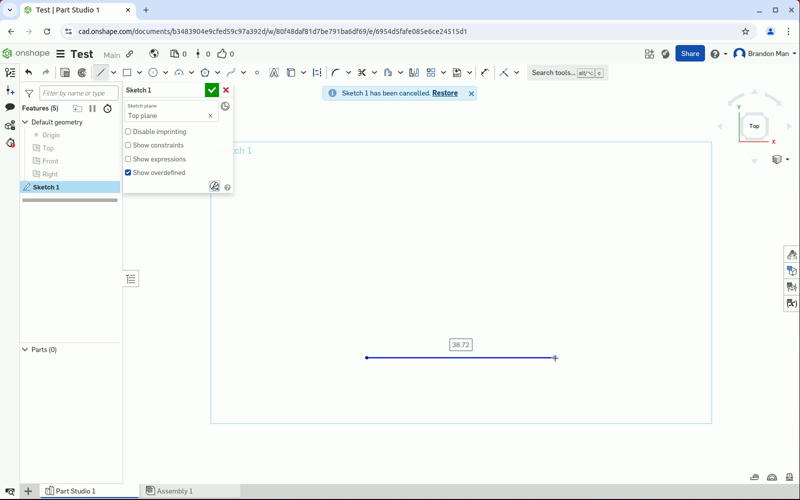
key_down(shift)
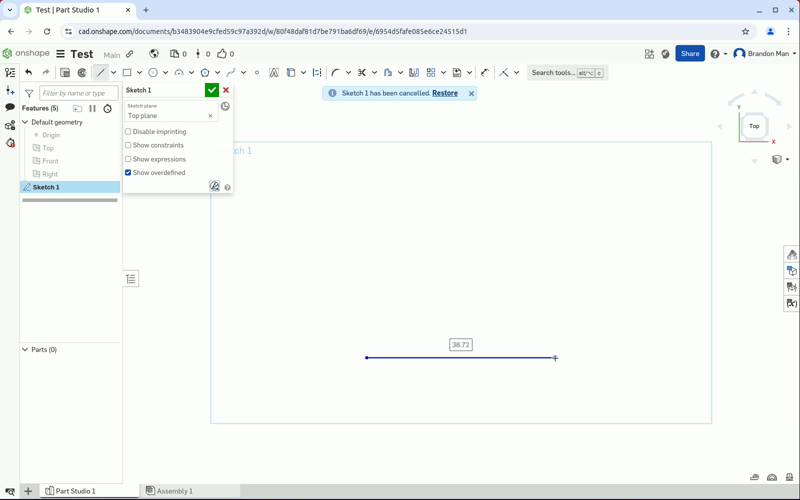
mouse_move(555, 207)
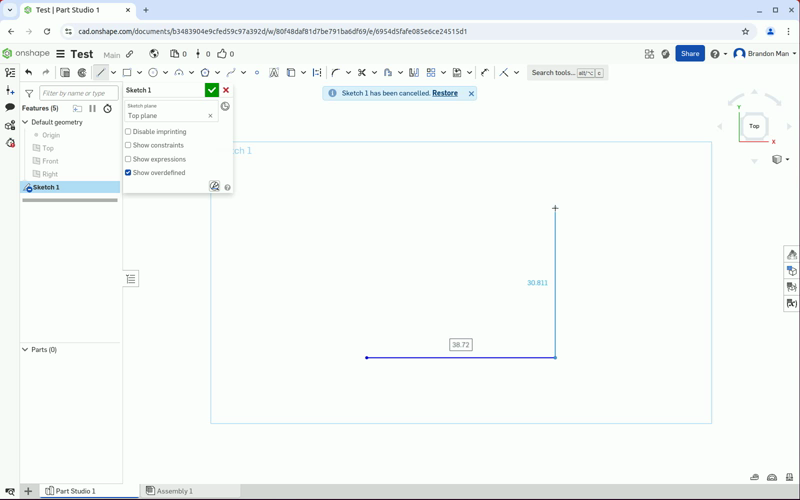
click(555, 207)
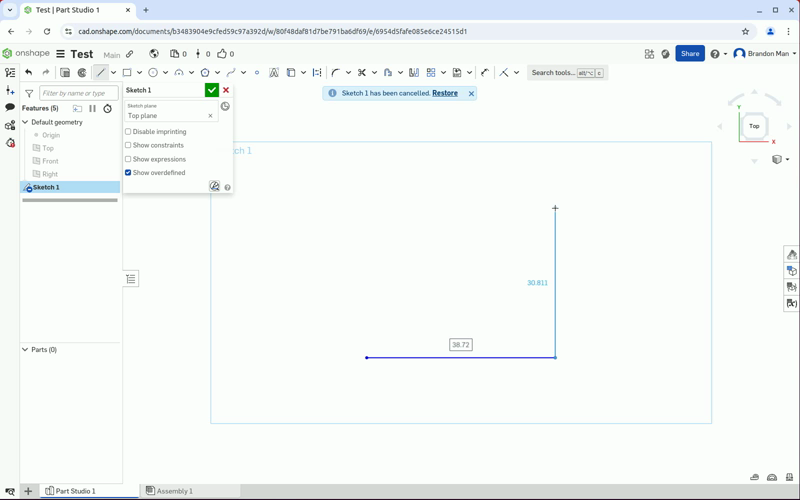
key_up(shift)
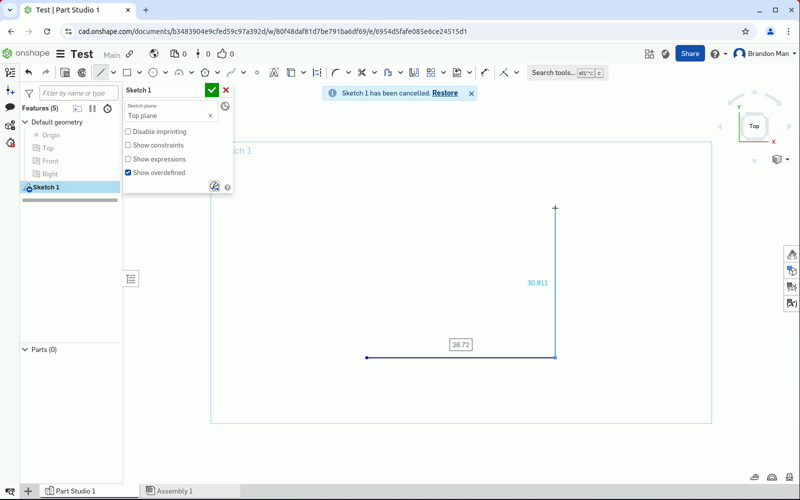
key_down(shift)
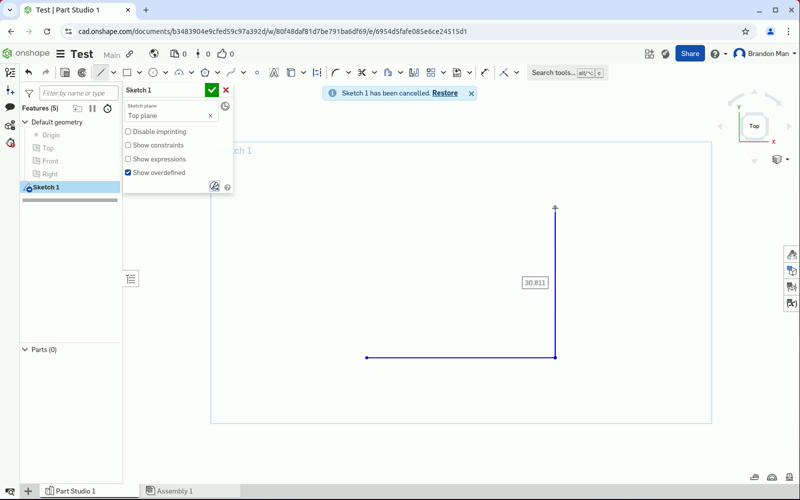
mouse_move(366, 207)
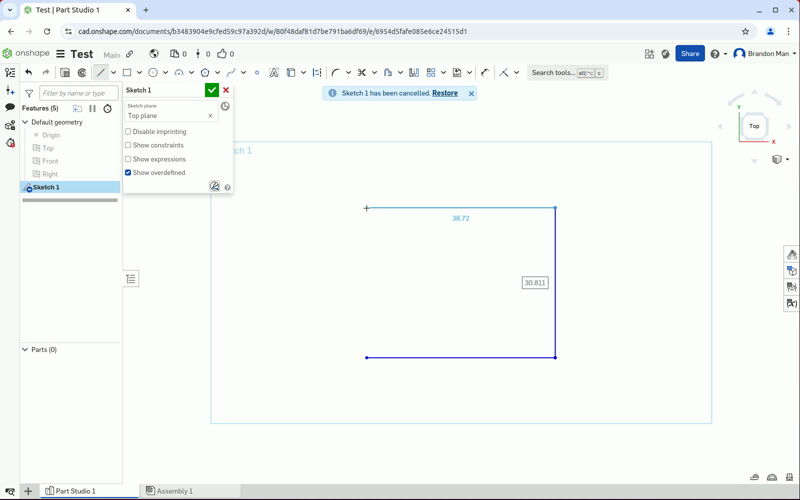
click(366, 207)
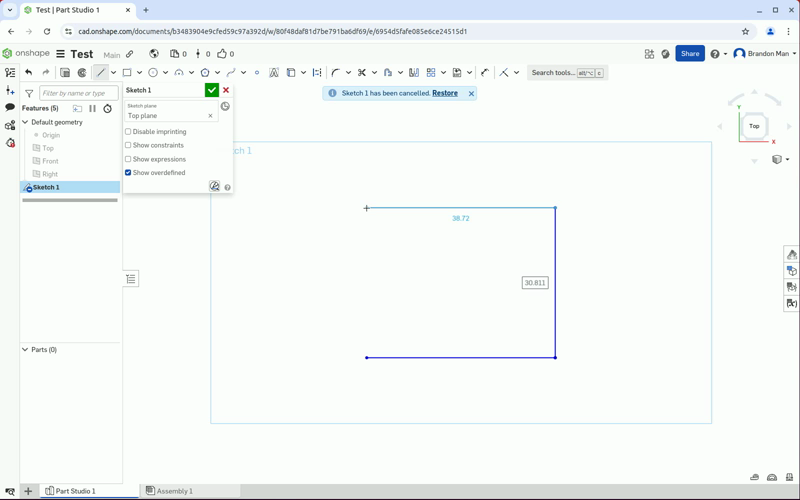
key_up(shift)
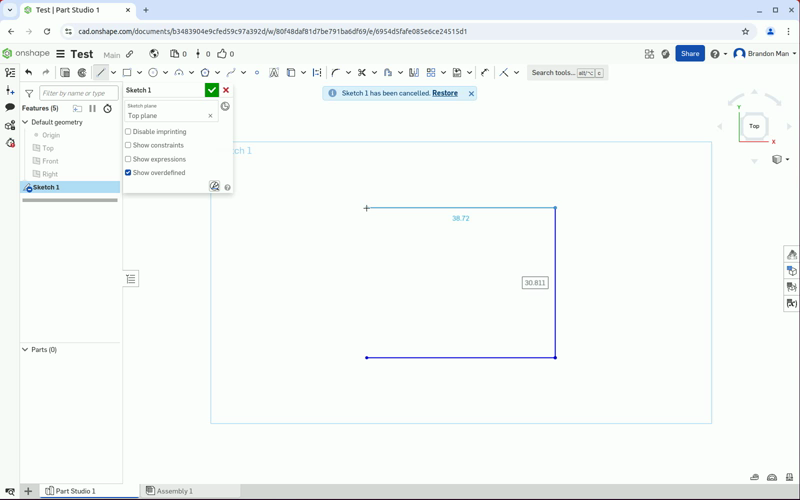
key_down(shift)
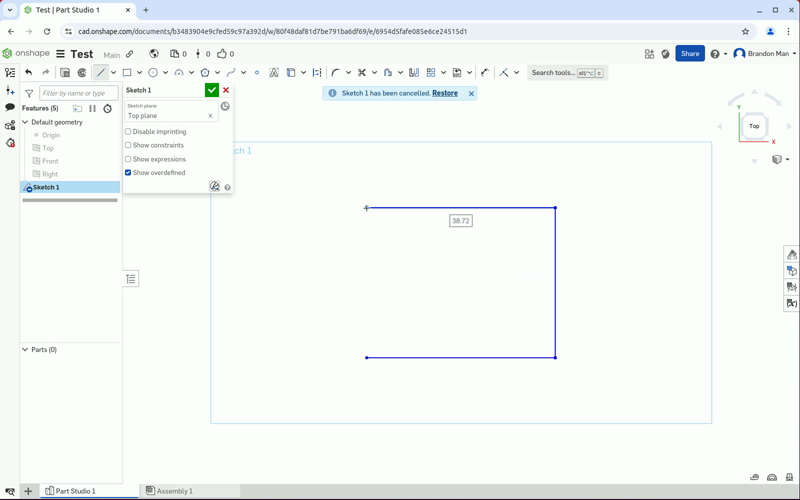
mouse_move(366, 357)
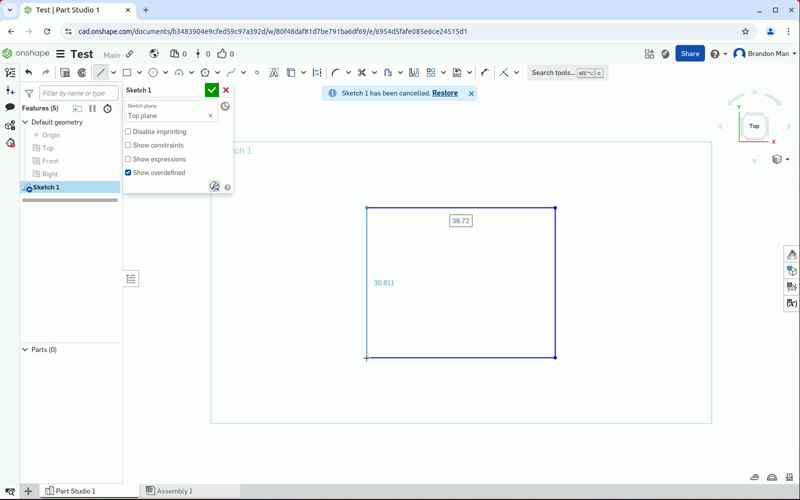
key_up(shift)
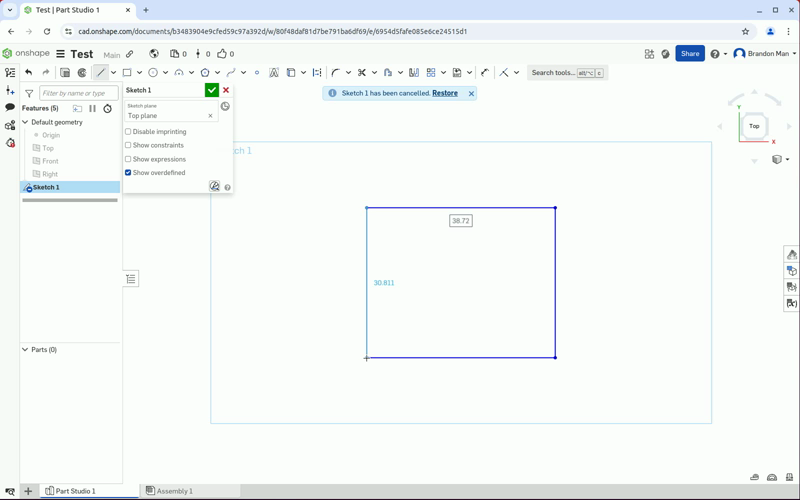
click(366, 357)
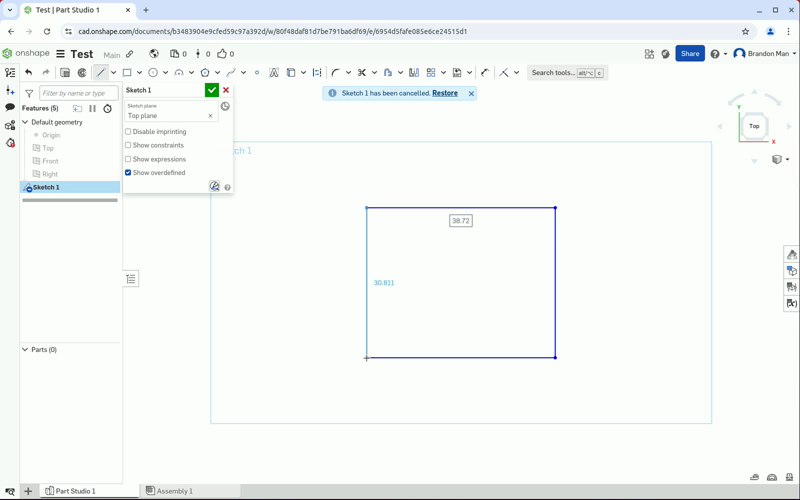
key(esc)
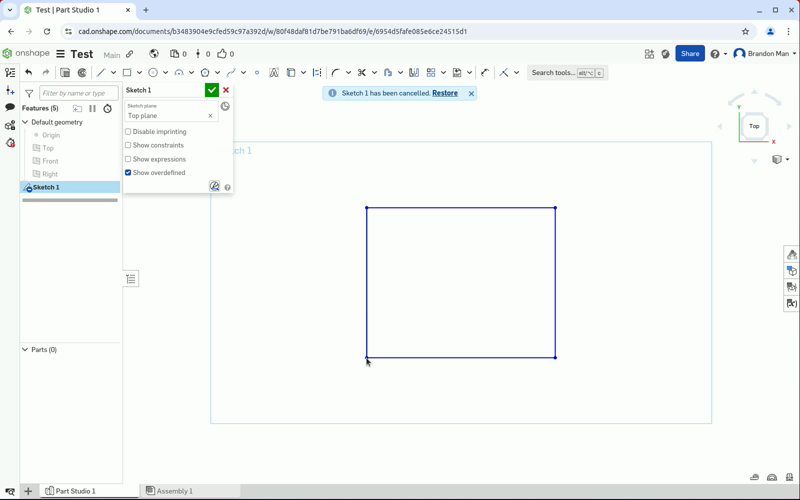
mouse_move(430, 316)
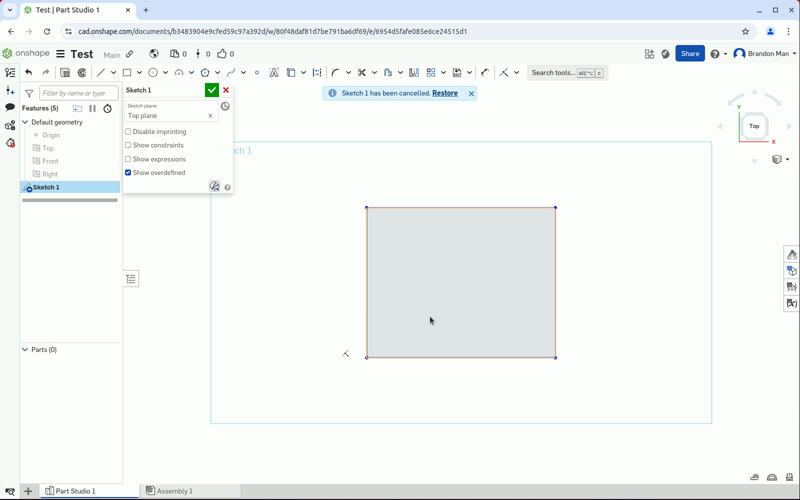
click(430, 316)
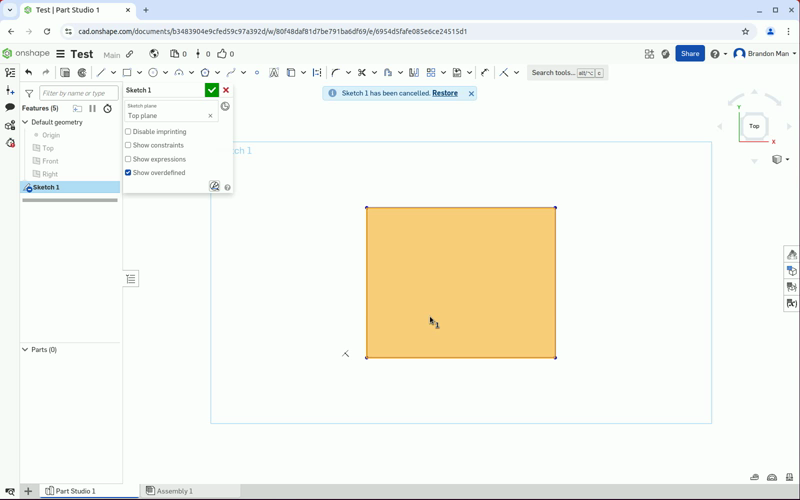
mouse_move(73, 352)
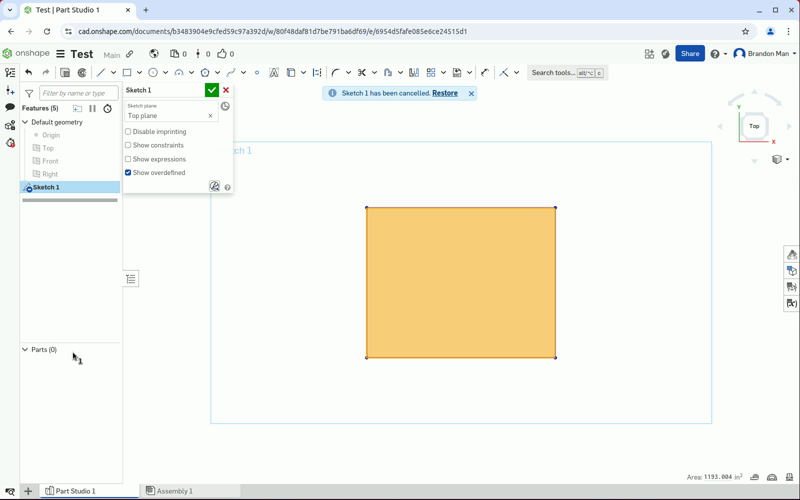
key(shift+y)
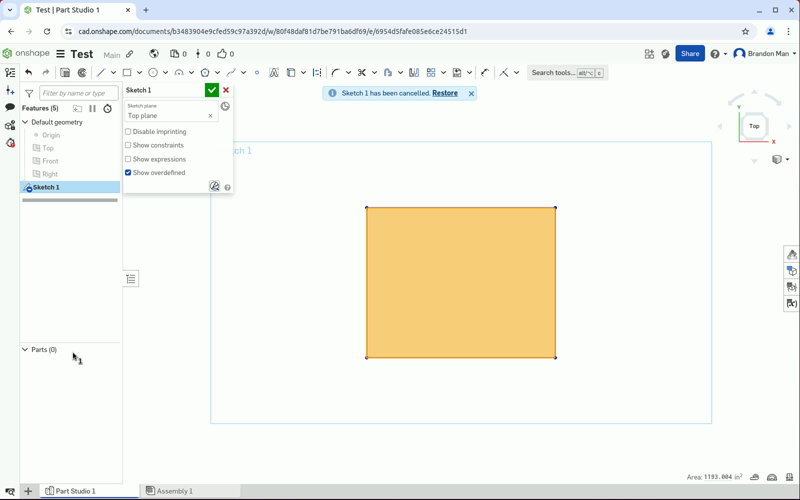
key(shift+e)
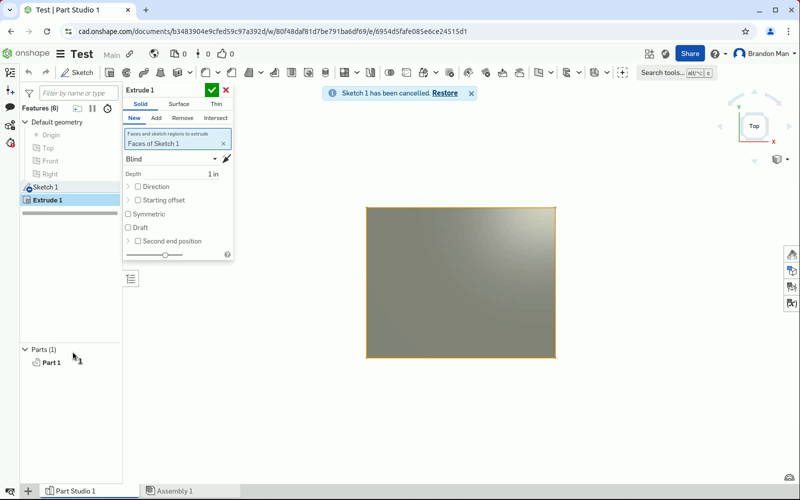
mouse_move(143, 106)
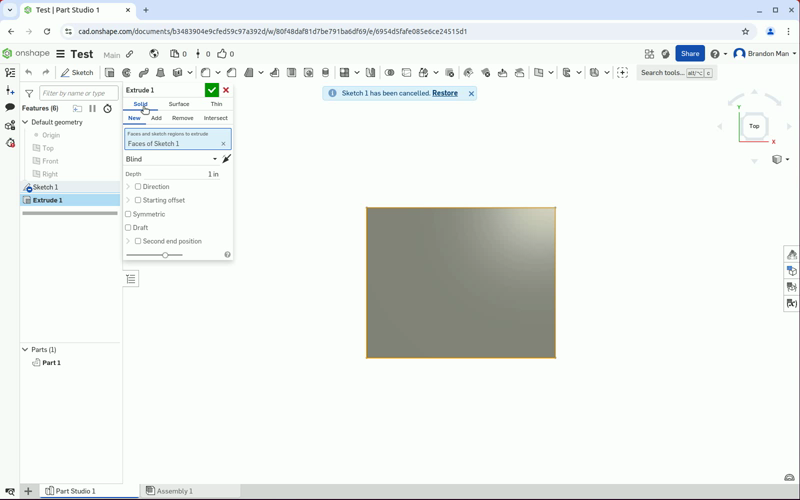
click(143, 106)
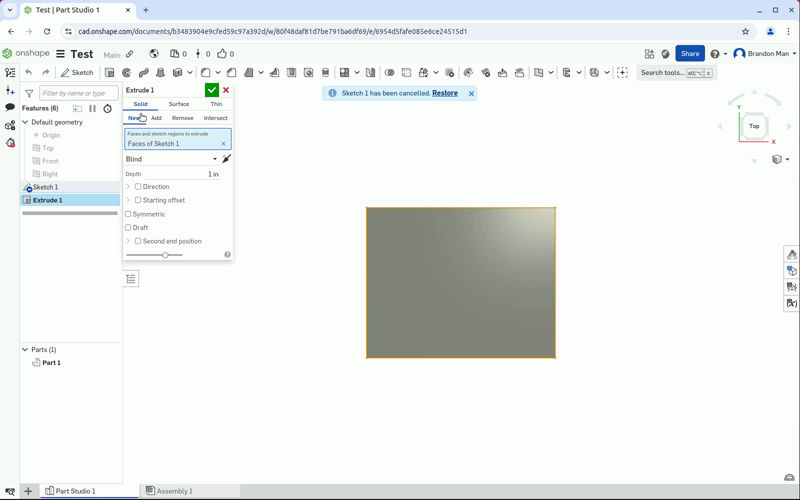
mouse_move(137, 120)
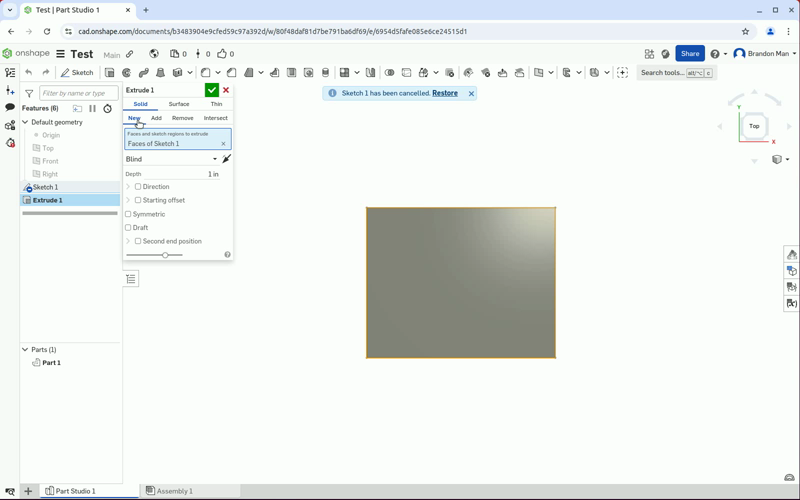
click(137, 120)
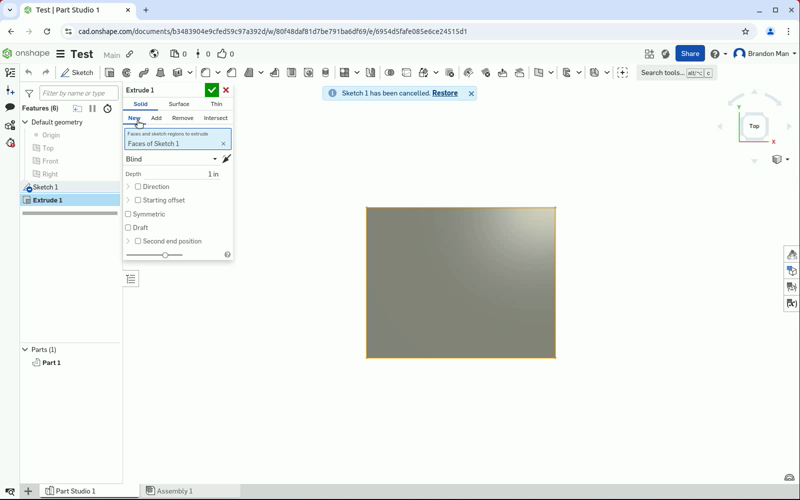
key(tab, 4)
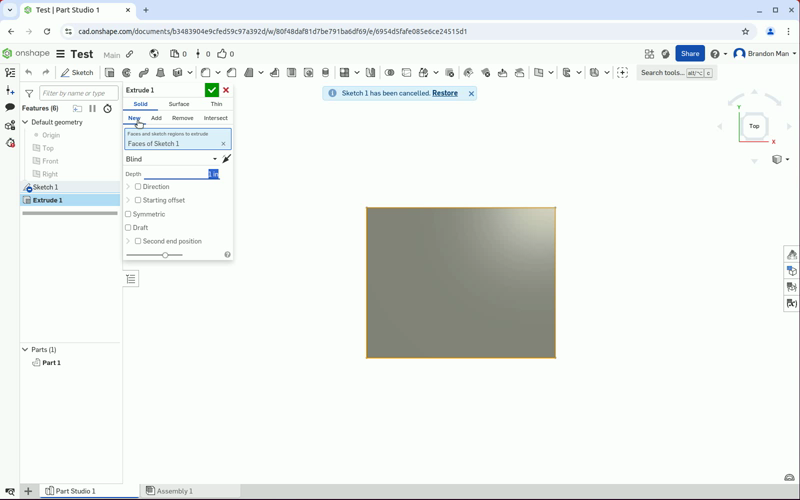
text(3.129)
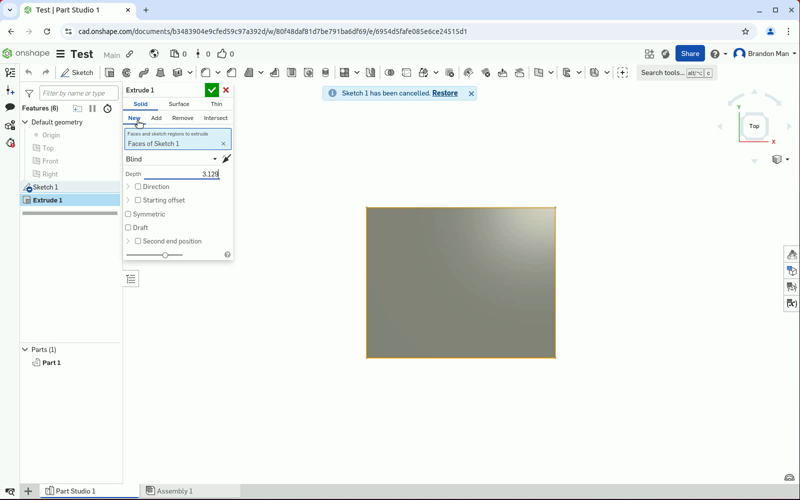
key(enter)
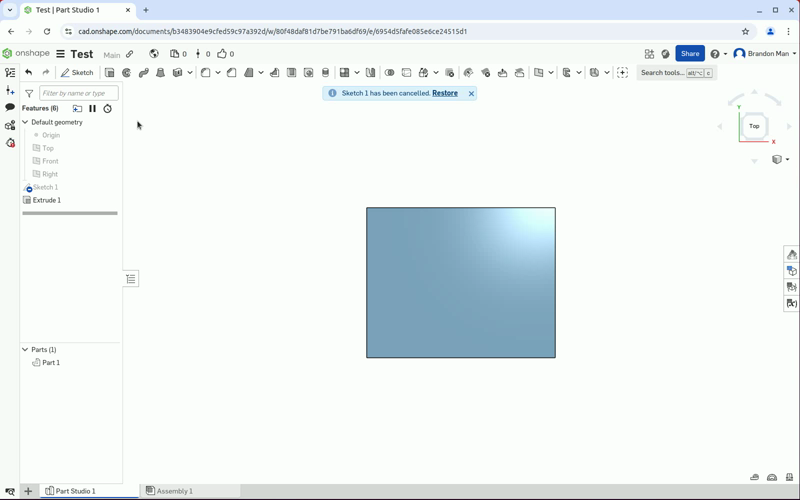
key(shift+h)
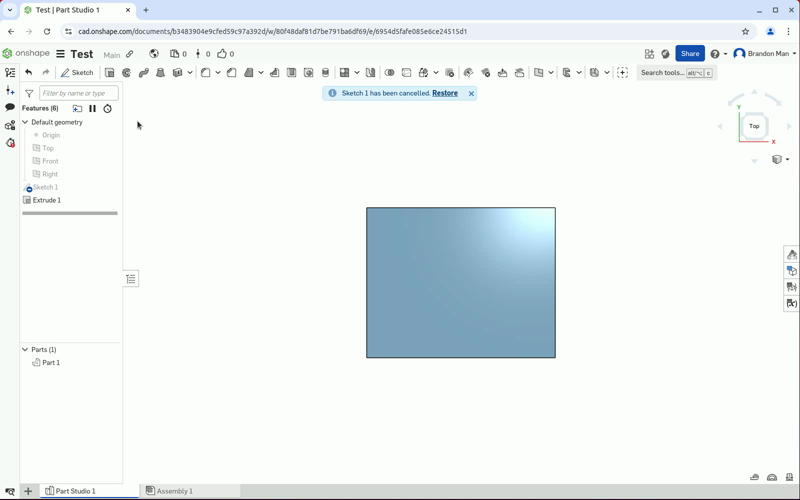
key(shift+h)
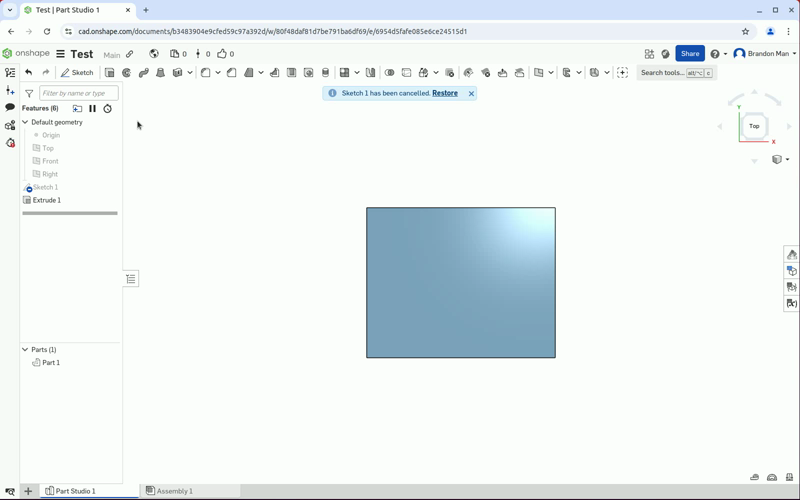
mouse_move(73, 189)
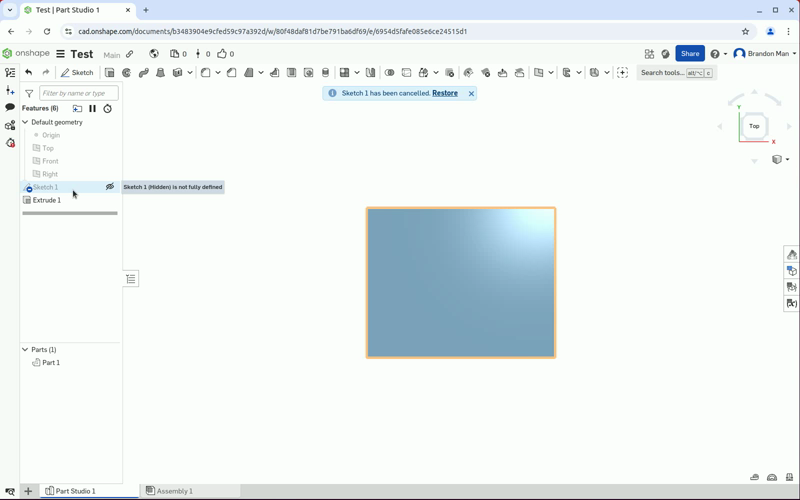
click(73, 189)
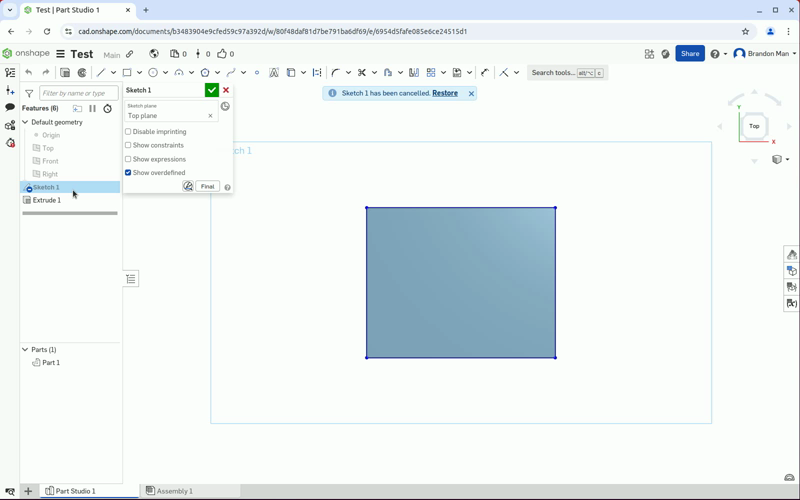
mouse_move(229, 92)
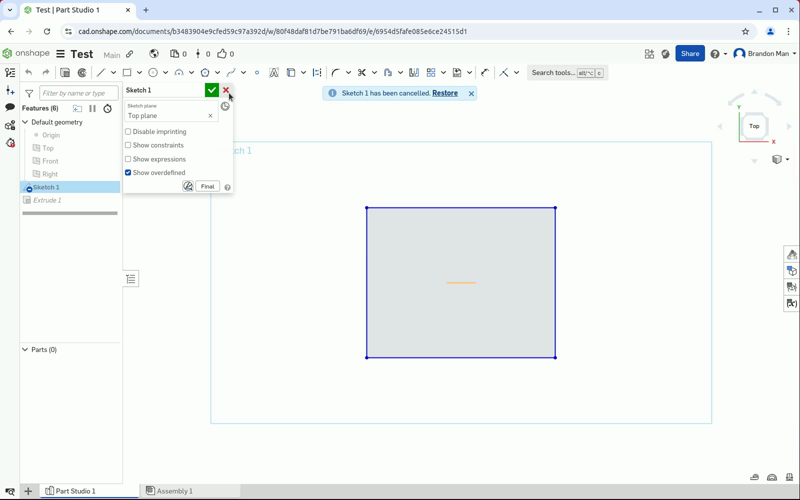
click(229, 92)
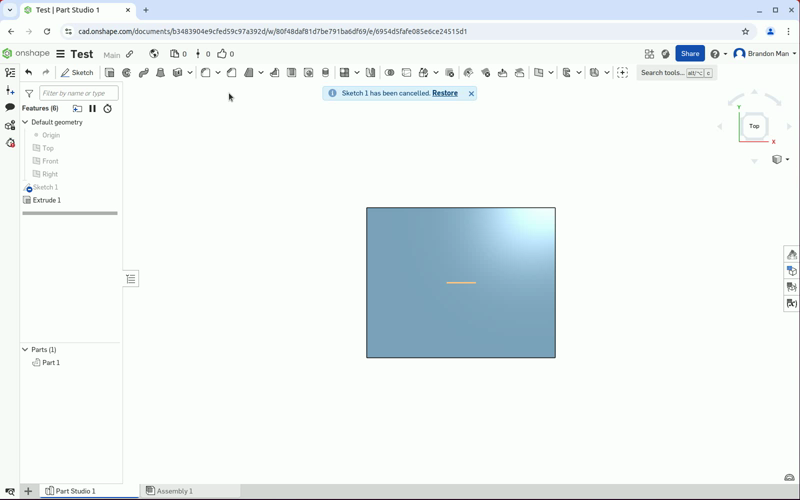
mouse_move(541, 75)
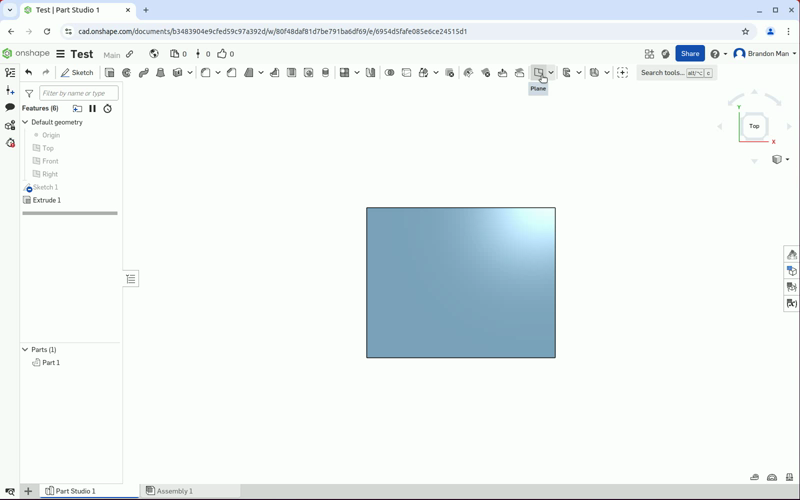
click(541, 75)
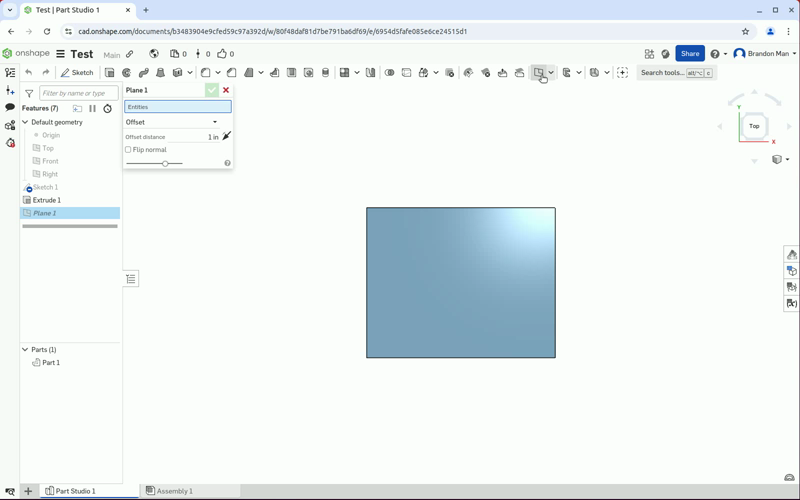
mouse_move(73, 150)
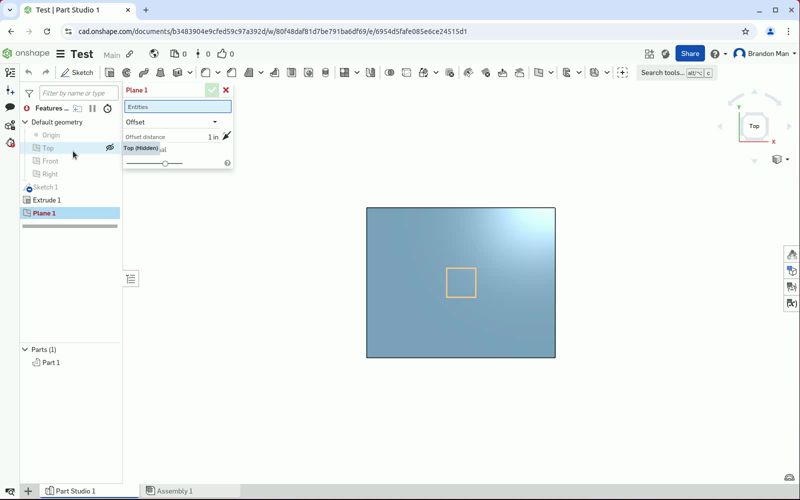
click(73, 150)
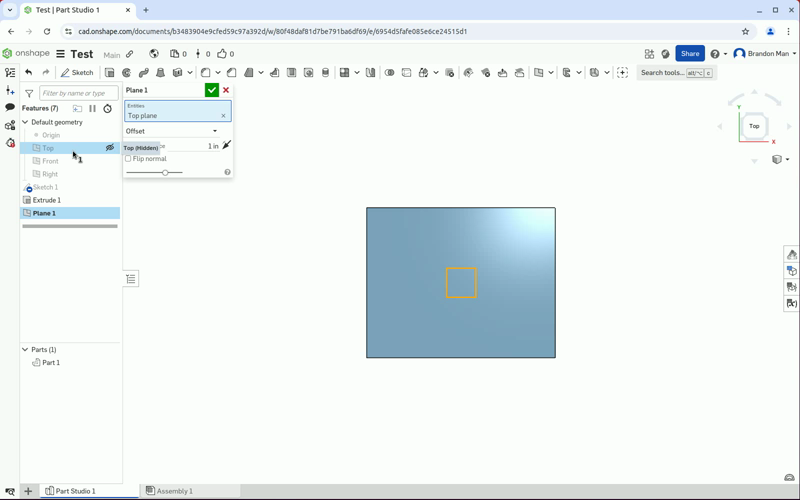
key(tab, 2)
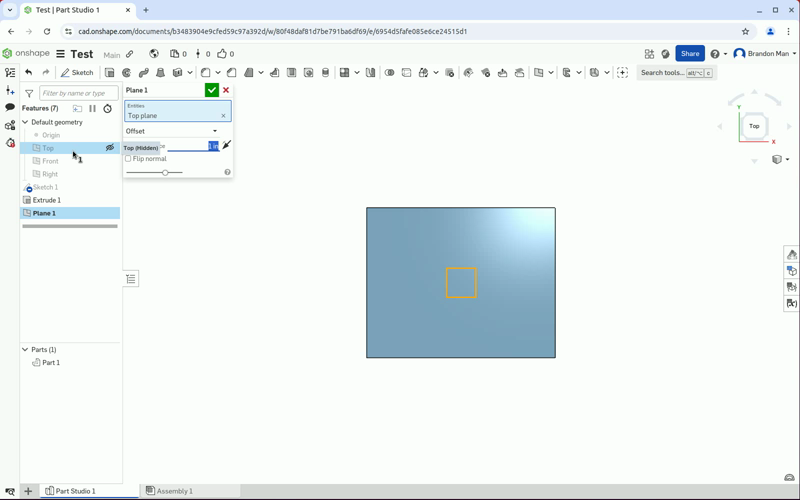
text(3.143)
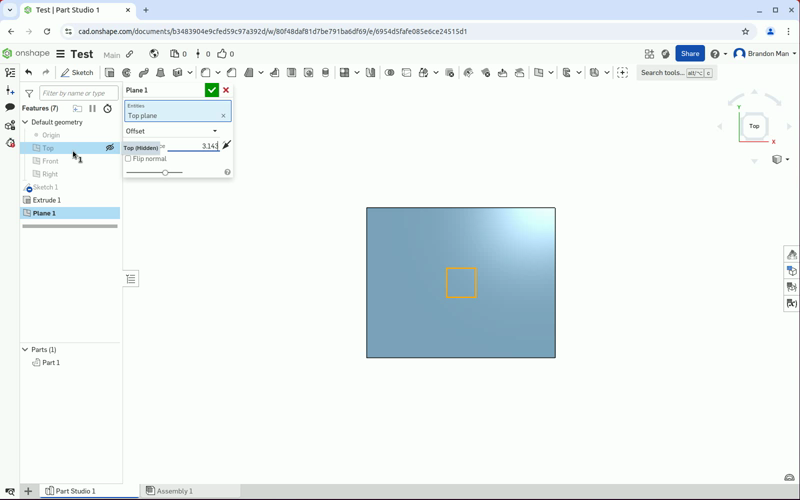
key(enter, 2)
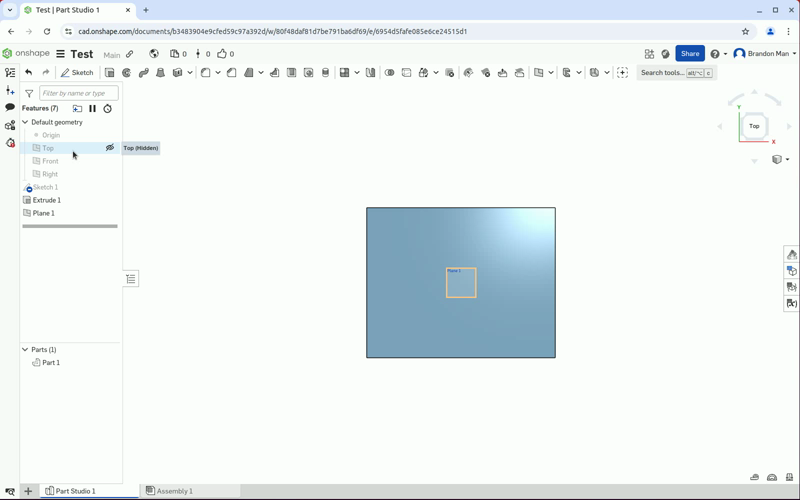
key(shift+s)
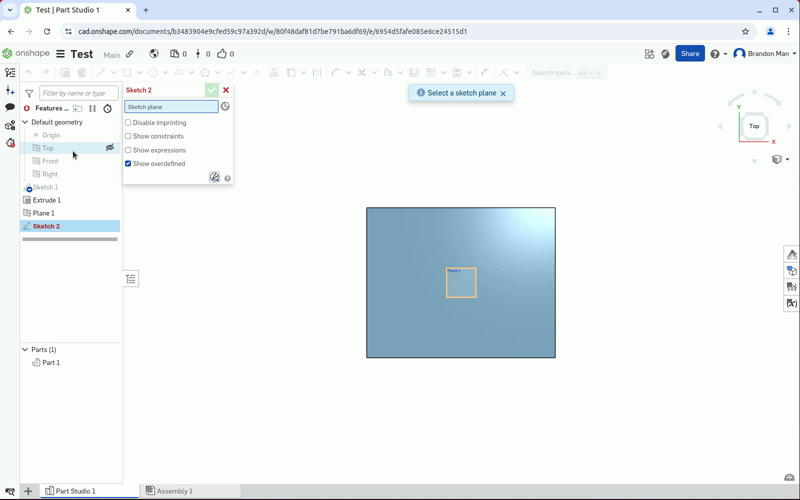
mouse_move(73, 215)
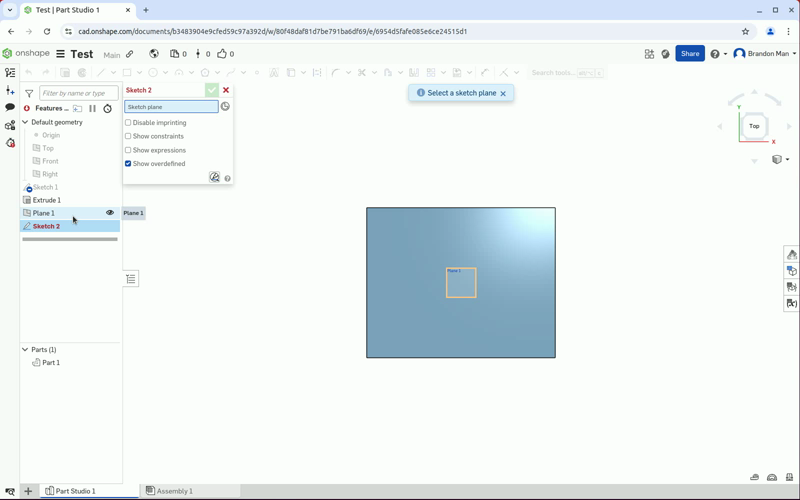
click(73, 215)
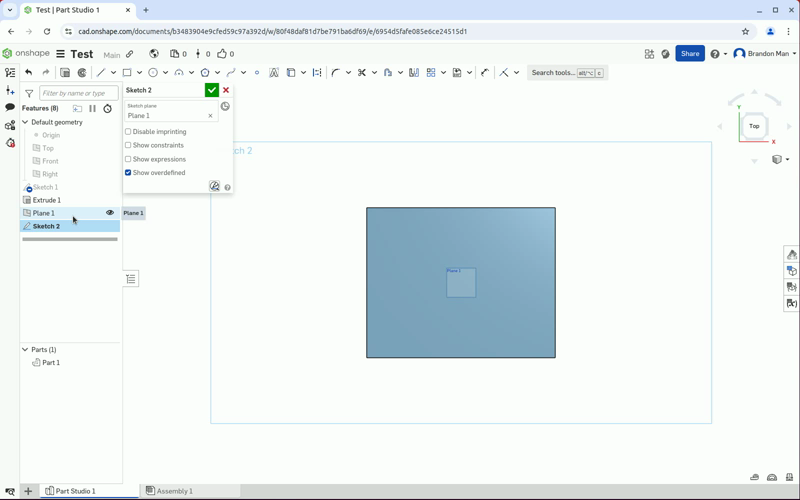
mouse_move(73, 352)
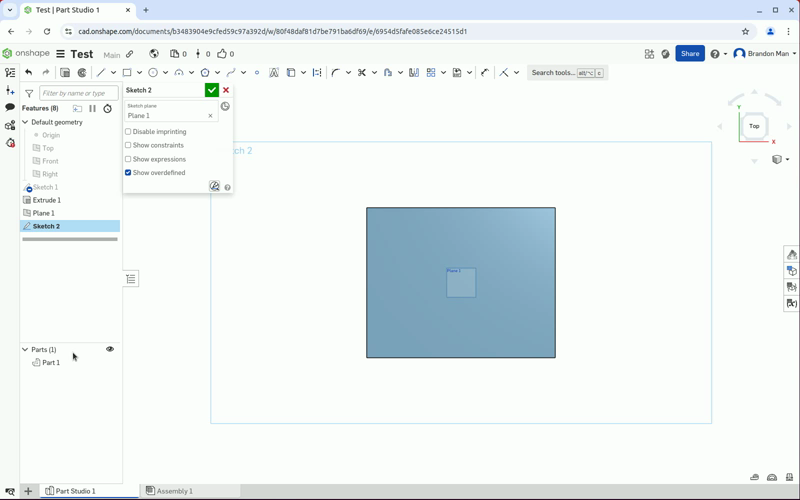
key(y)
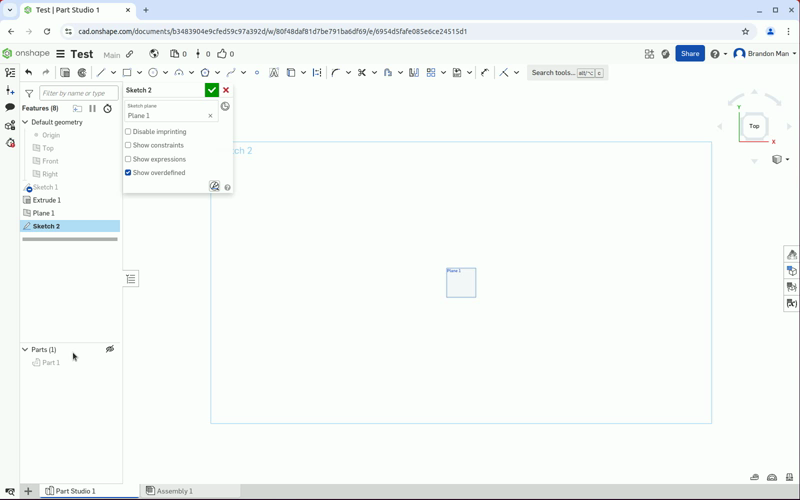
key(l)
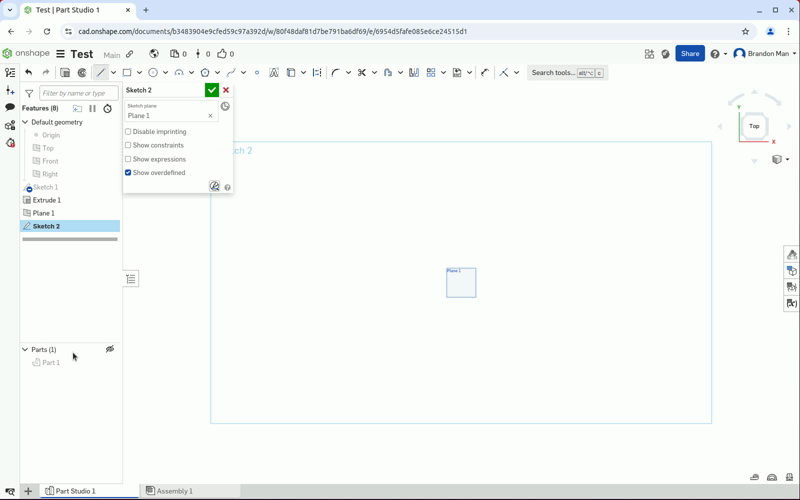
key_down(shift)
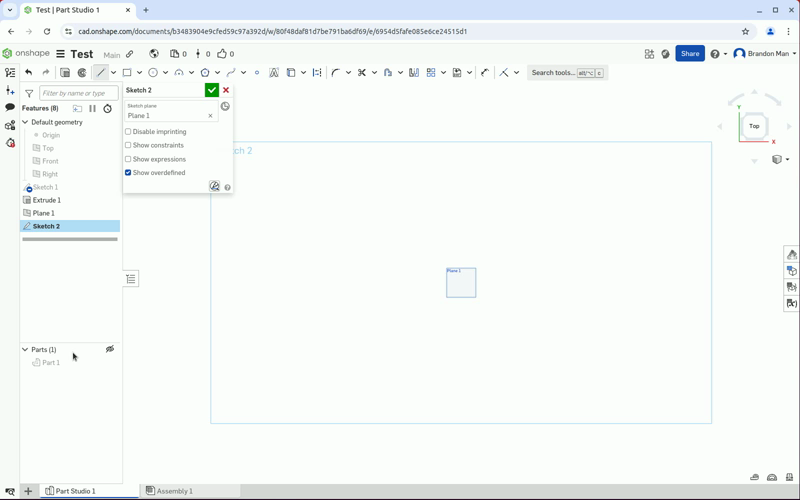
mouse_move(417, 320)
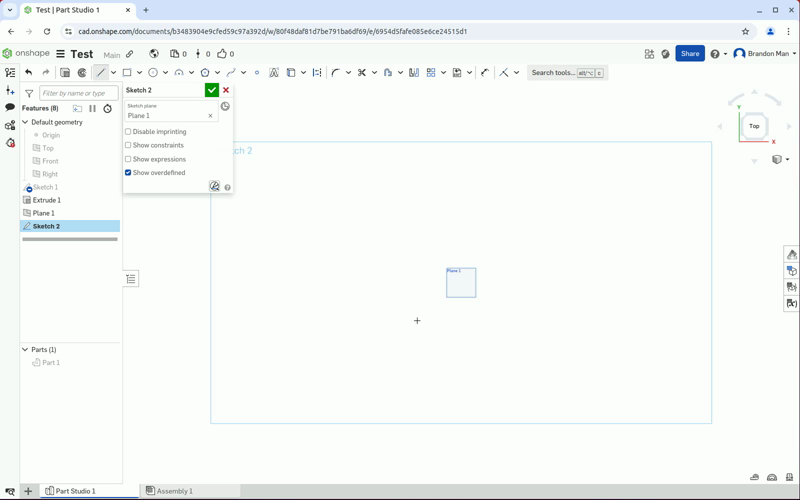
click(417, 320)
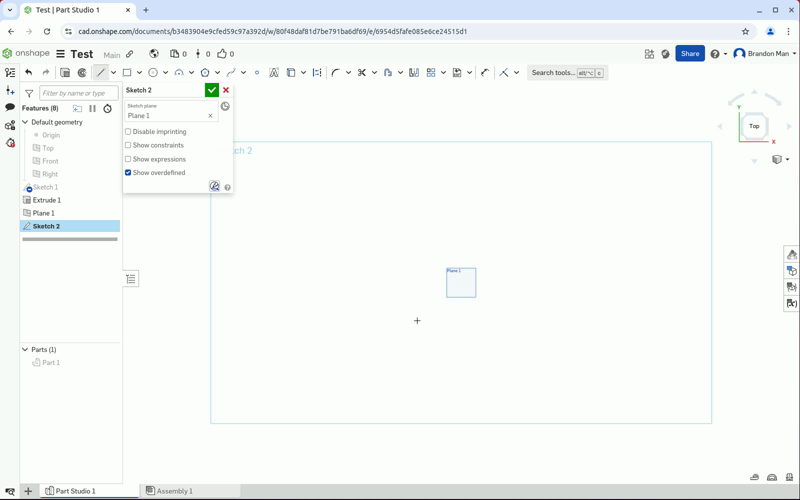
key_up(shift)
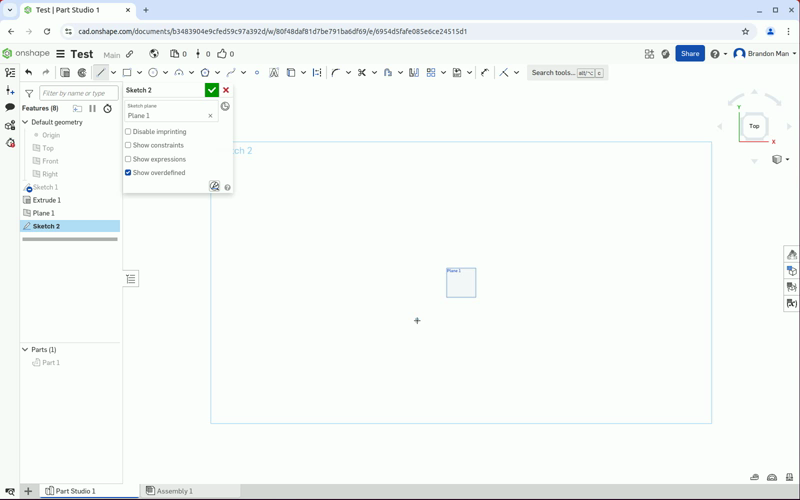
key_down(shift)
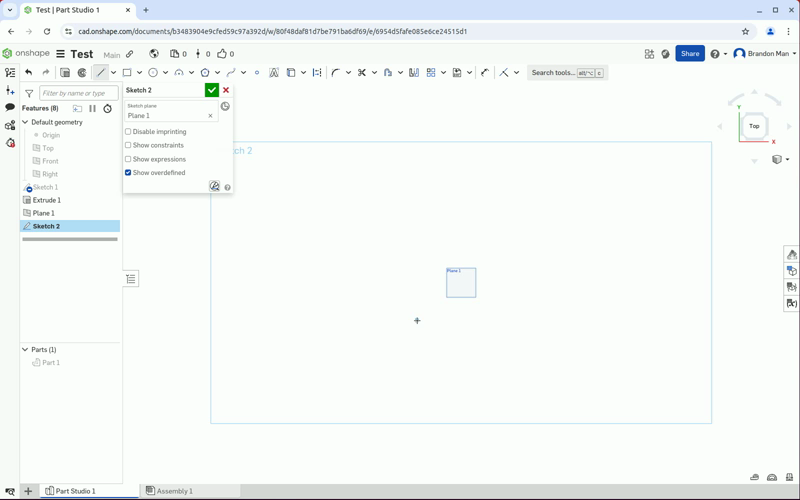
mouse_move(447, 320)
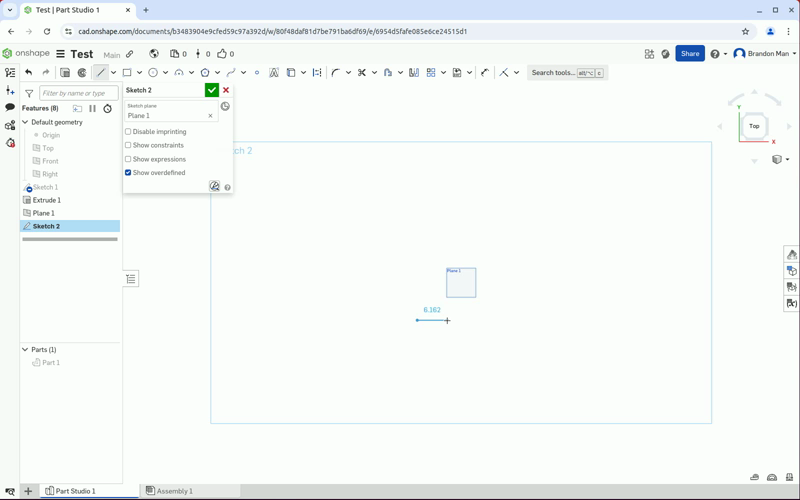
mouse_move(432, 320)
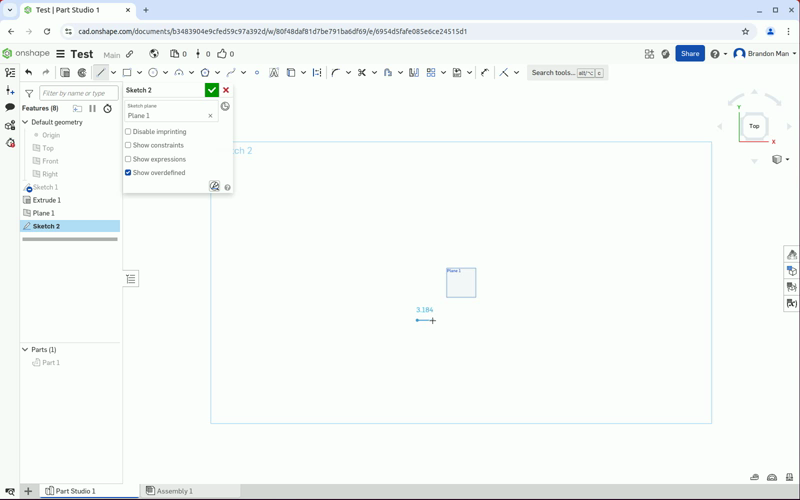
click(432, 320)
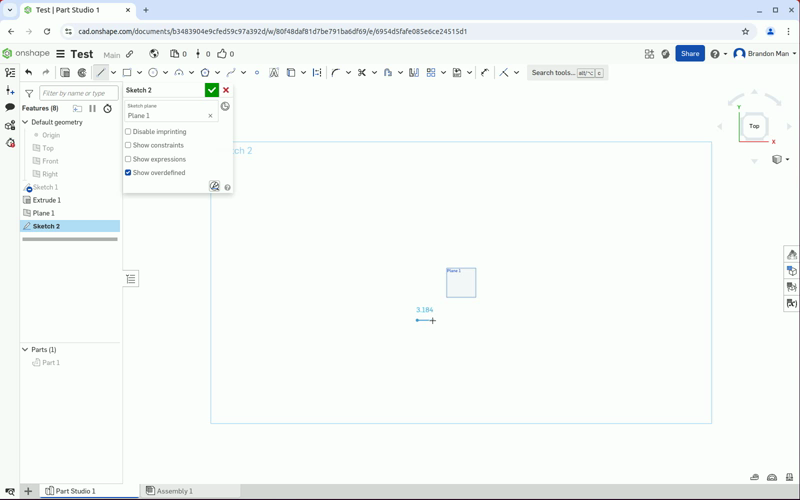
key_up(shift)
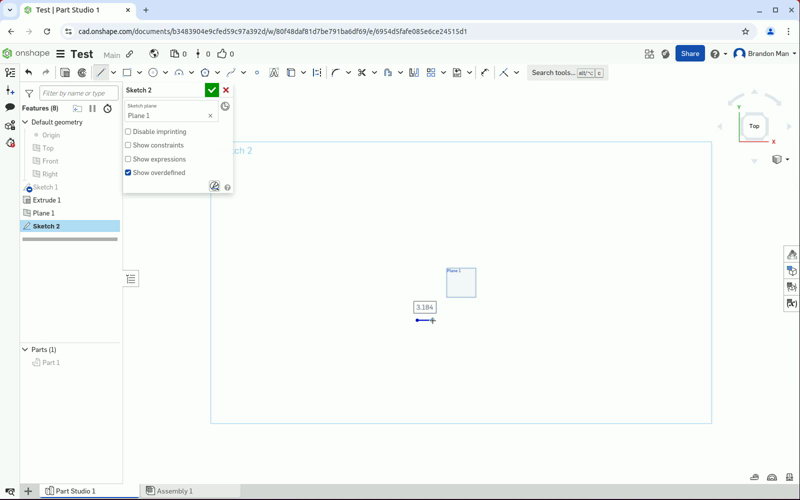
key_down(shift)
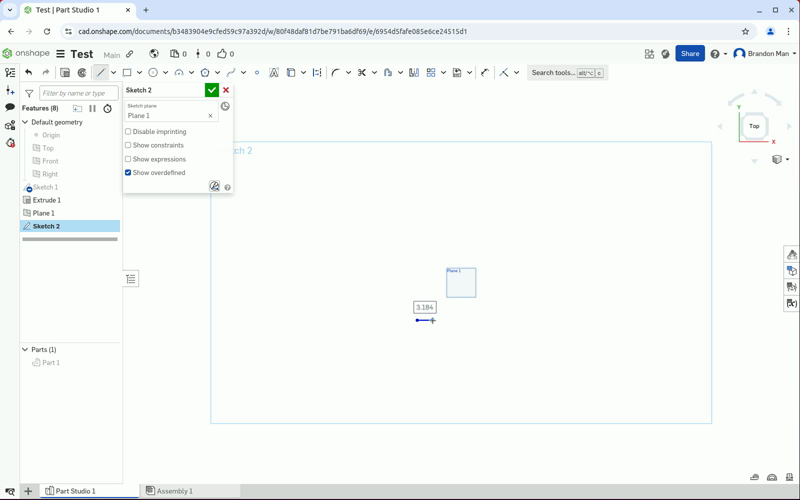
mouse_move(432, 245)
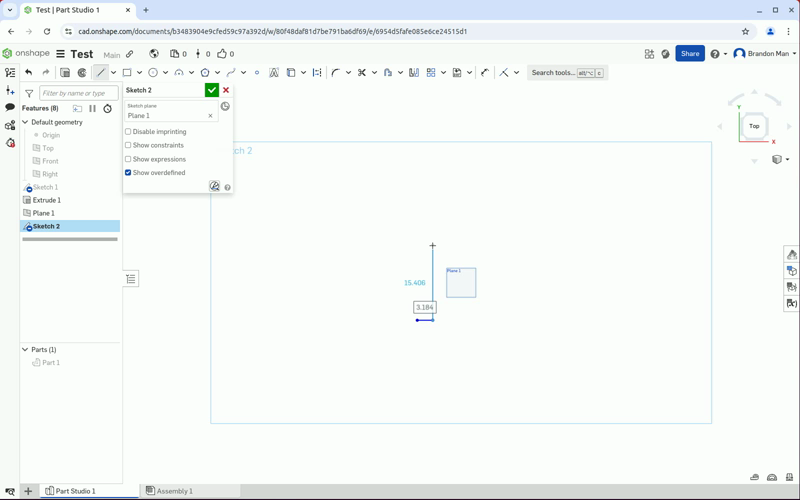
click(432, 245)
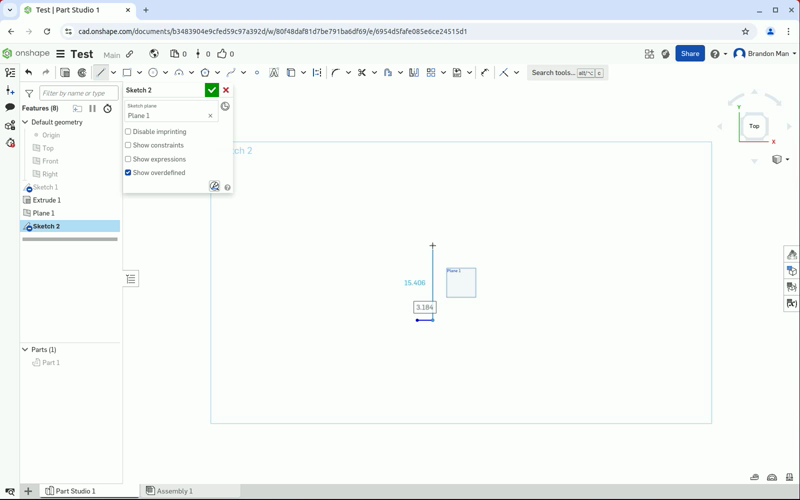
key_up(shift)
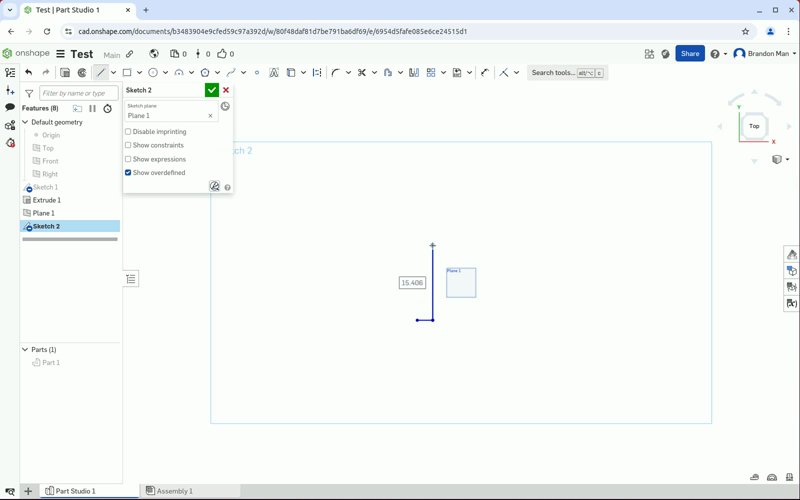
key_down(shift)
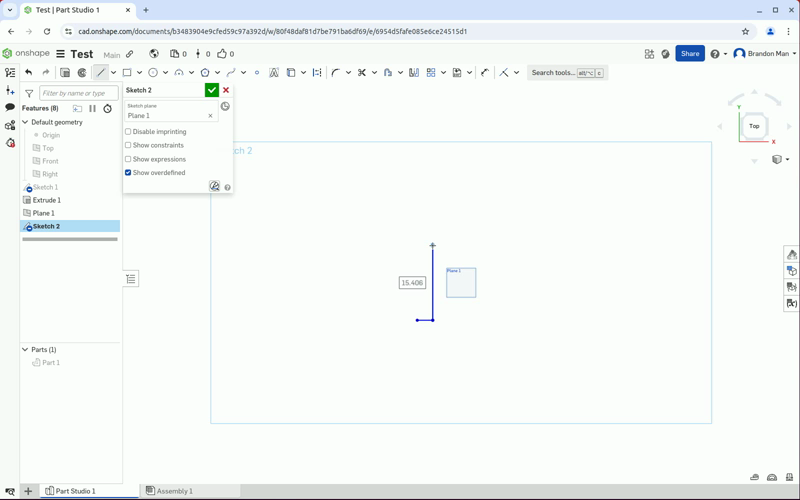
mouse_move(462, 245)
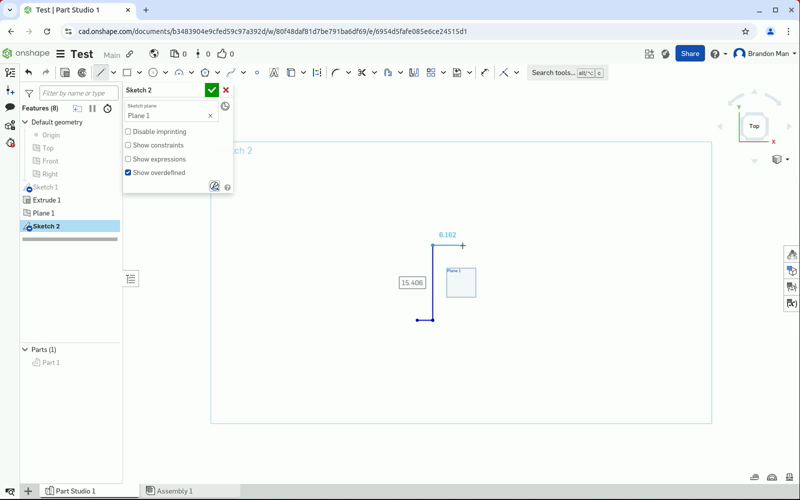
mouse_move(417, 245)
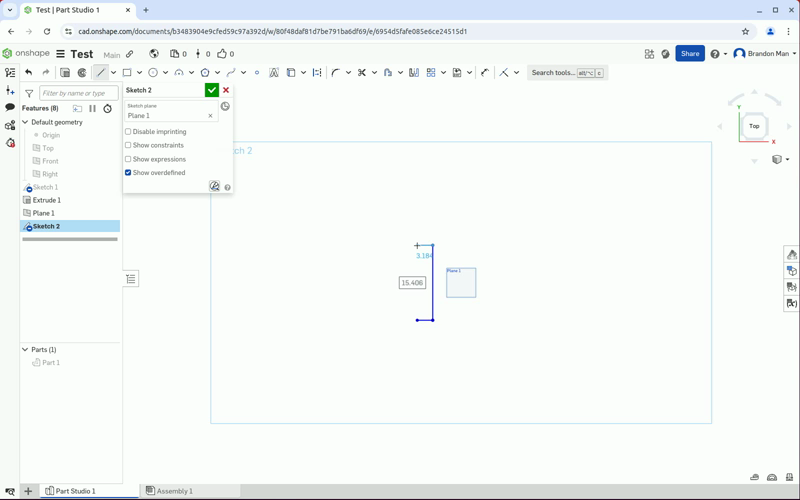
click(417, 245)
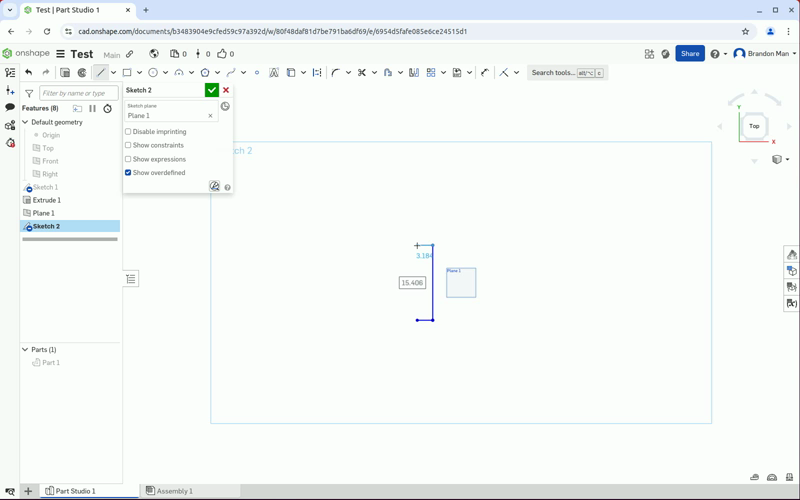
key_up(shift)
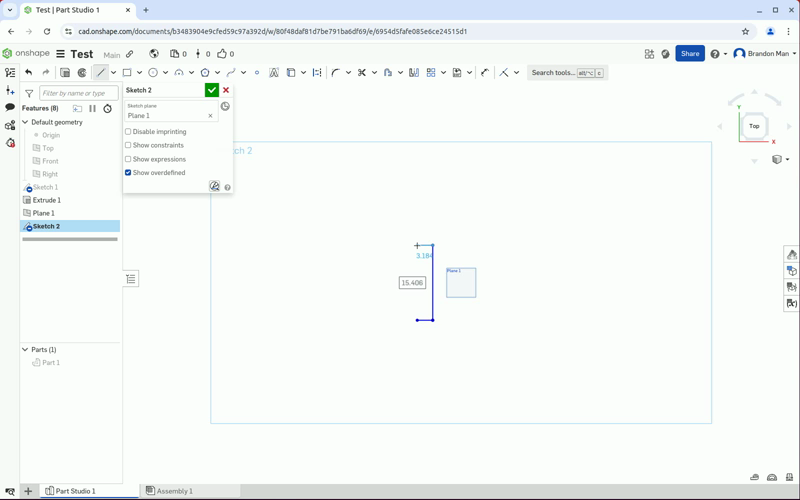
key_down(shift)
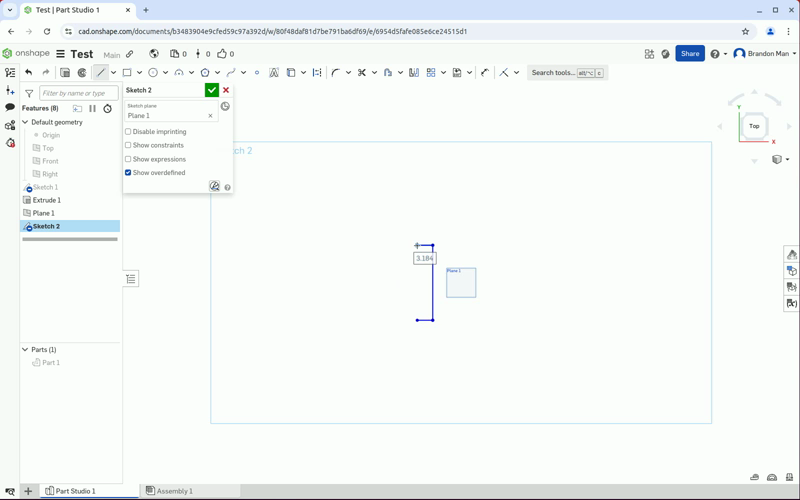
mouse_move(417, 320)
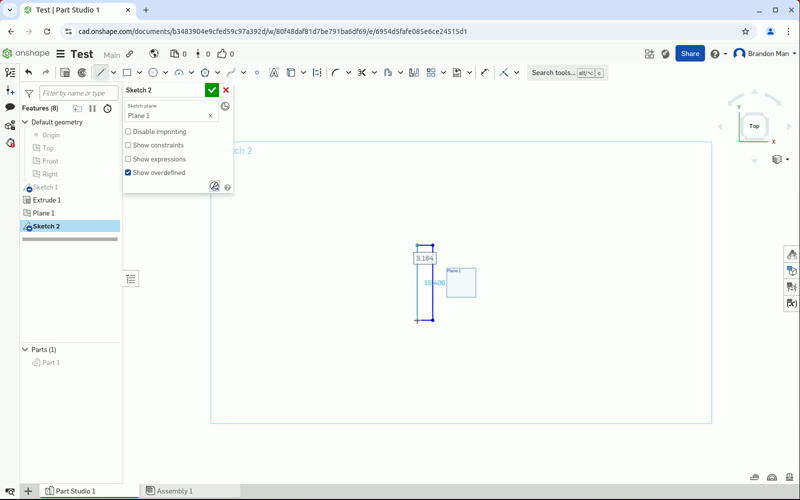
key_up(shift)
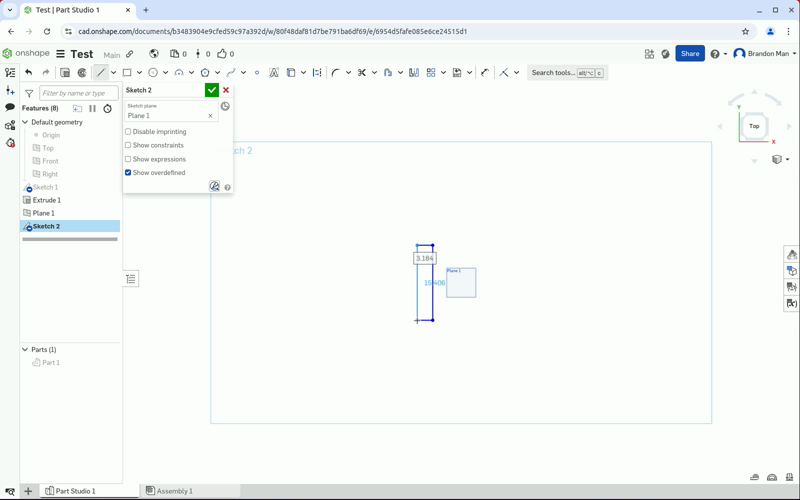
click(417, 320)
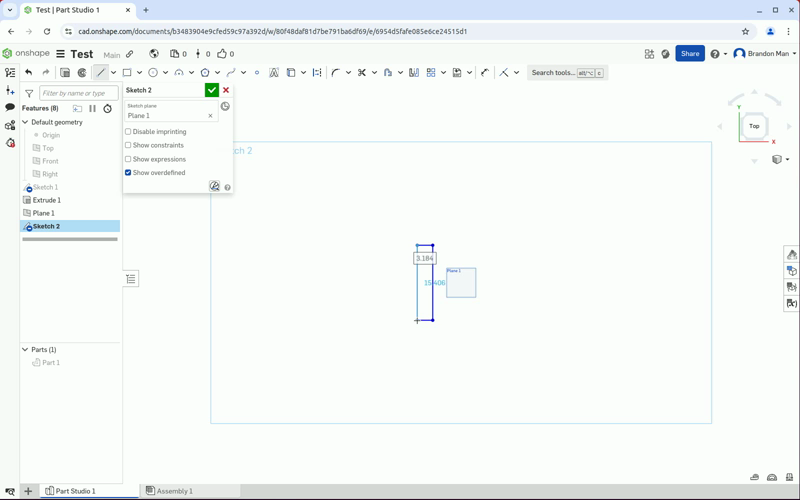
key(esc)
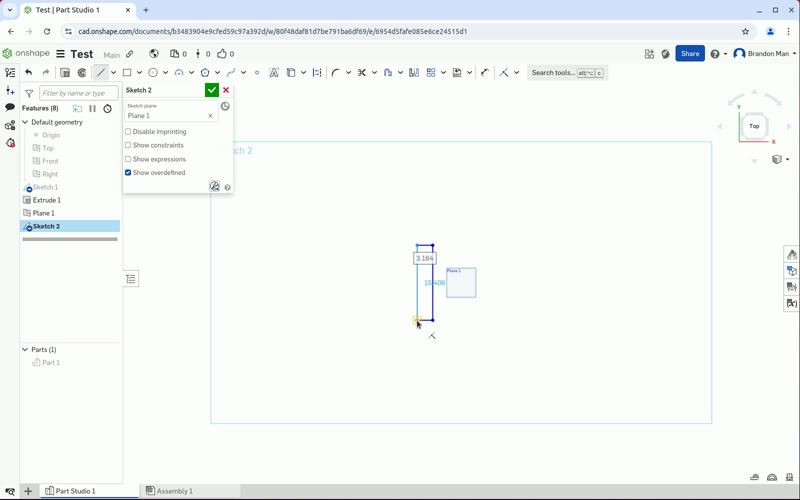
mouse_move(422, 292)
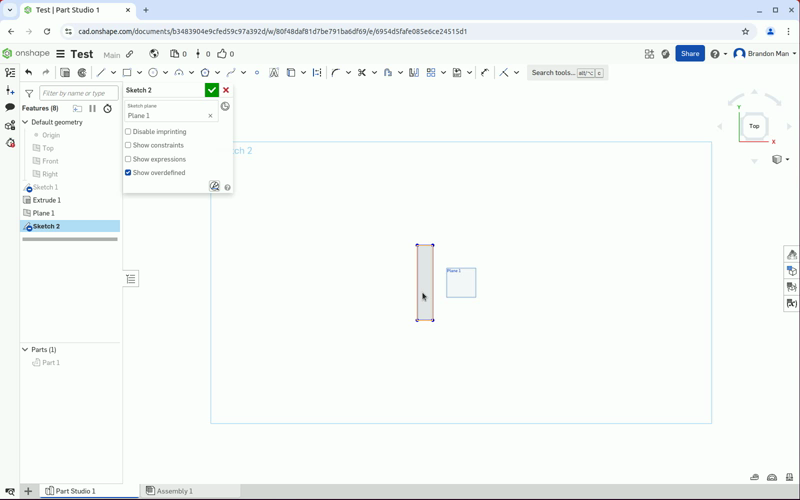
scroll(6)
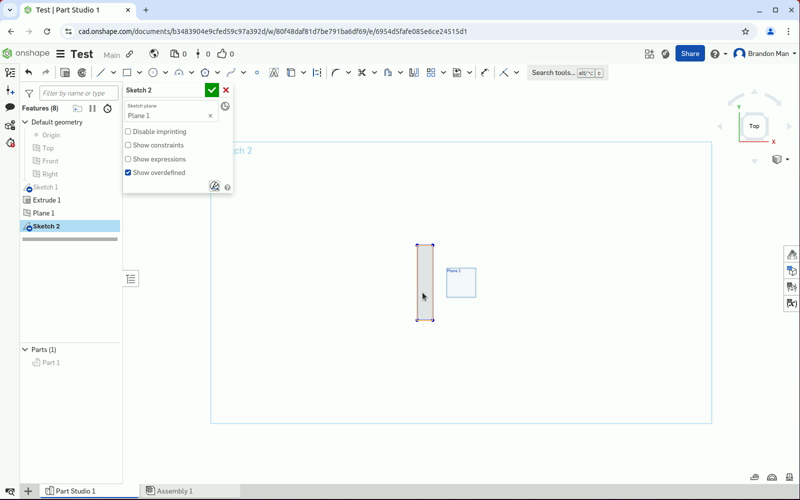
scroll(6)
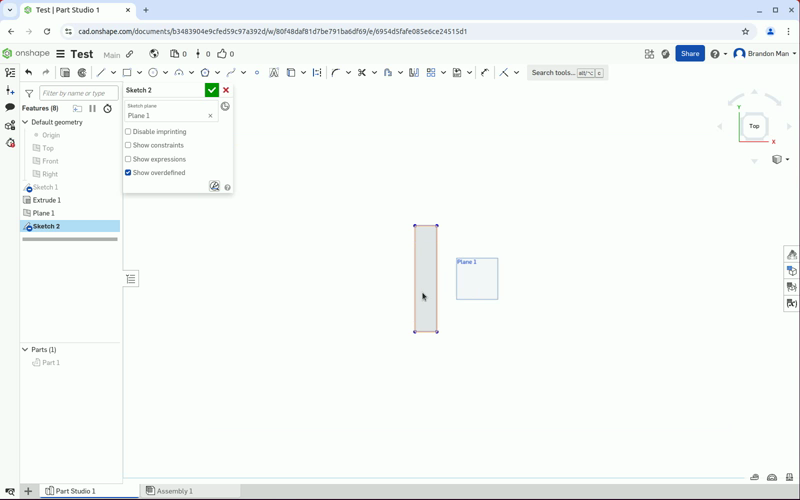
scroll(6)
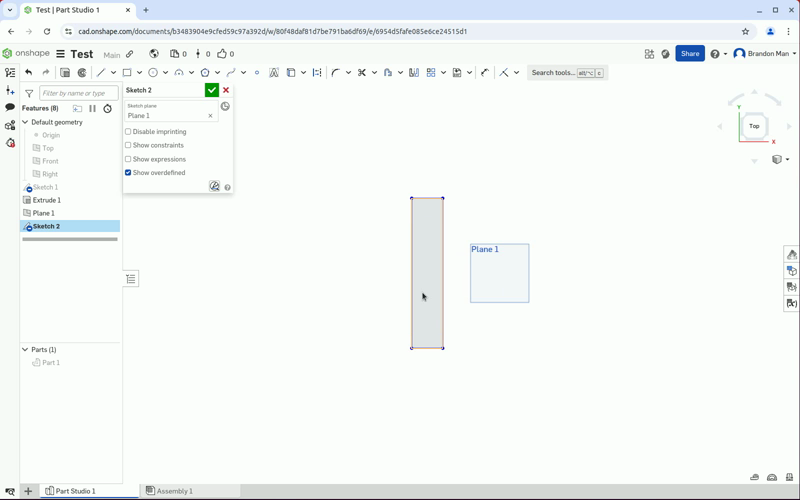
scroll(6)
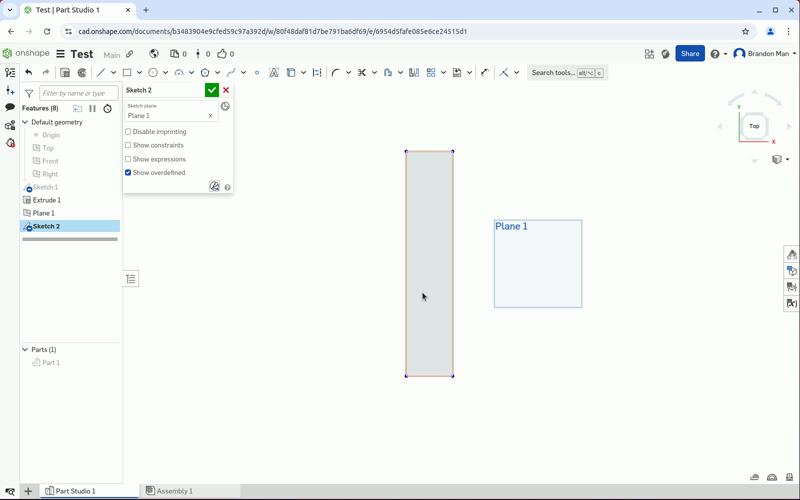
scroll(6)
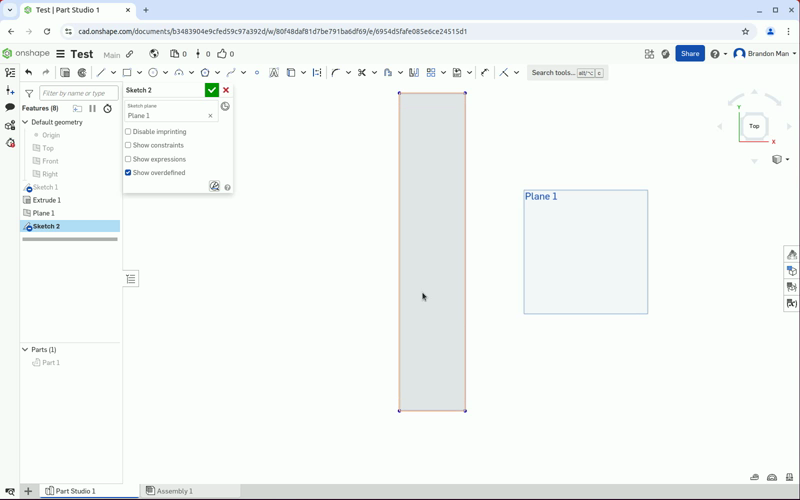
scroll(6)
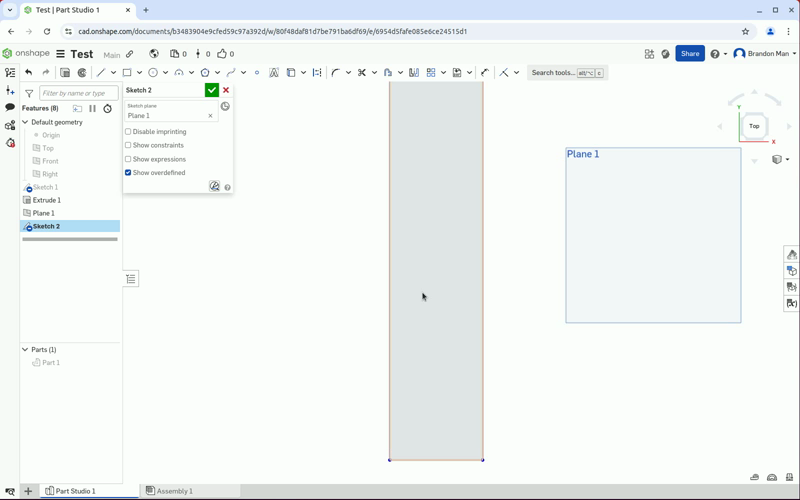
scroll(6)
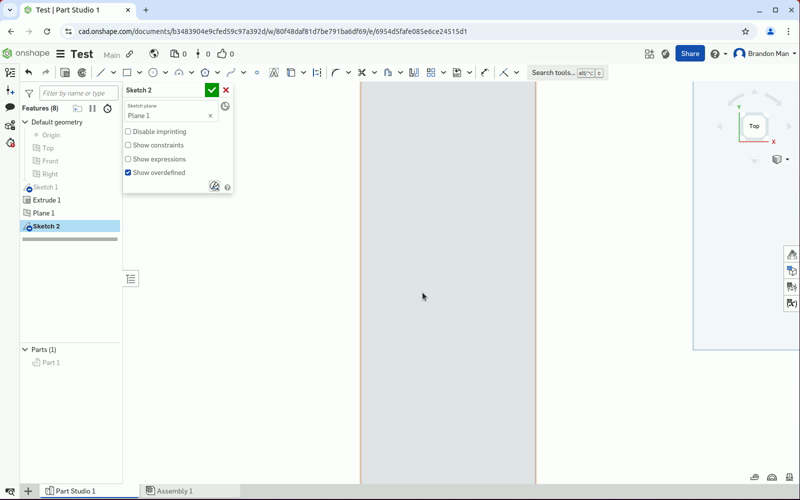
click(422, 292)
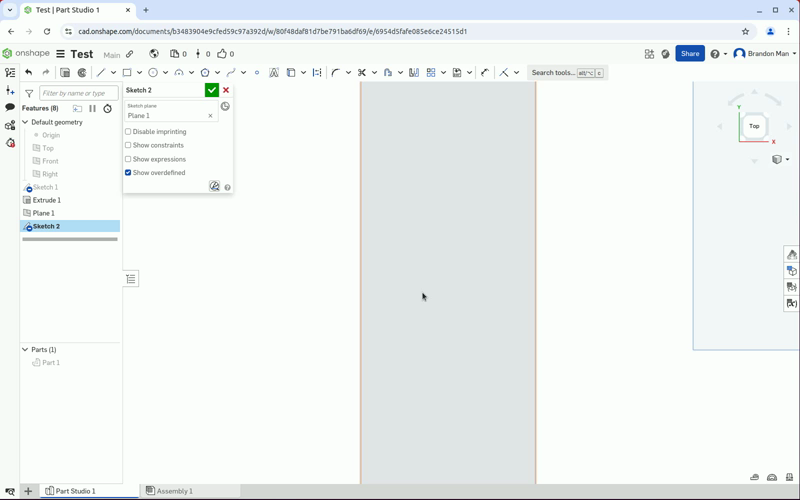
scroll(-6)
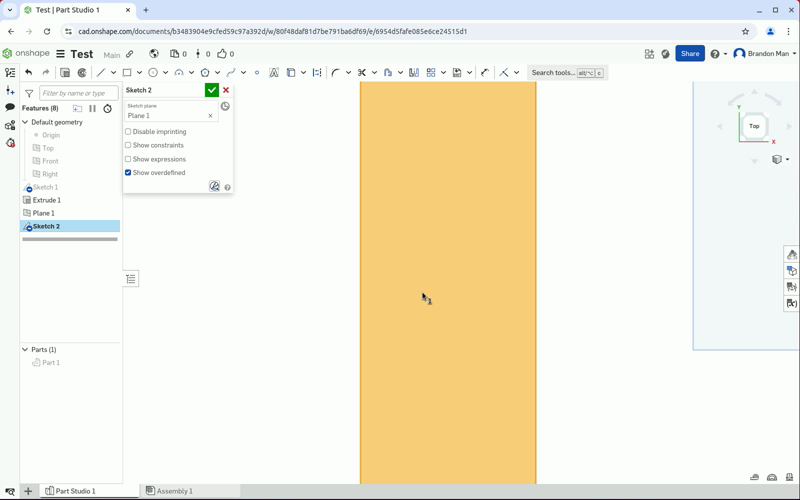
scroll(-6)
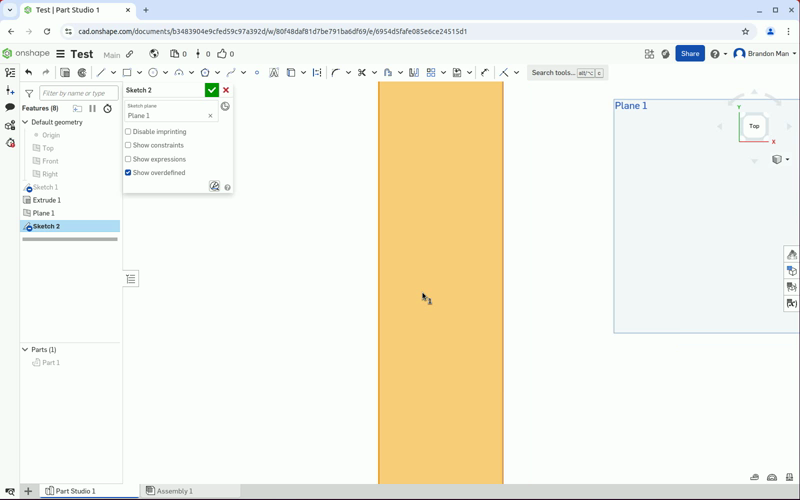
scroll(-6)
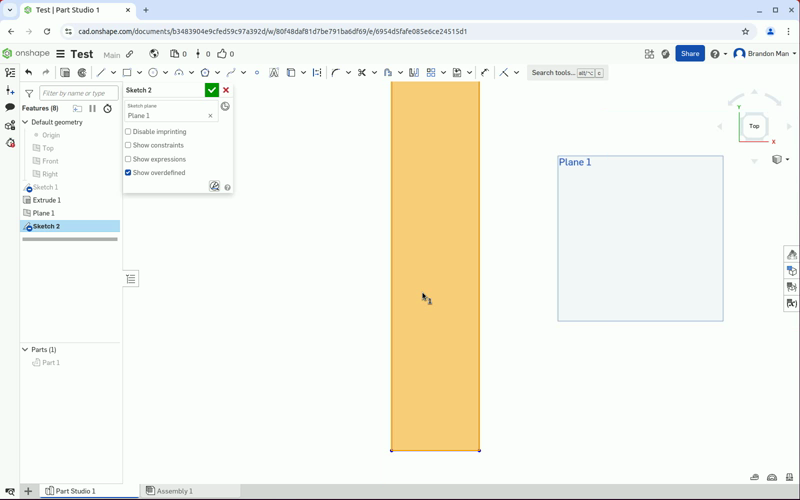
scroll(-6)
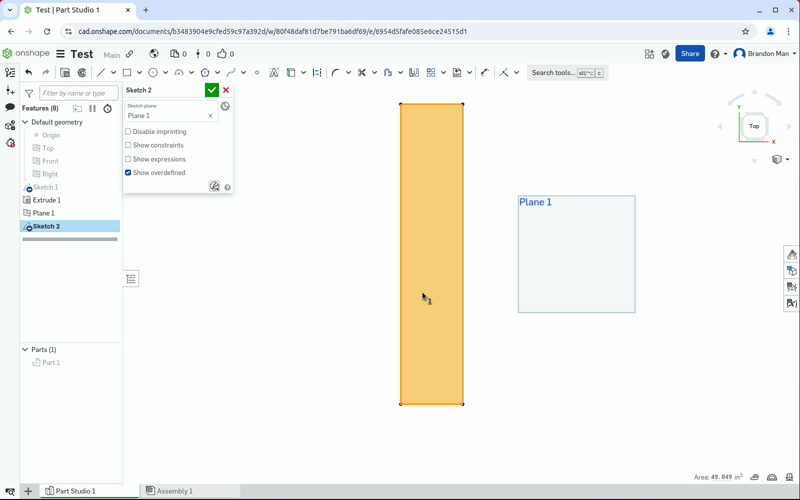
scroll(-6)
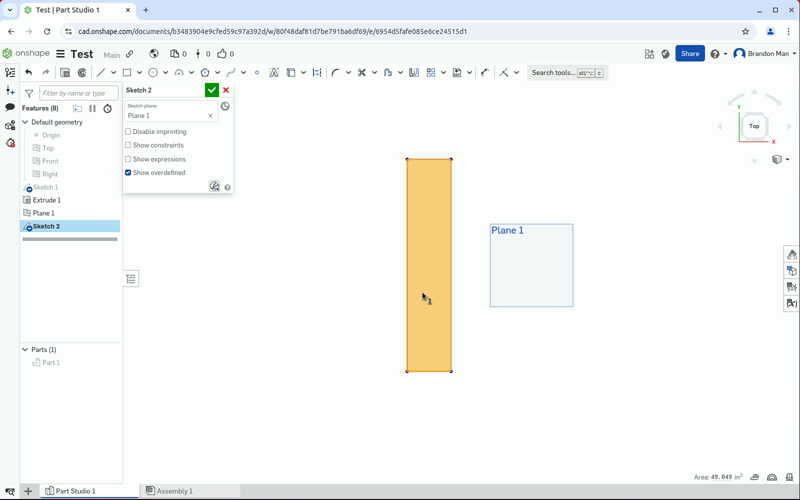
scroll(-6)
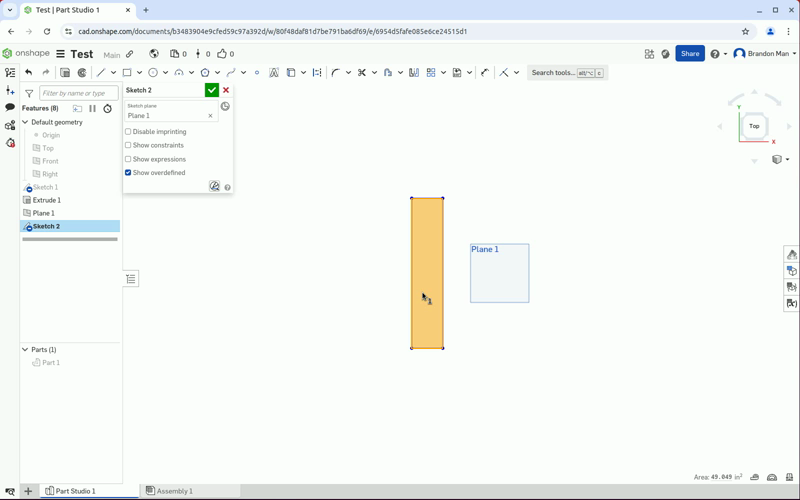
scroll(-6)
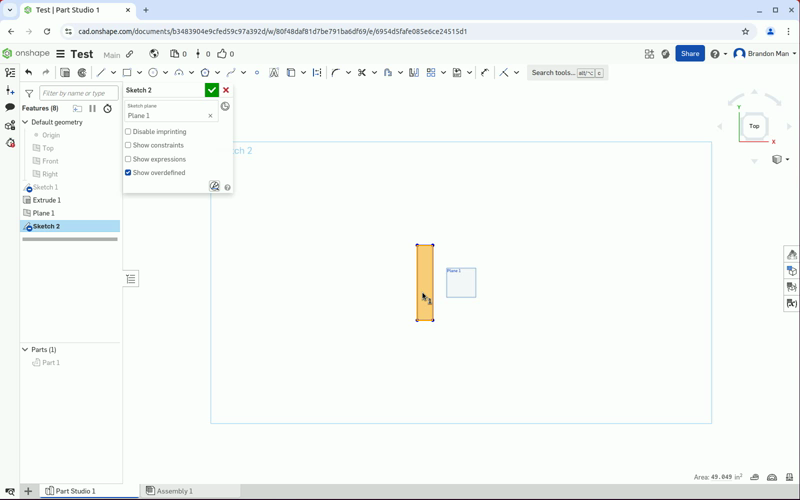
mouse_move(73, 352)
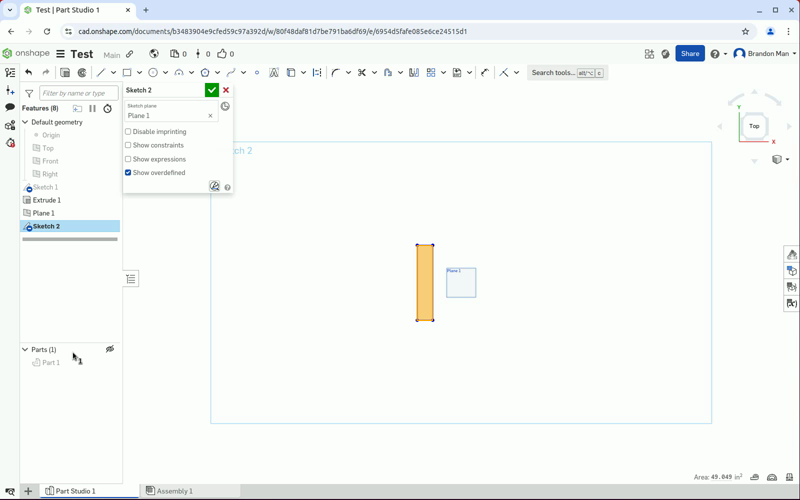
key(shift+y)
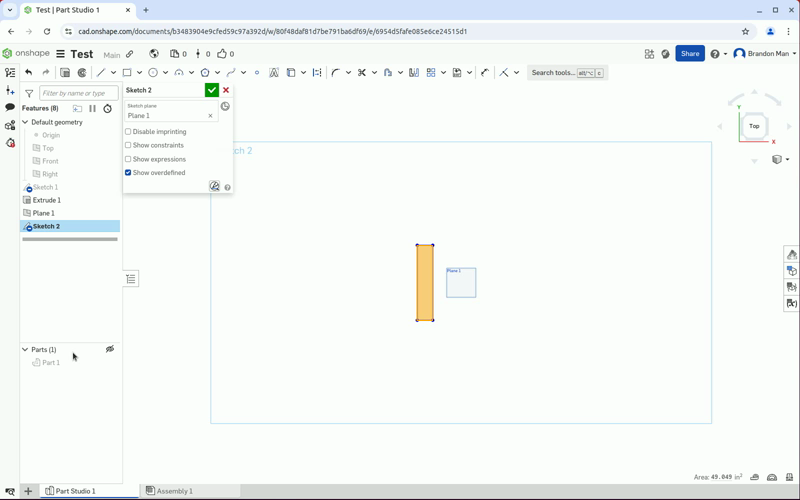
key(shift+e)
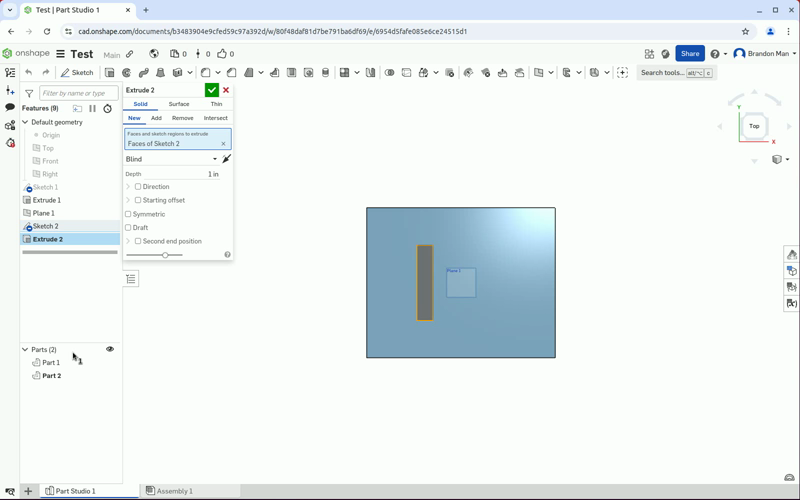
mouse_move(143, 106)
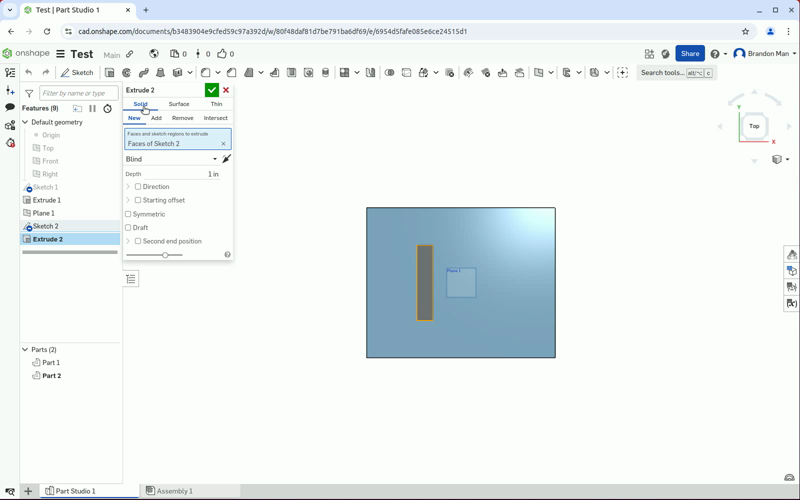
click(143, 106)
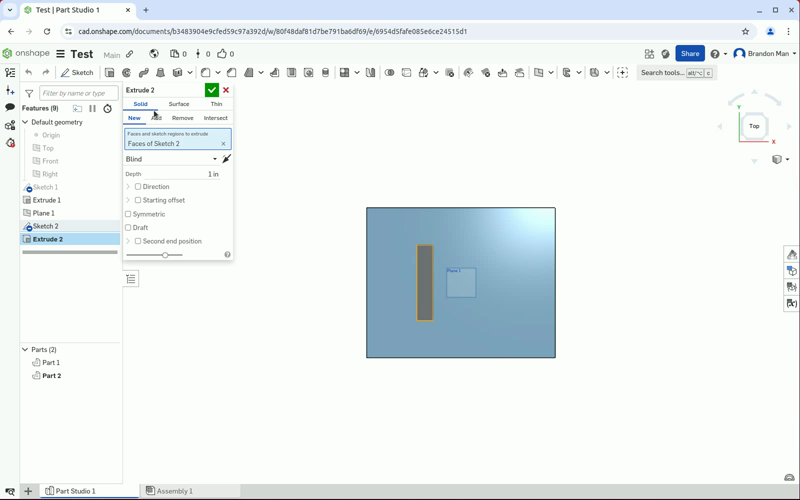
mouse_move(186, 120)
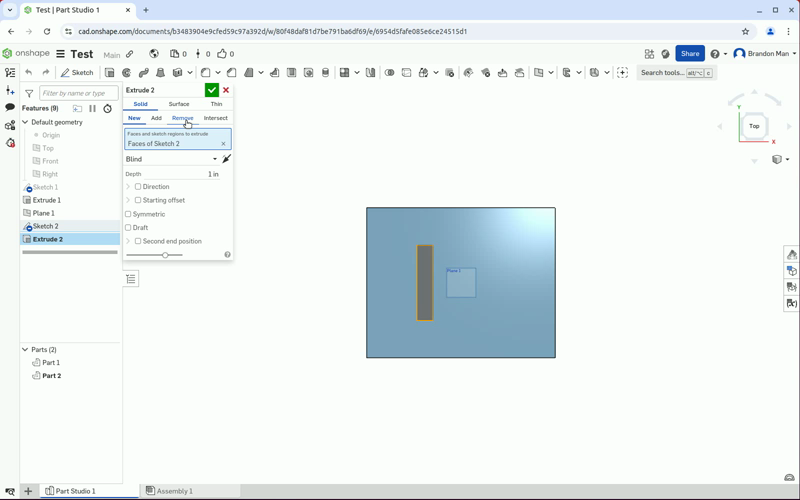
click(186, 120)
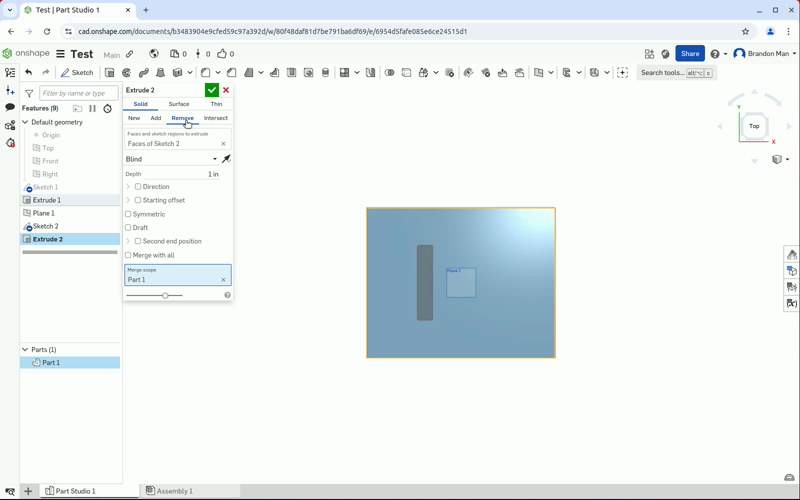
key(tab, 4)
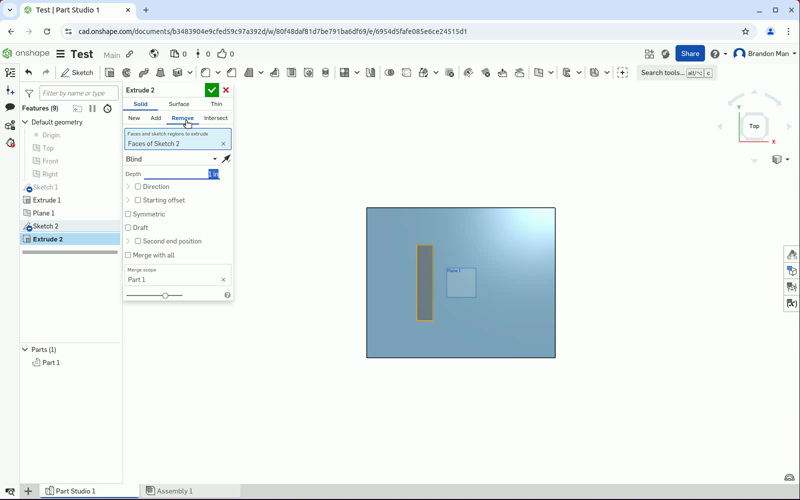
text(7.703)
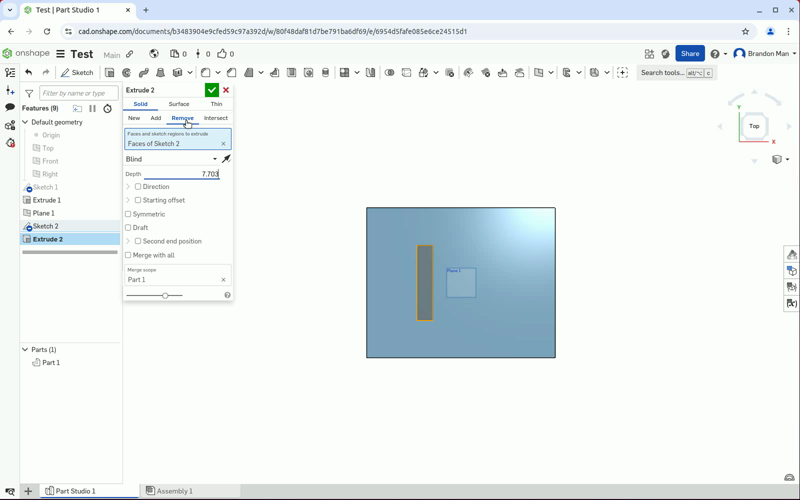
key(tab, 6)
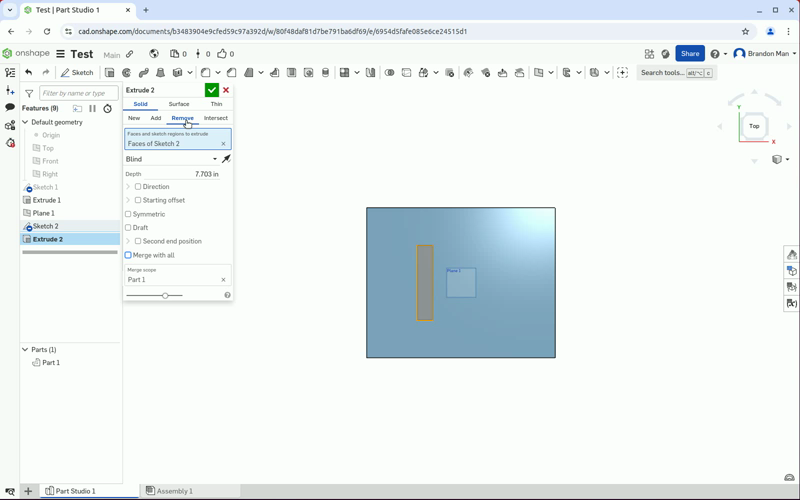
key(space)
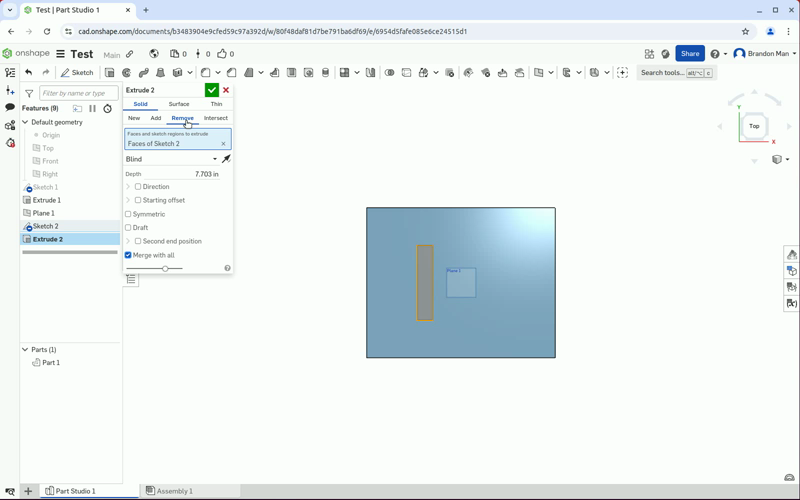
key(enter)
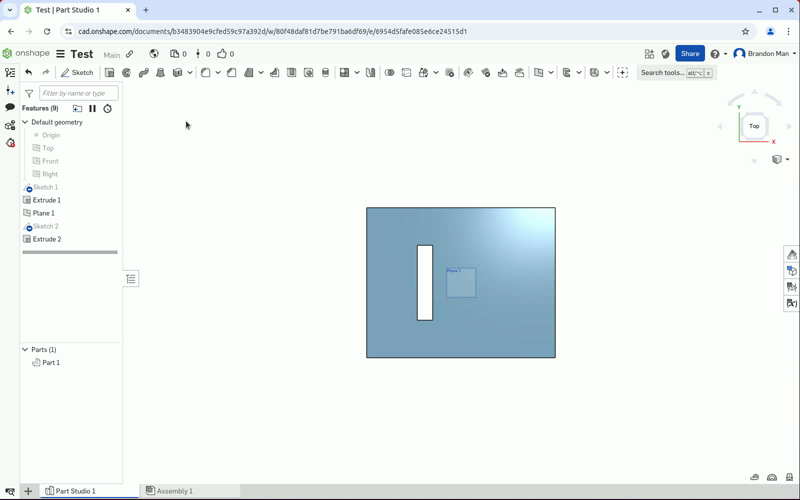
key(shift+h)
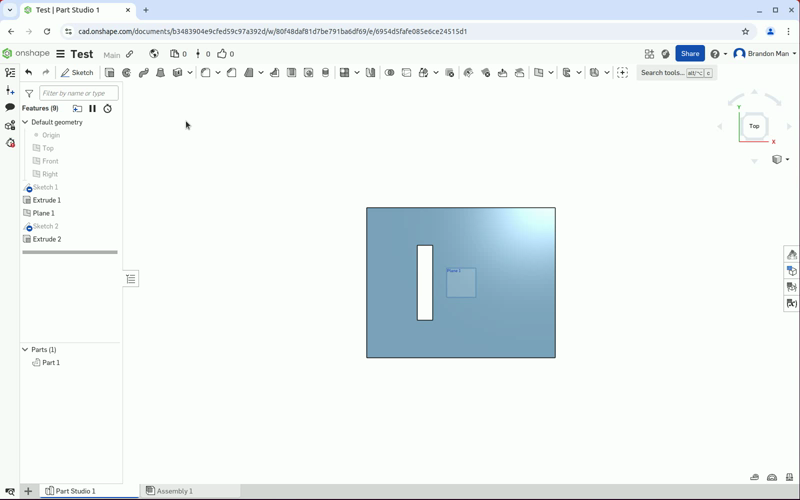
key(shift+h)
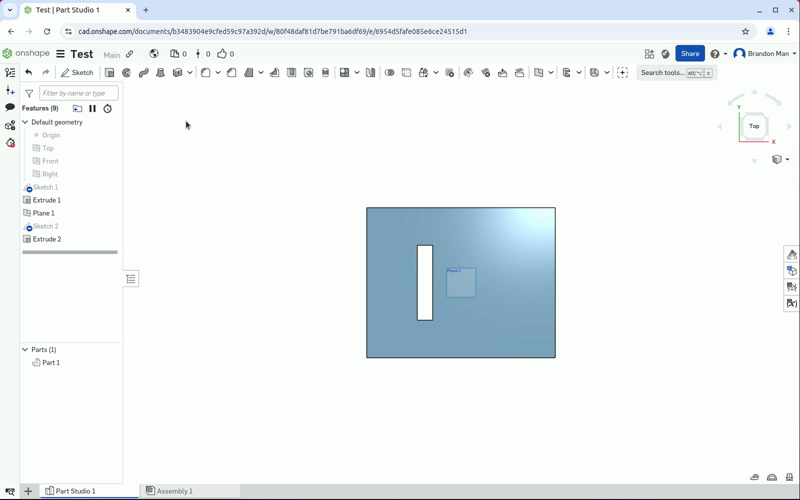
mouse_move(73, 189)
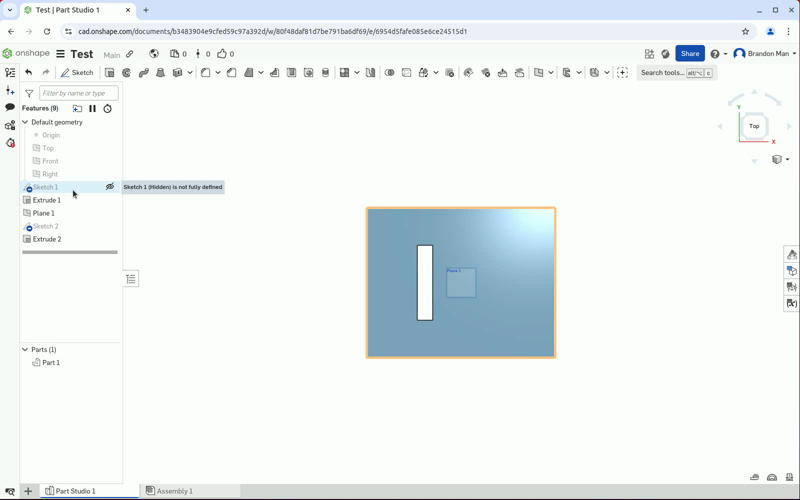
click(73, 189)
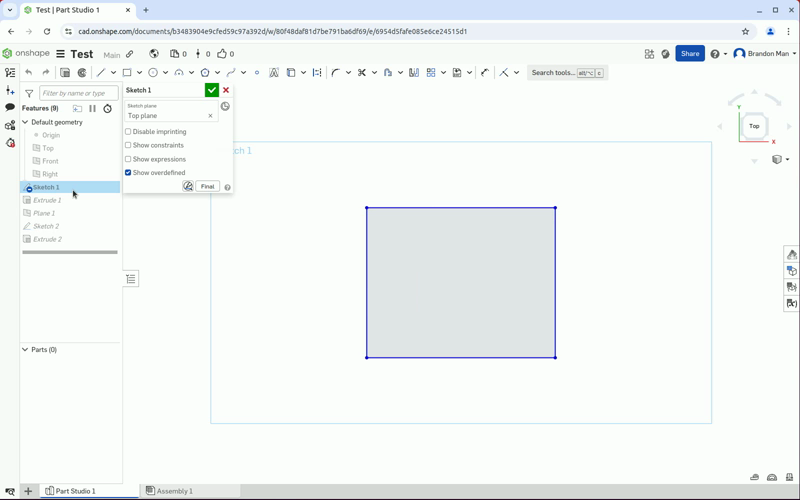
mouse_move(229, 92)
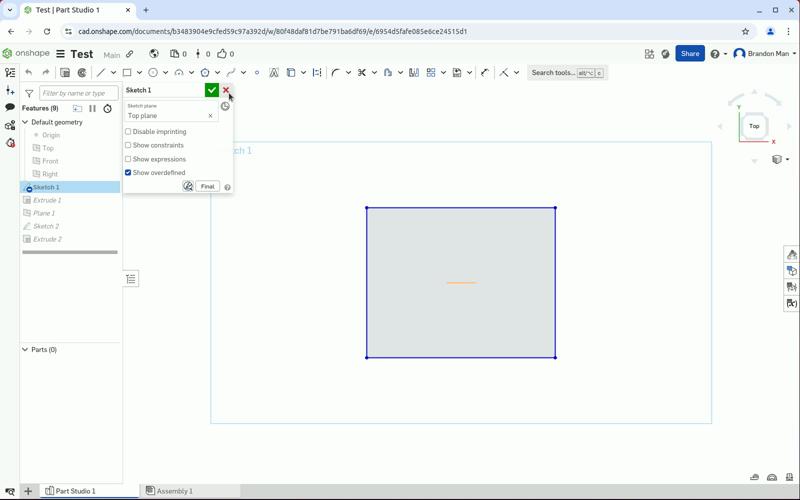
click(229, 92)
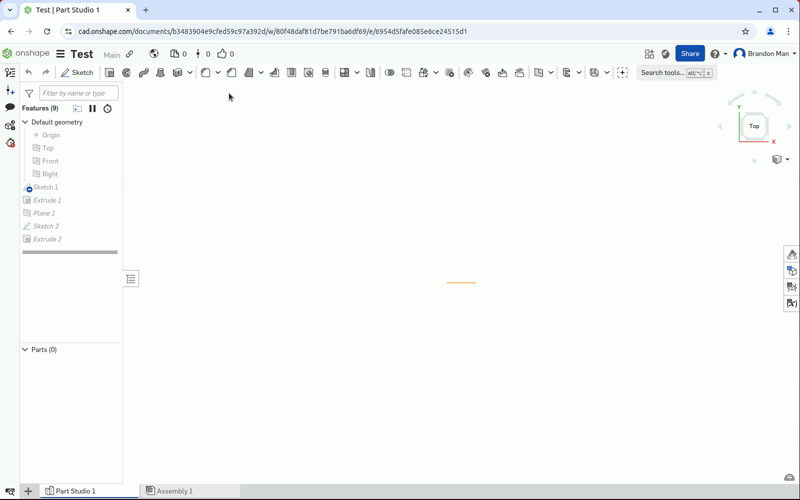
key(shift+s)
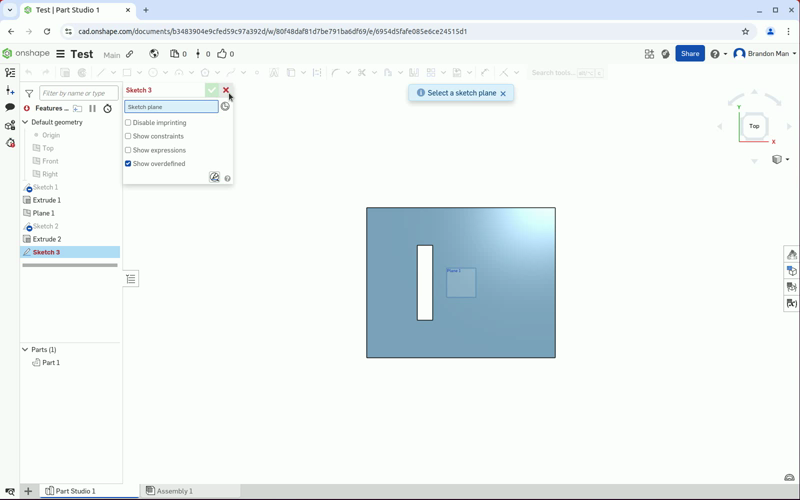
mouse_move(73, 215)
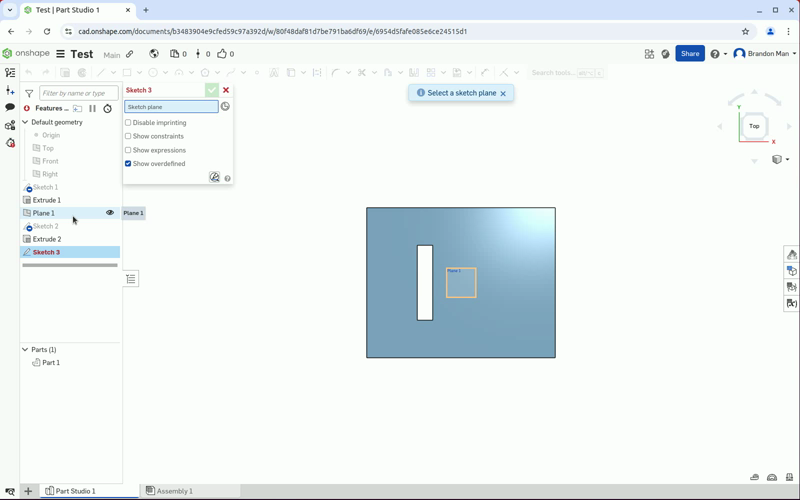
click(73, 215)
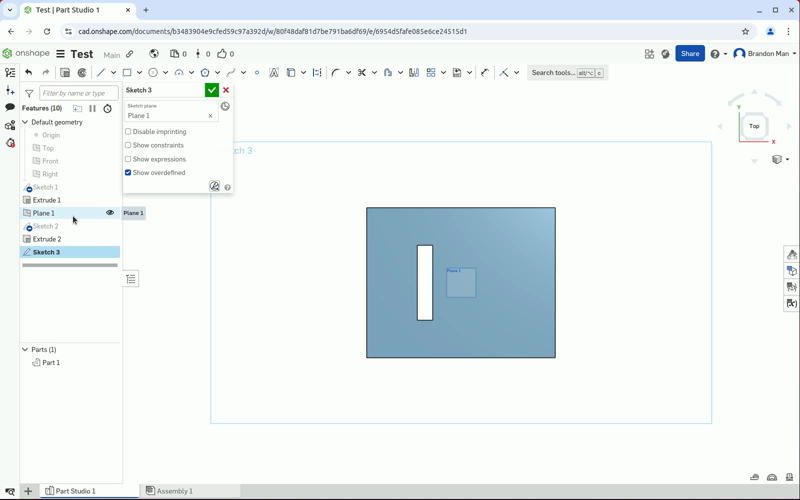
mouse_move(73, 352)
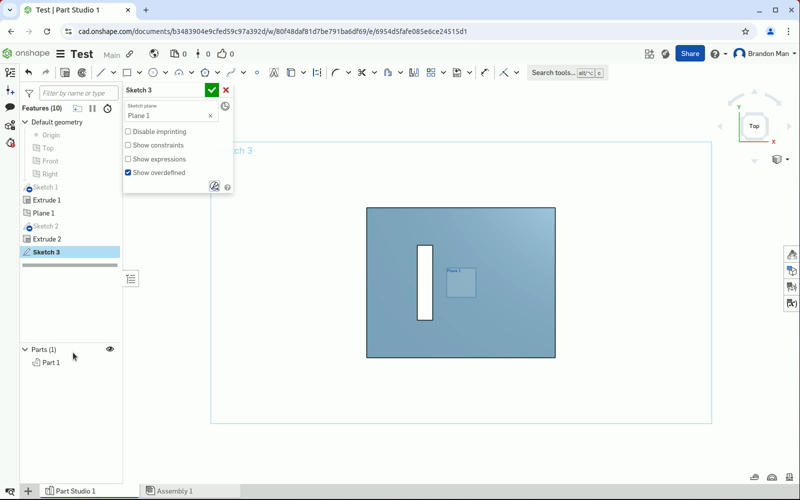
key(y)
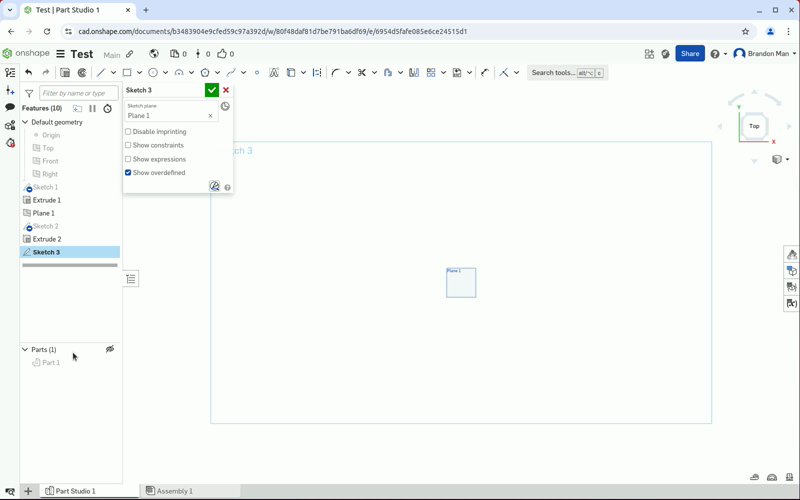
key(l)
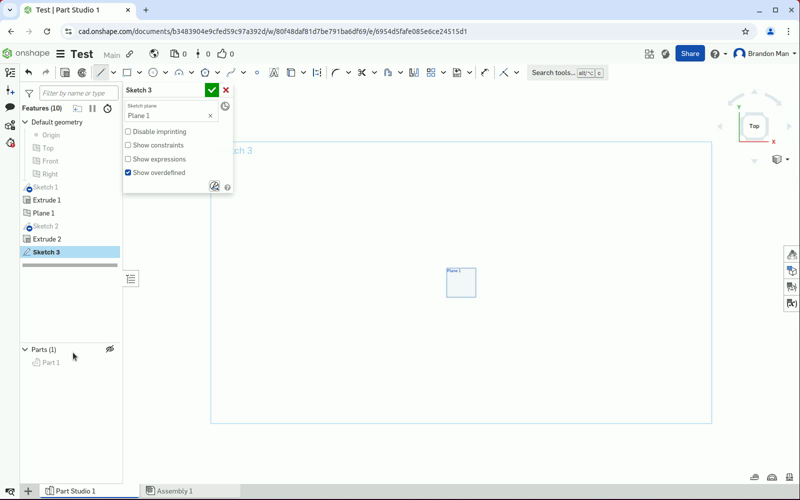
key_down(shift)
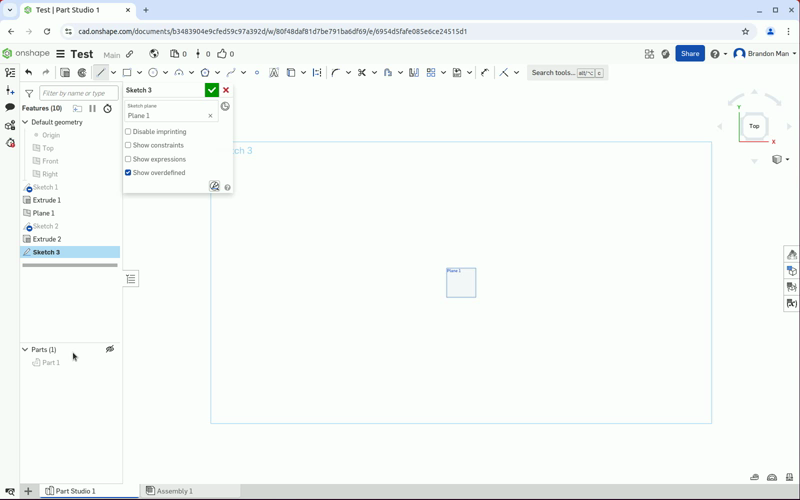
mouse_move(489, 320)
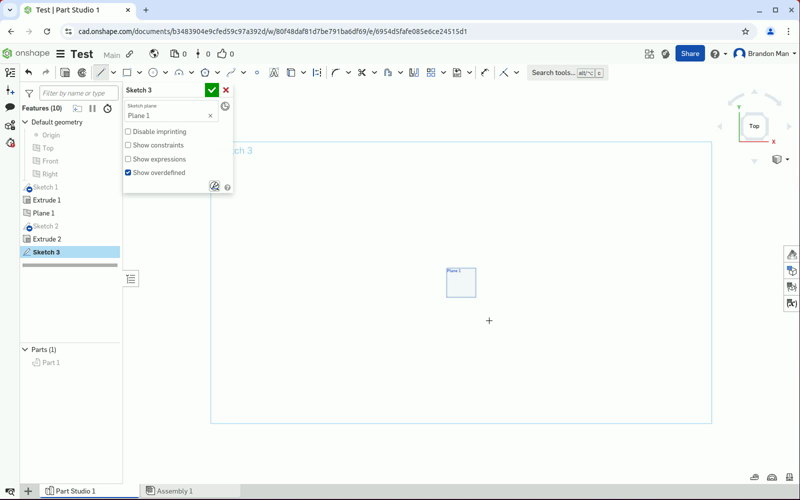
click(489, 320)
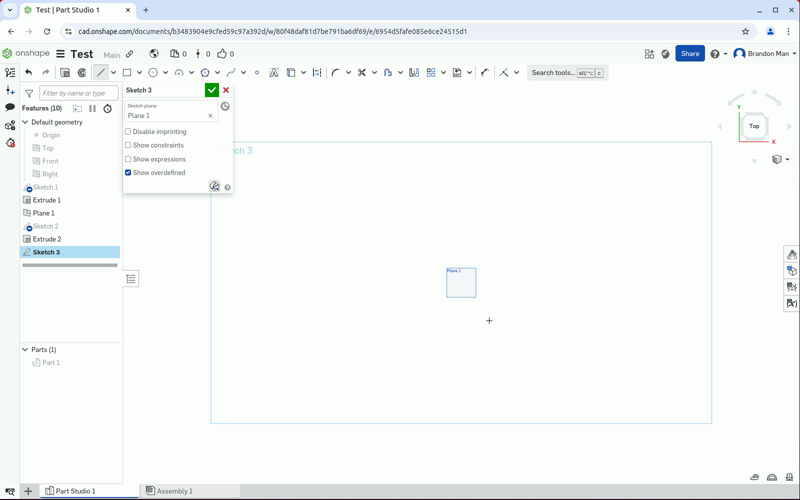
key_up(shift)
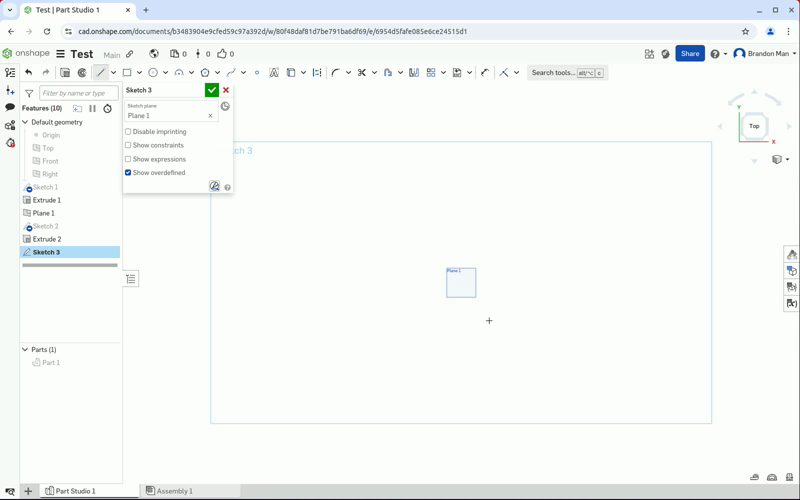
key_down(shift)
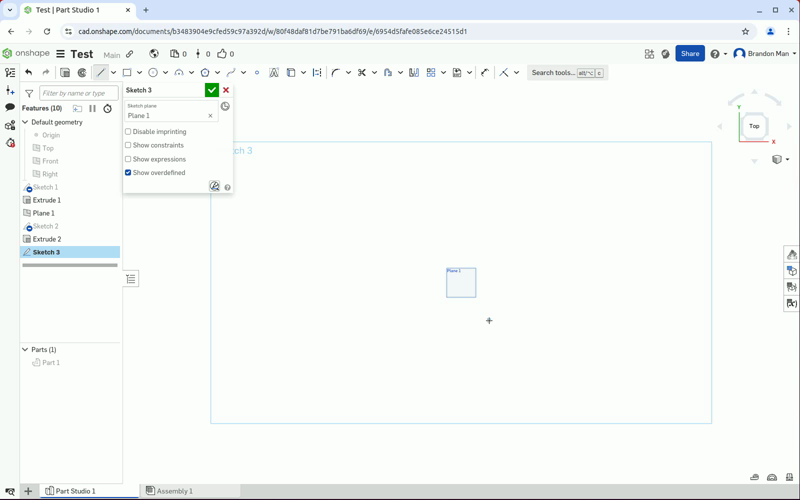
mouse_move(519, 320)
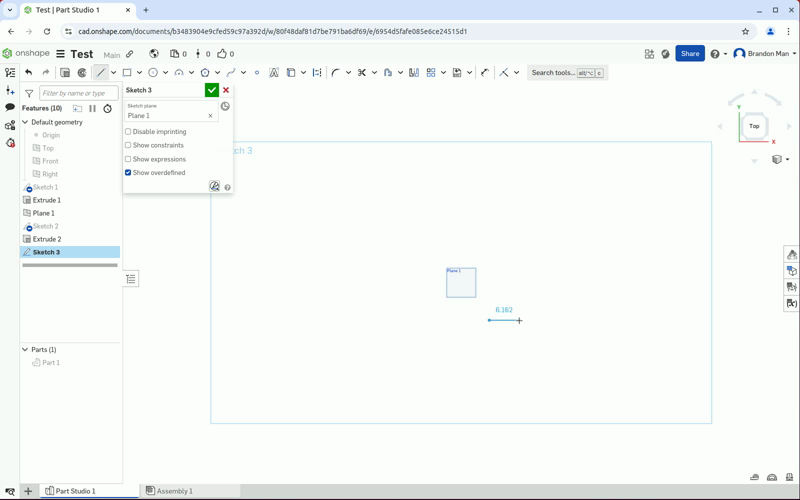
mouse_move(504, 320)
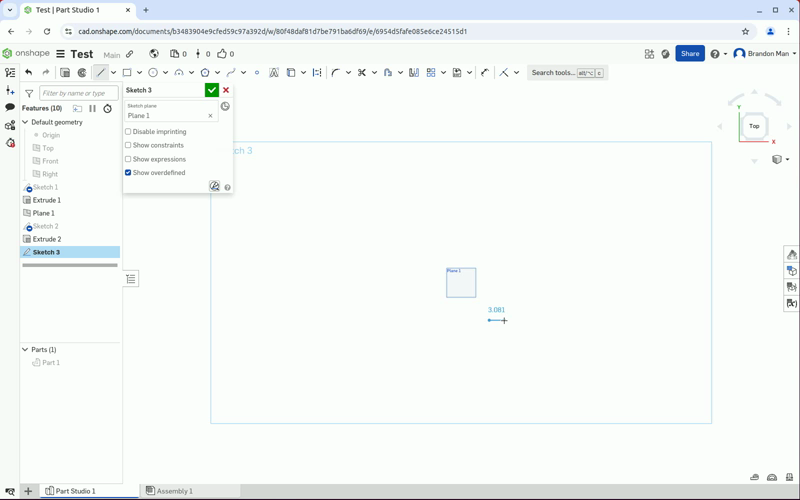
click(504, 320)
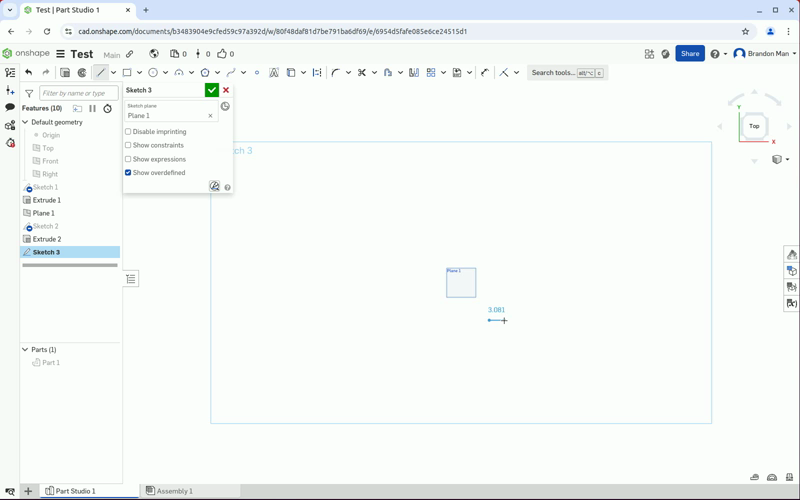
key_up(shift)
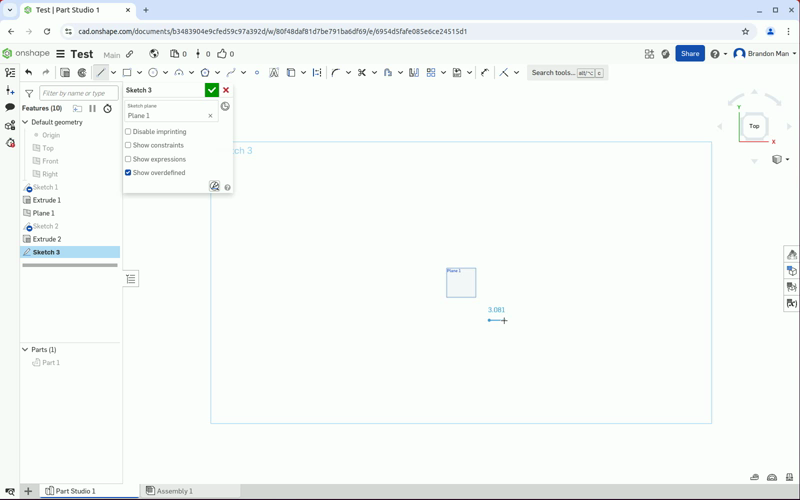
key_down(shift)
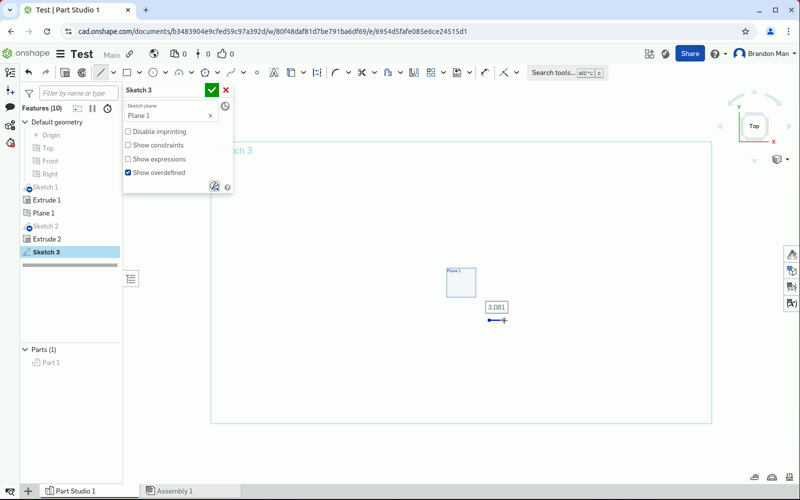
mouse_move(504, 245)
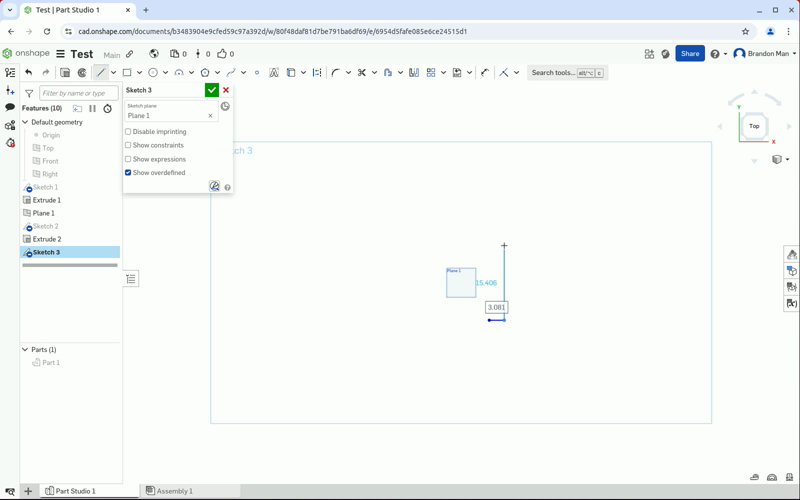
click(504, 245)
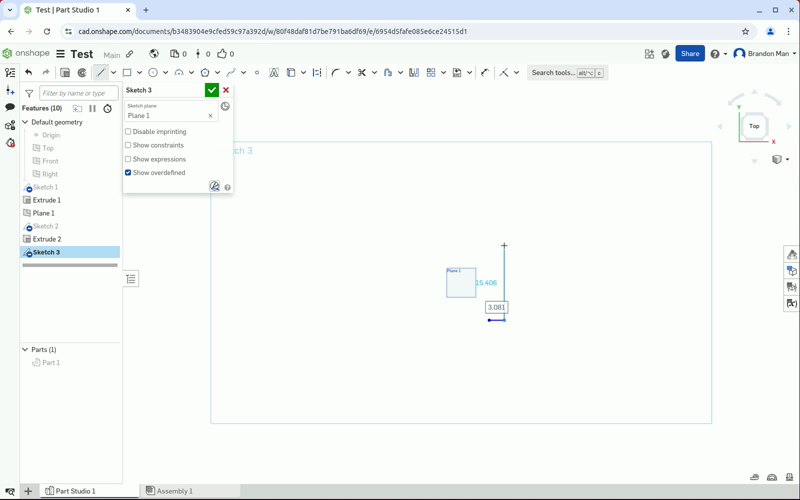
key_up(shift)
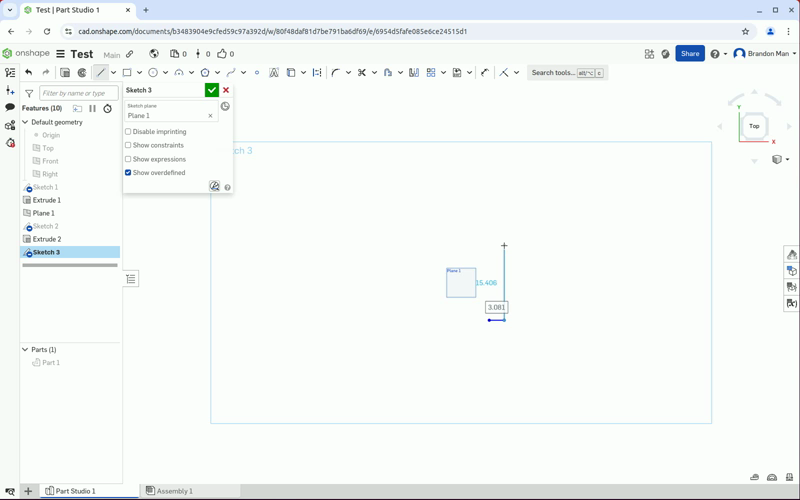
key_down(shift)
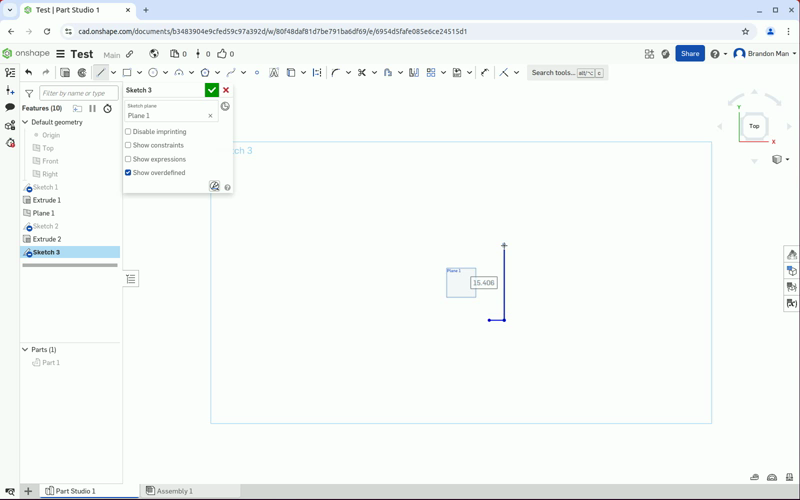
mouse_move(534, 245)
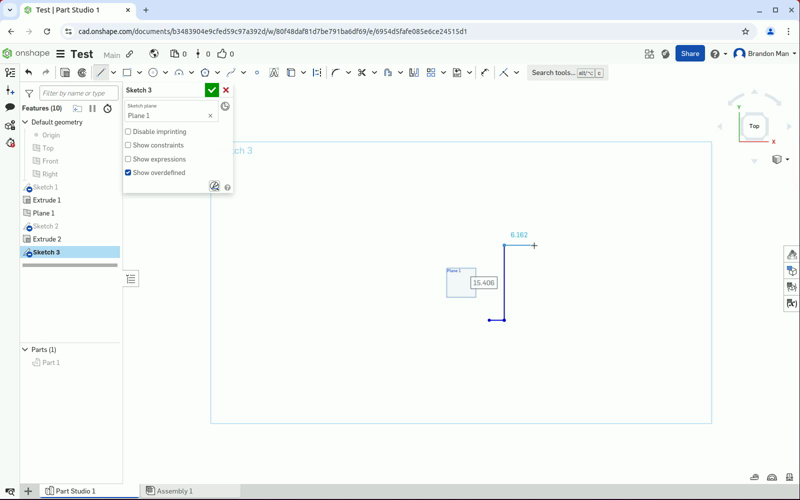
mouse_move(489, 245)
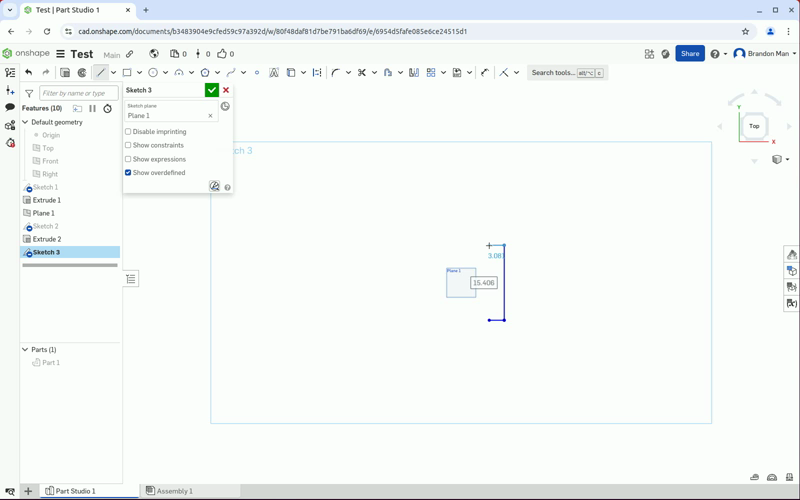
click(489, 245)
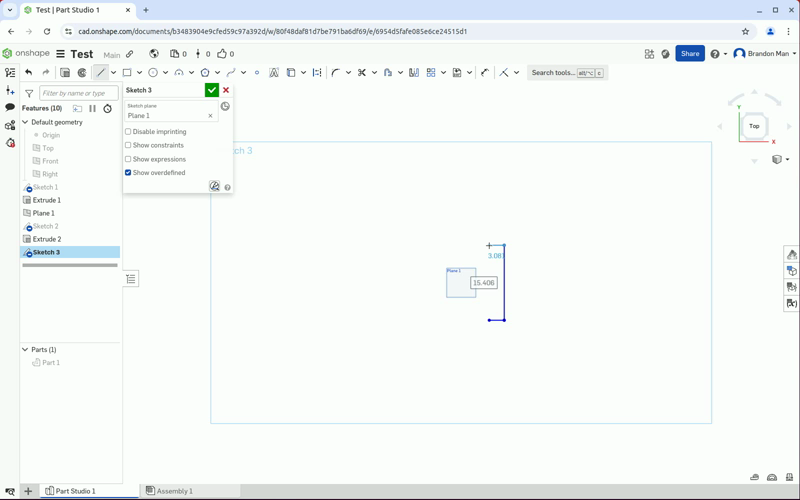
key_up(shift)
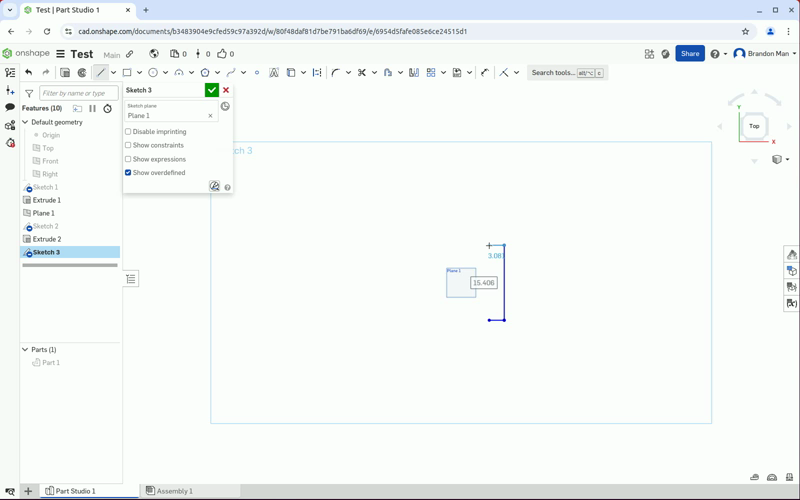
key_down(shift)
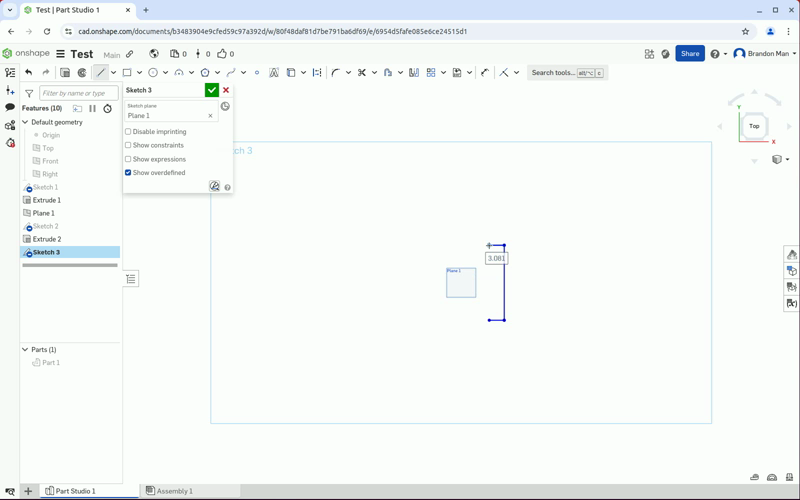
mouse_move(489, 320)
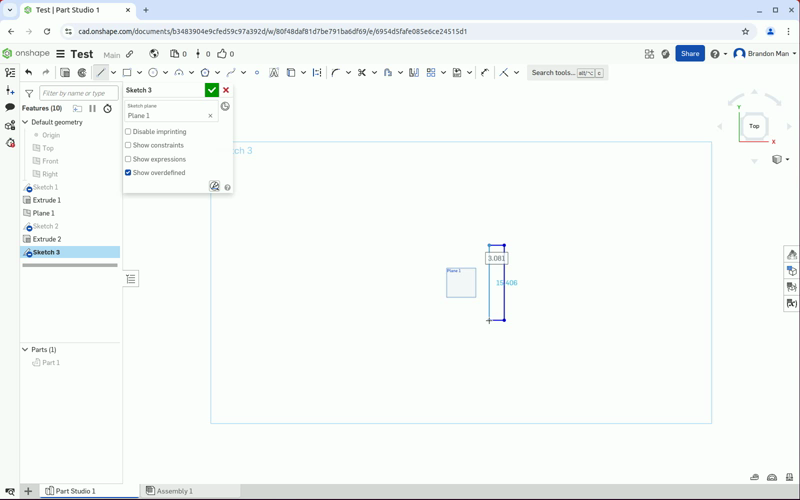
key_up(shift)
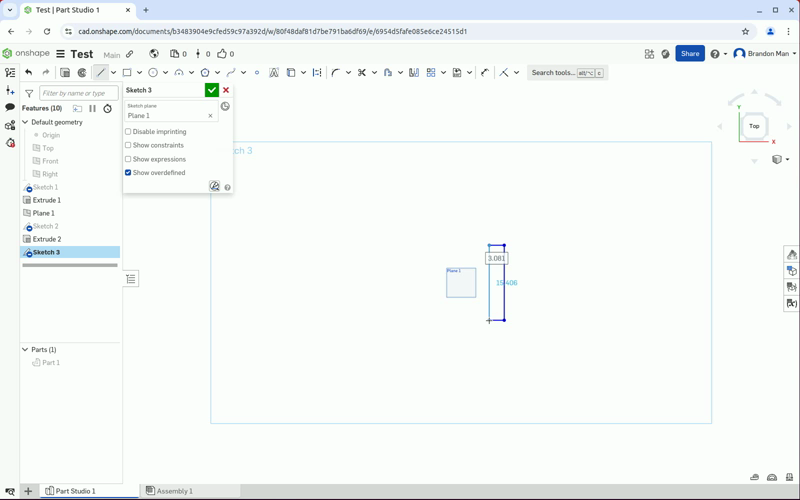
click(489, 320)
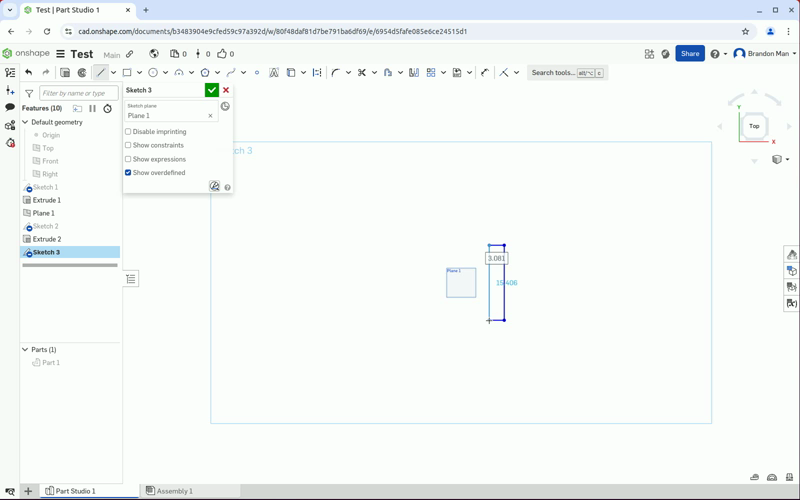
key(esc)
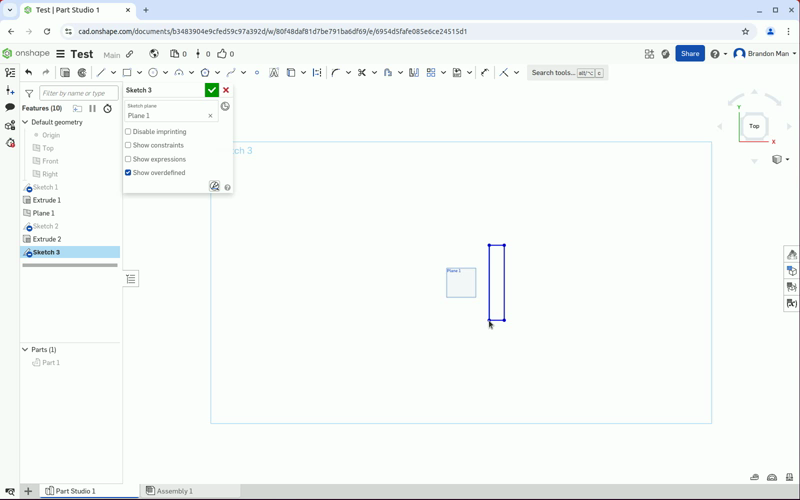
mouse_move(500, 268)
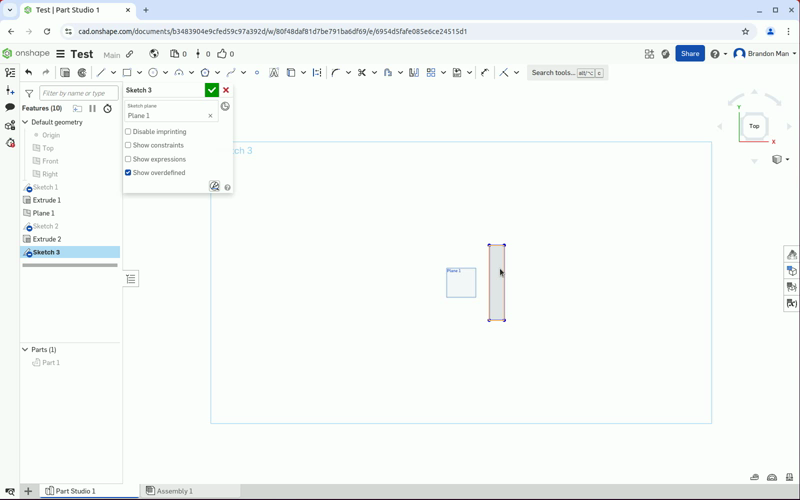
scroll(6)
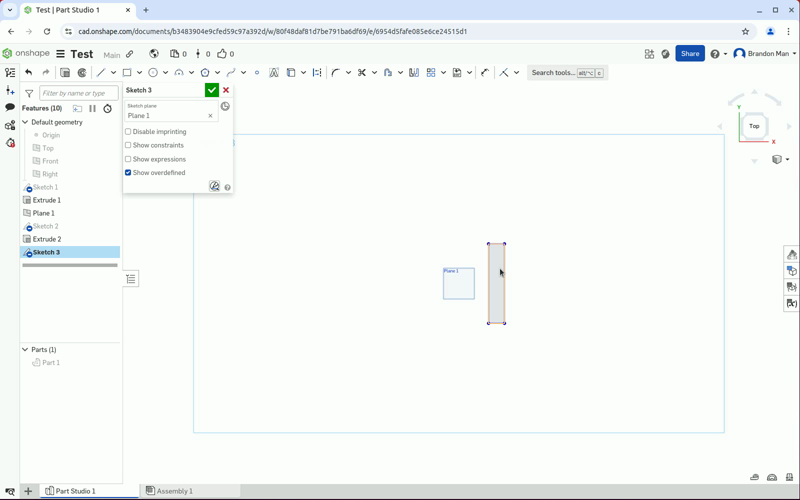
scroll(6)
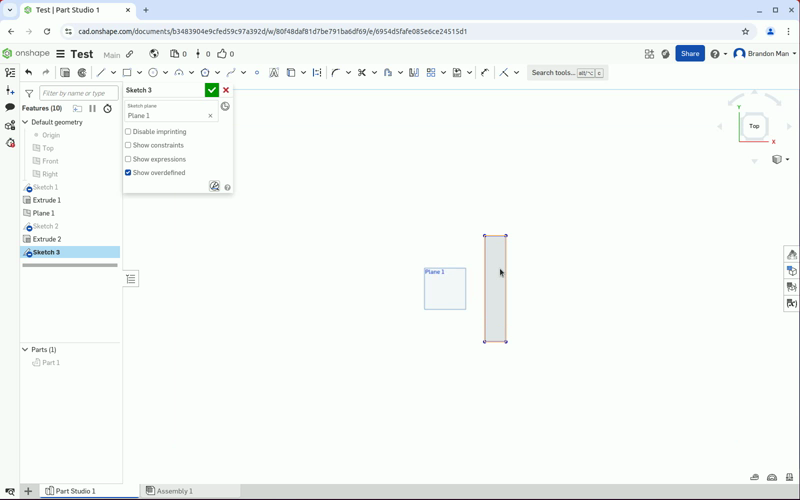
scroll(6)
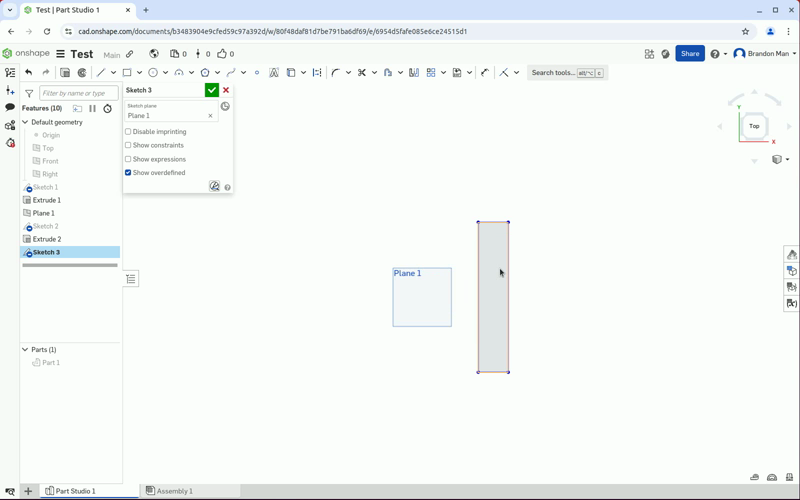
scroll(6)
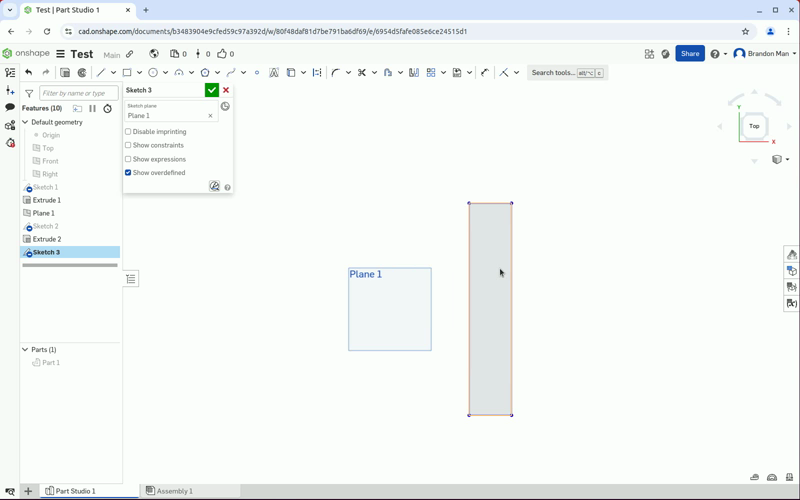
scroll(6)
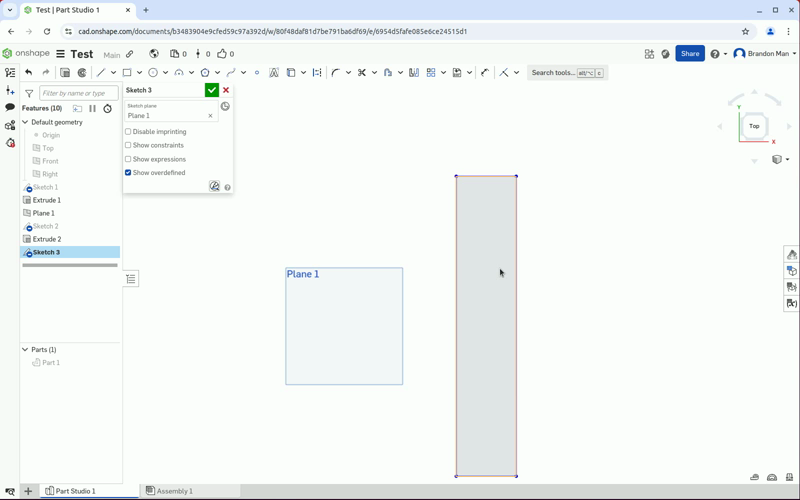
scroll(6)
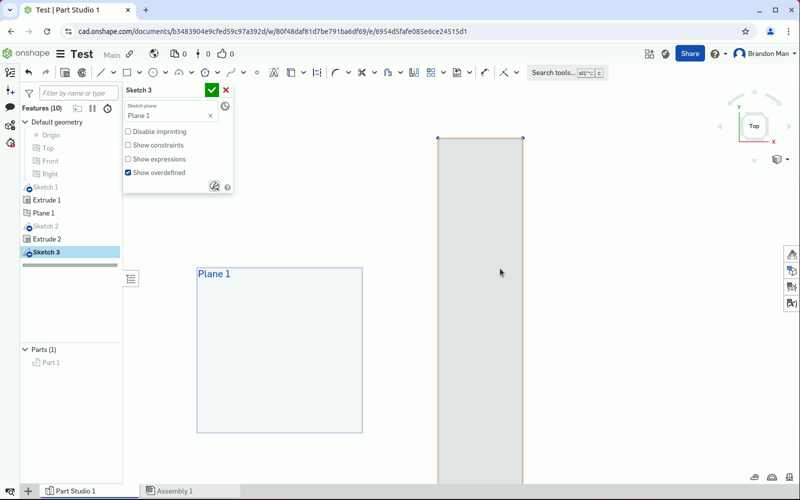
scroll(6)
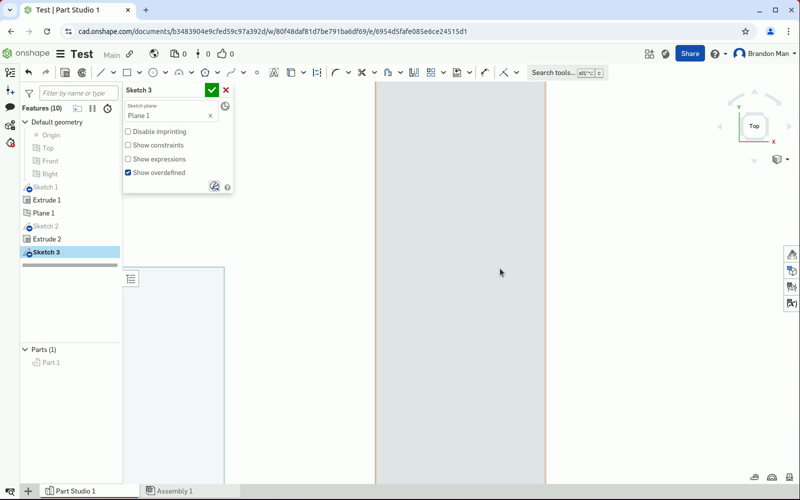
click(500, 268)
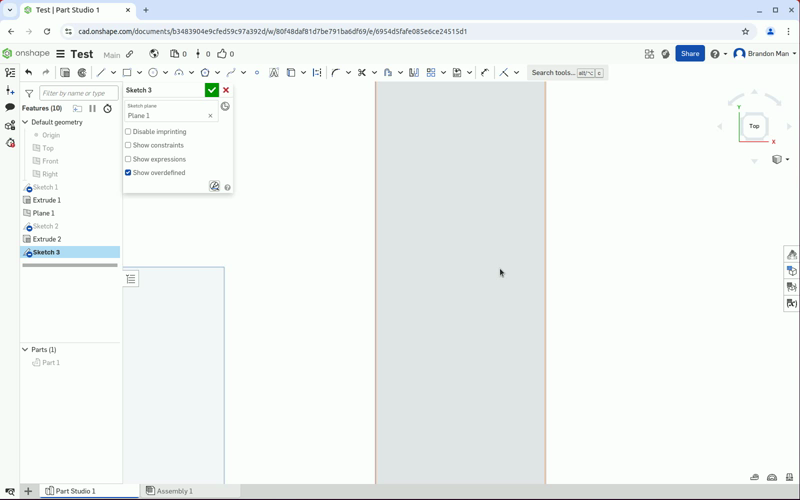
scroll(-6)
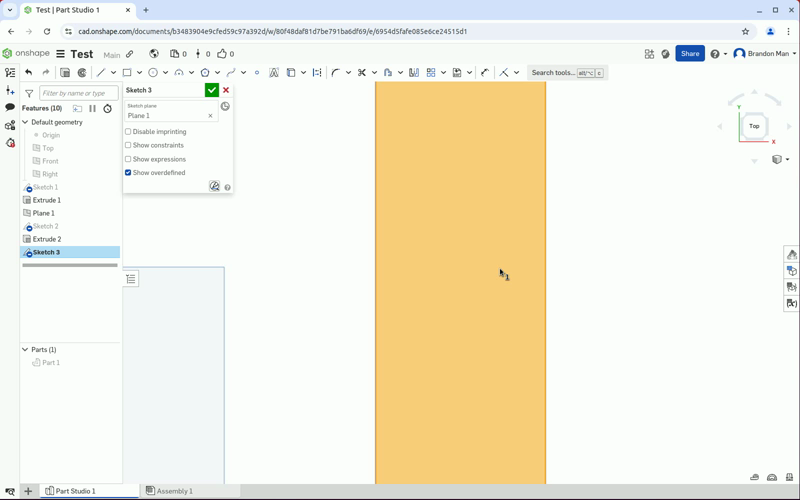
scroll(-6)
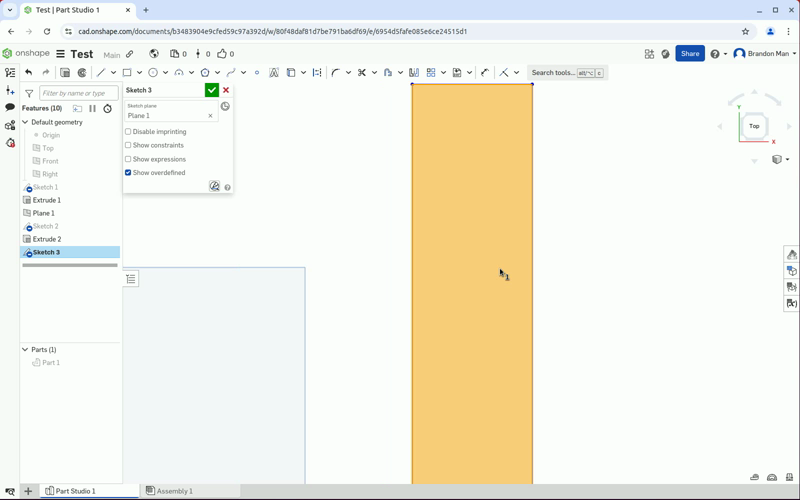
scroll(-6)
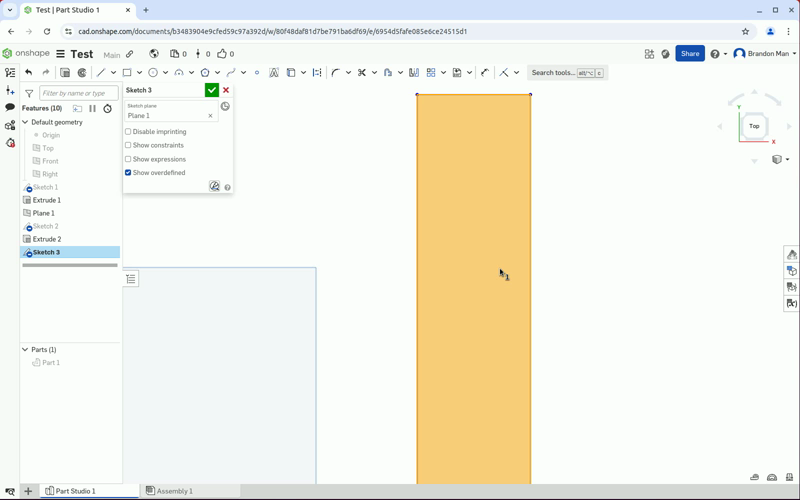
scroll(-6)
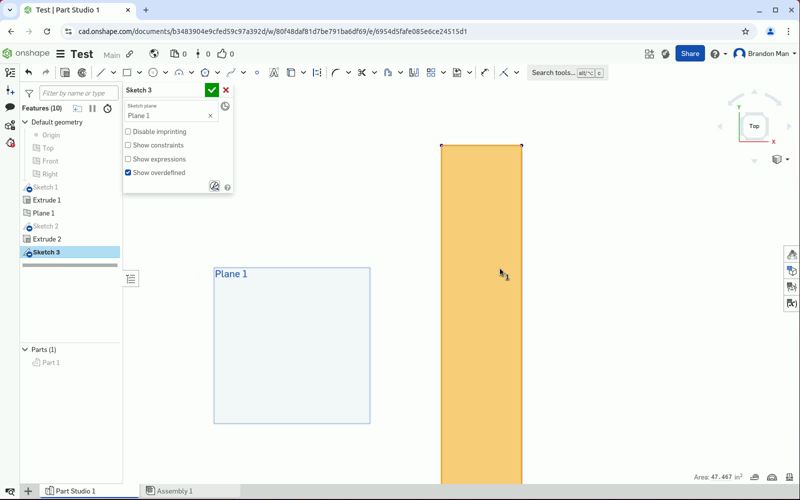
scroll(-6)
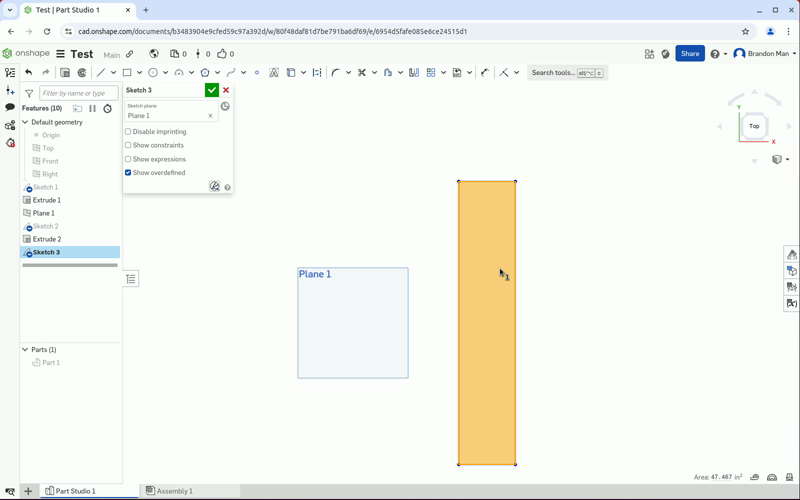
scroll(-6)
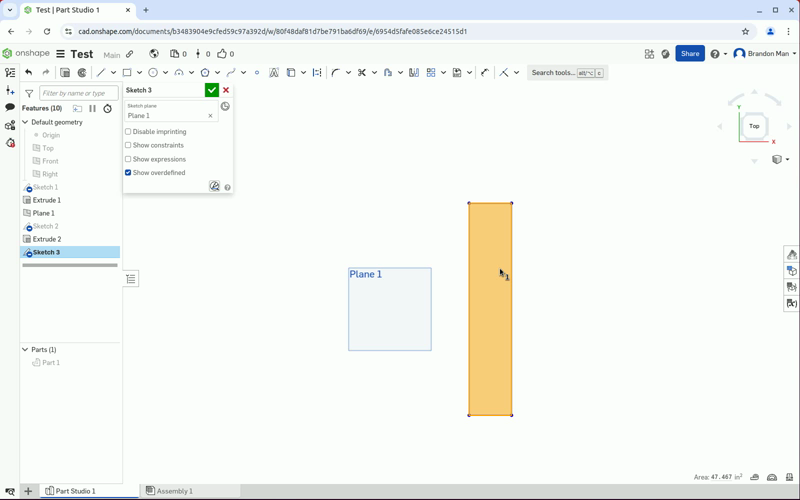
scroll(-6)
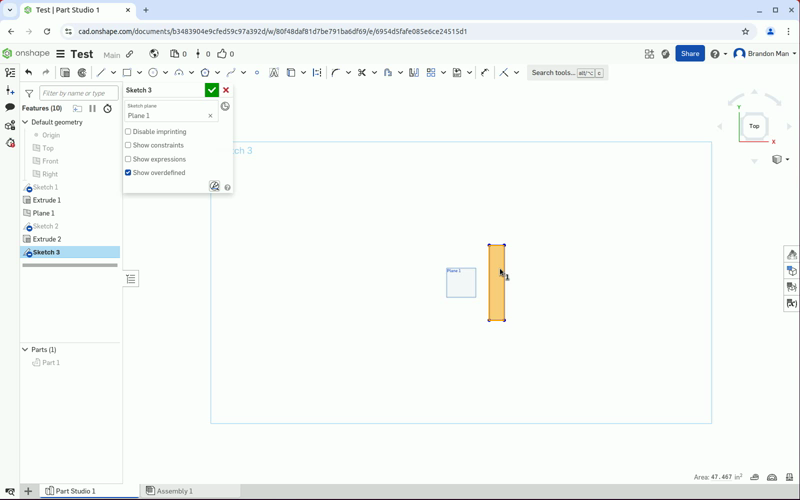
mouse_move(73, 352)
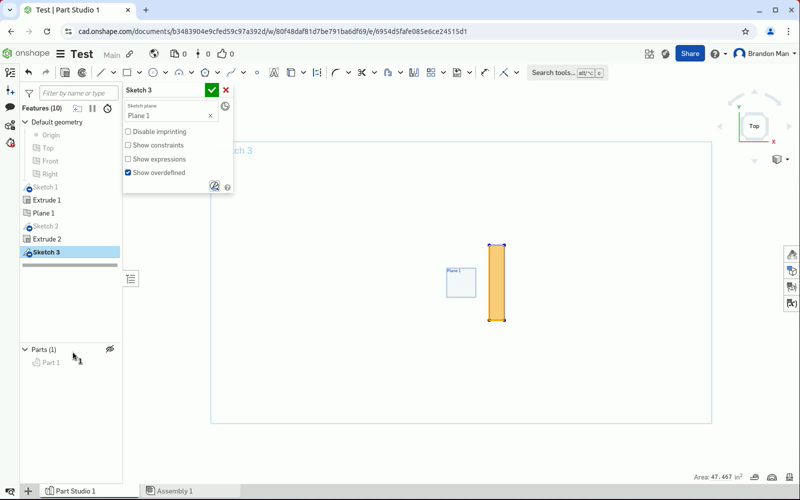
key(shift+y)
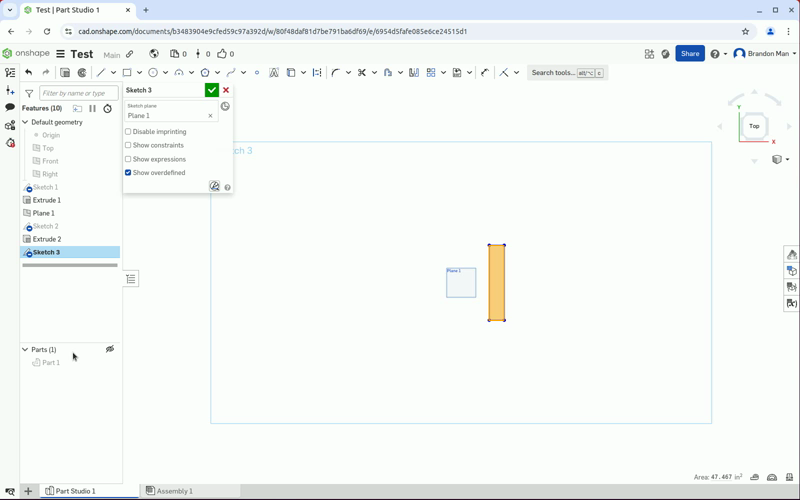
key(shift+e)
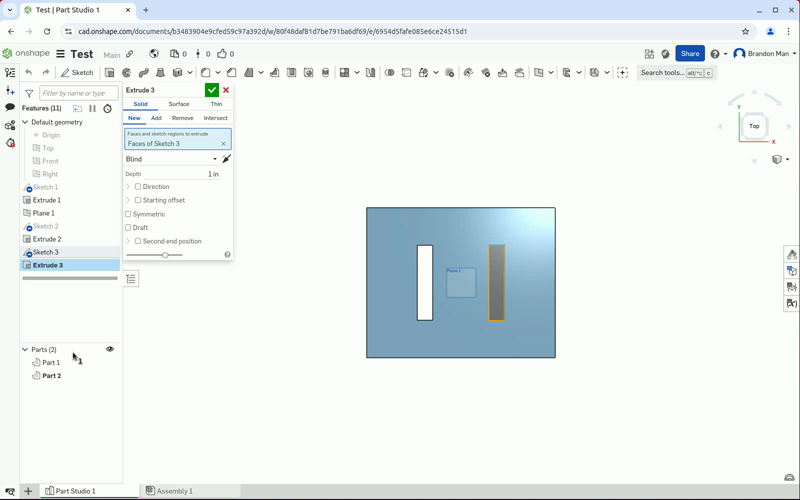
mouse_move(143, 106)
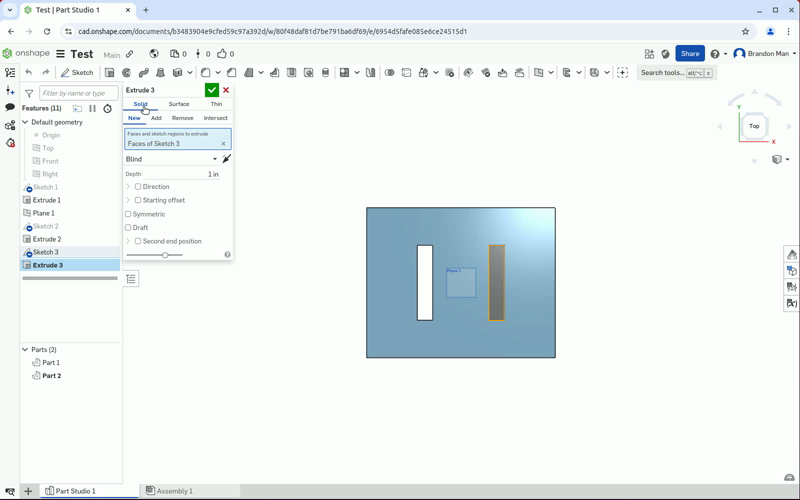
click(143, 106)
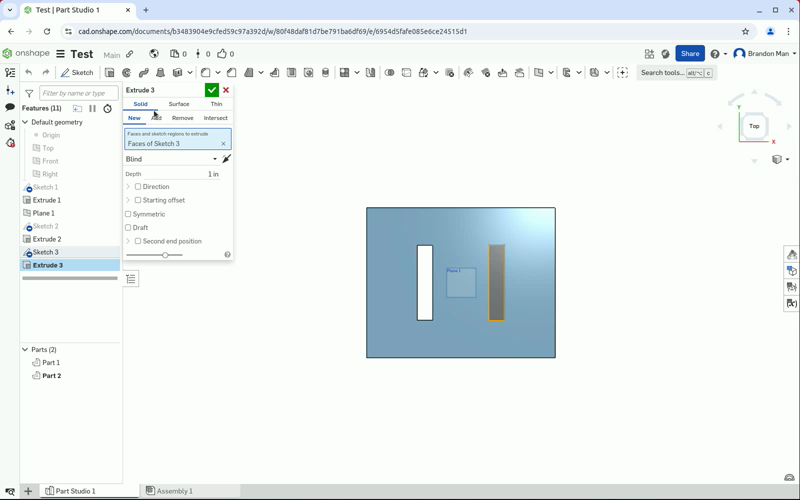
mouse_move(186, 120)
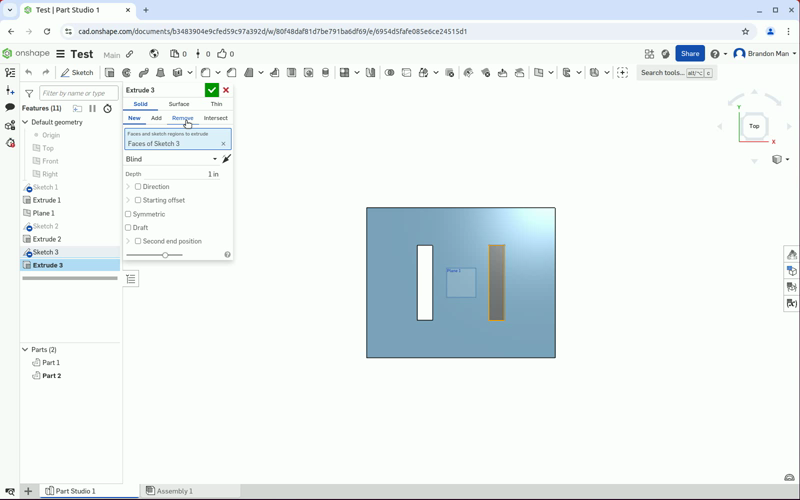
click(186, 120)
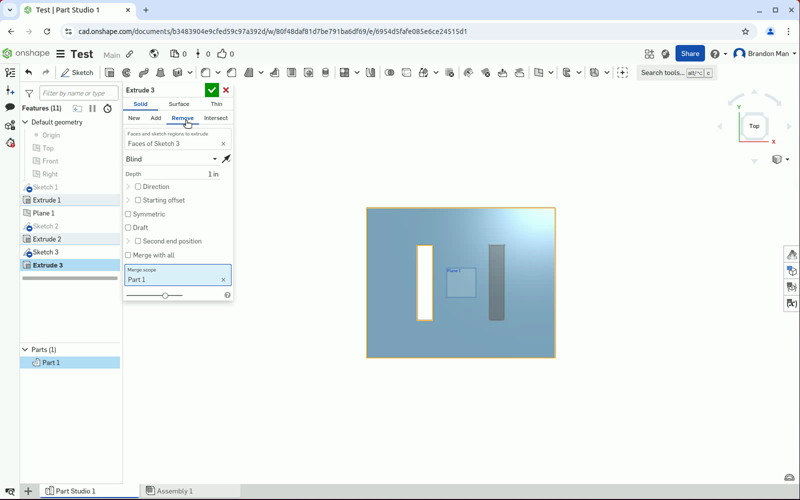
key(tab, 4)
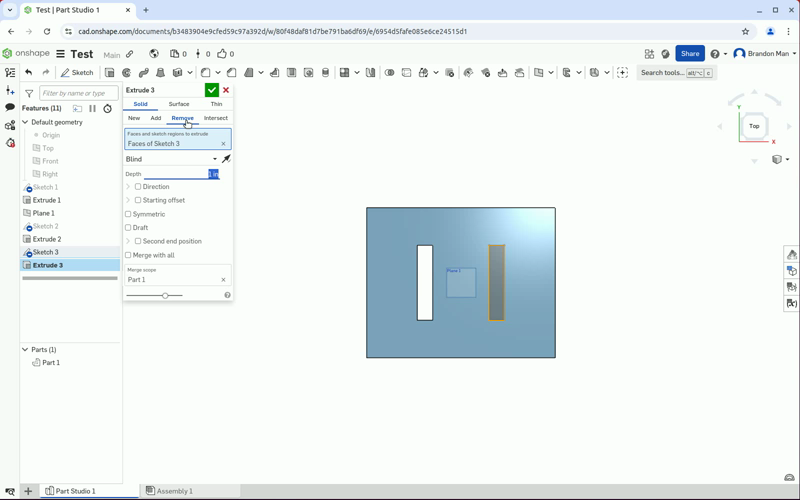
text(7.703)
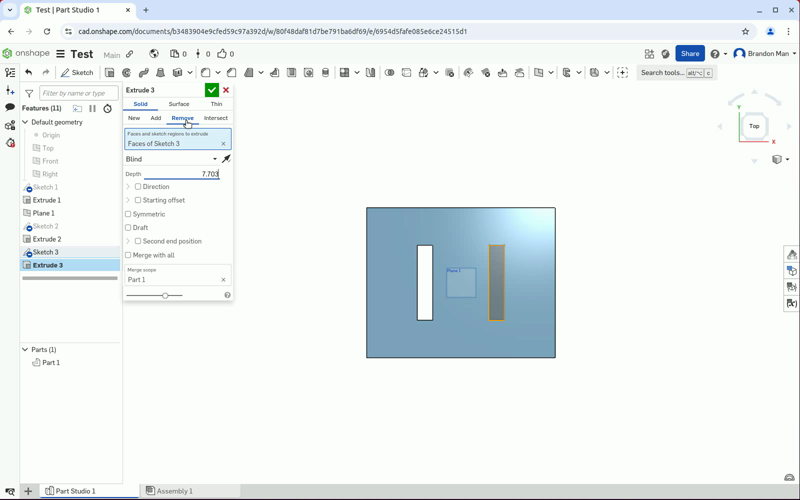
key(tab, 6)
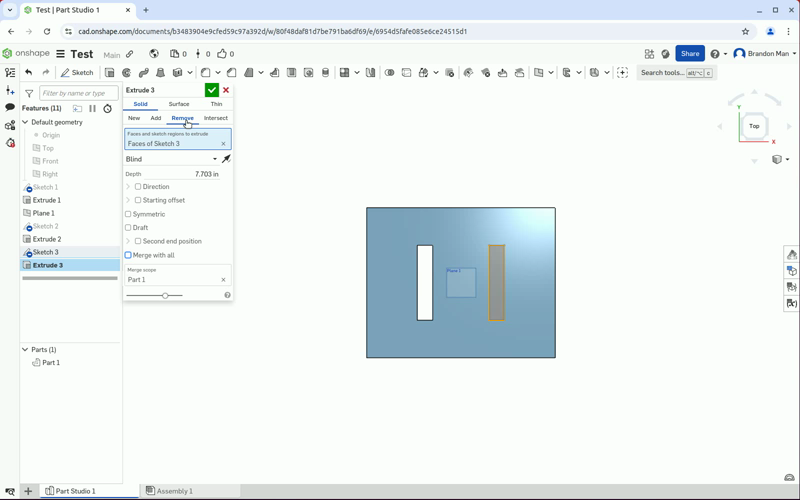
key(space)
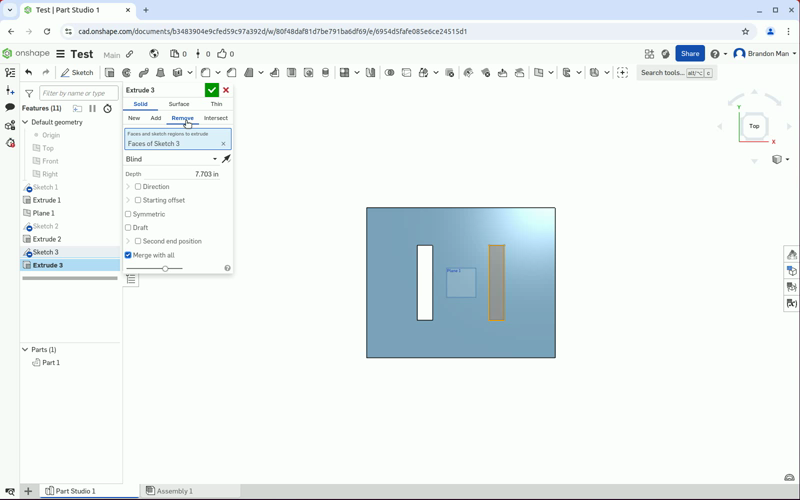
key(enter)
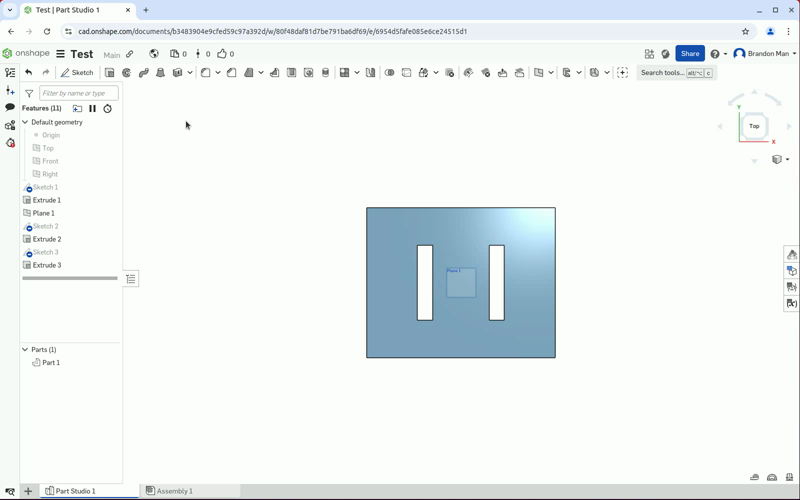
key(shift+h)
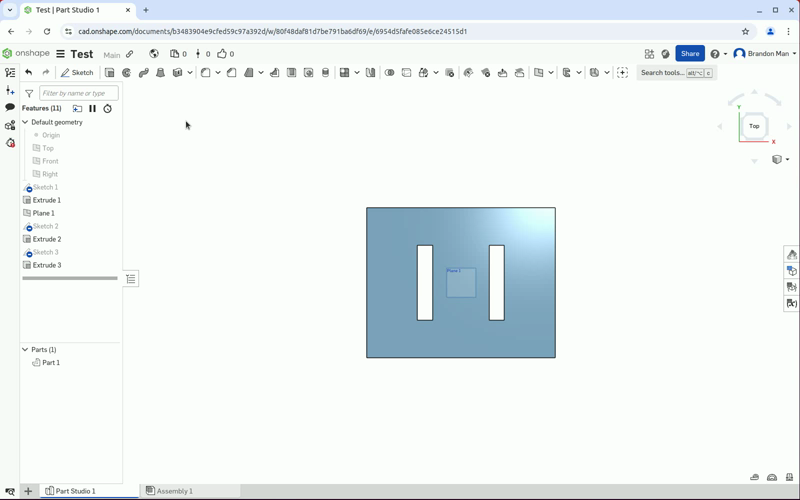
key(shift+h)
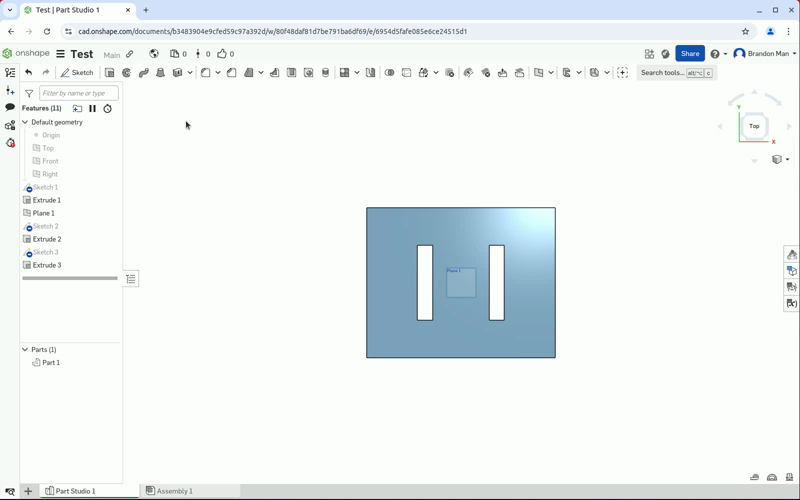
mouse_move(73, 189)
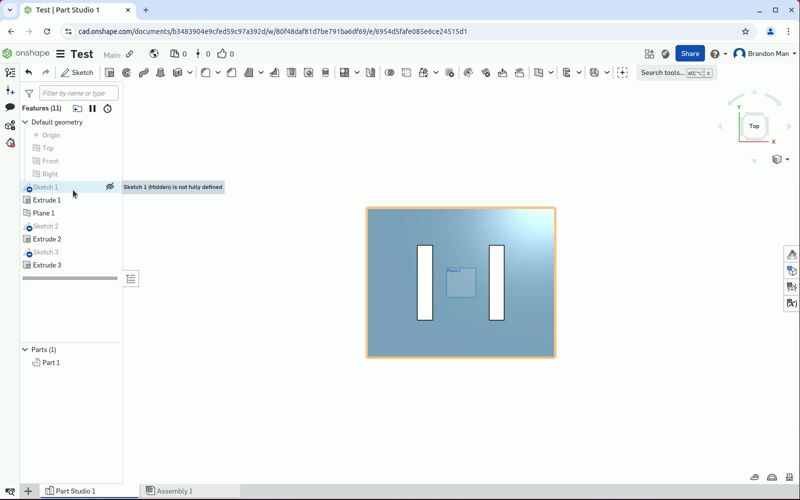
click(73, 189)
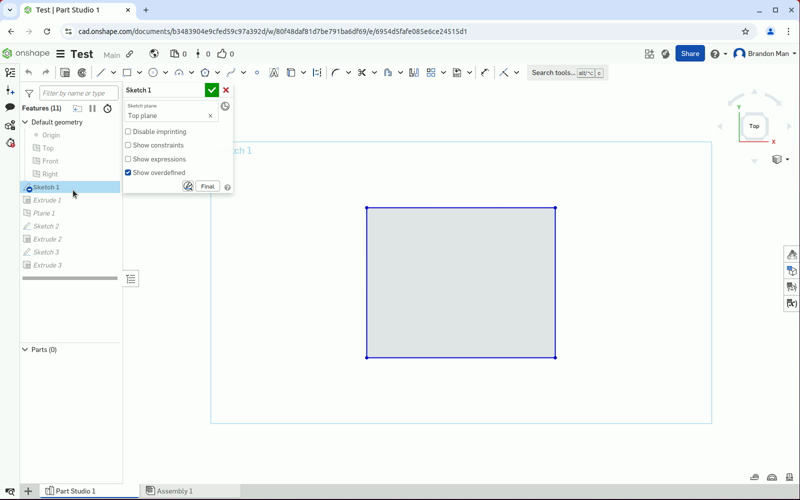
mouse_move(229, 92)
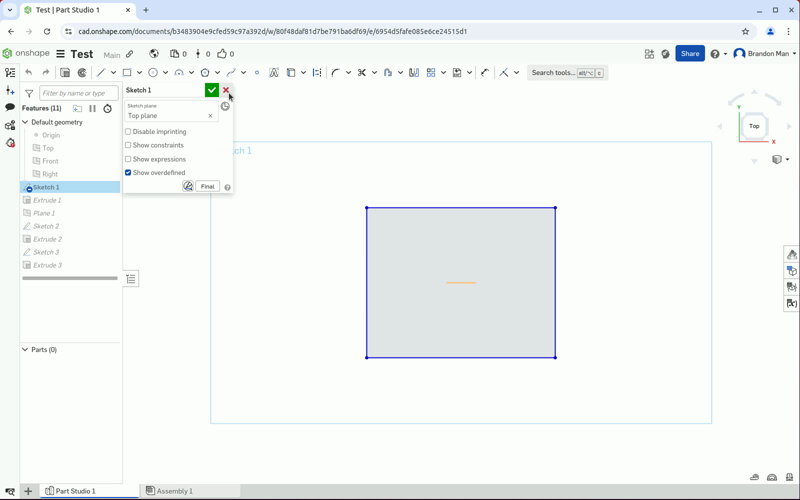
click(229, 92)
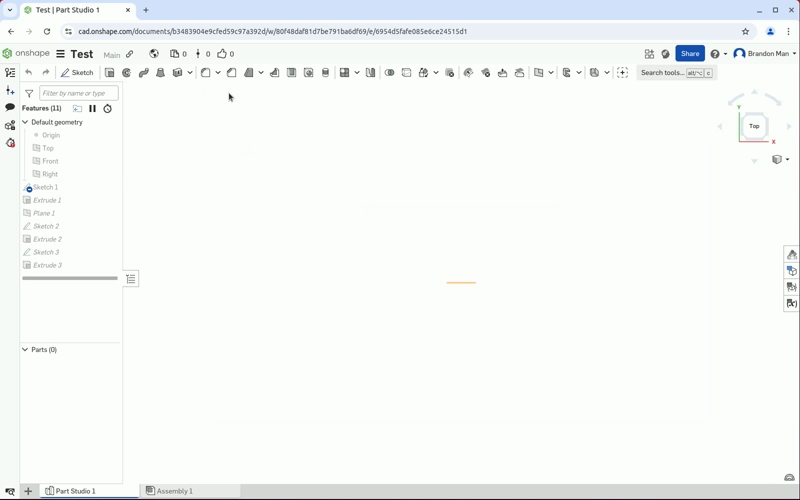
key(shift+s)
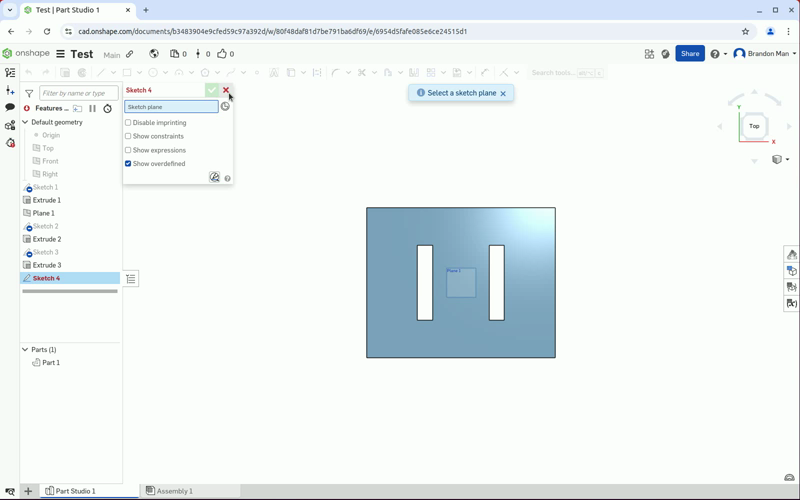
mouse_move(73, 215)
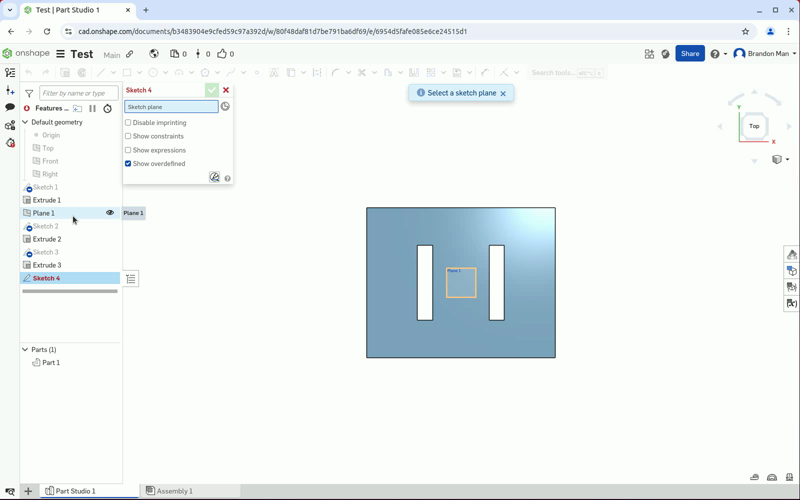
click(73, 215)
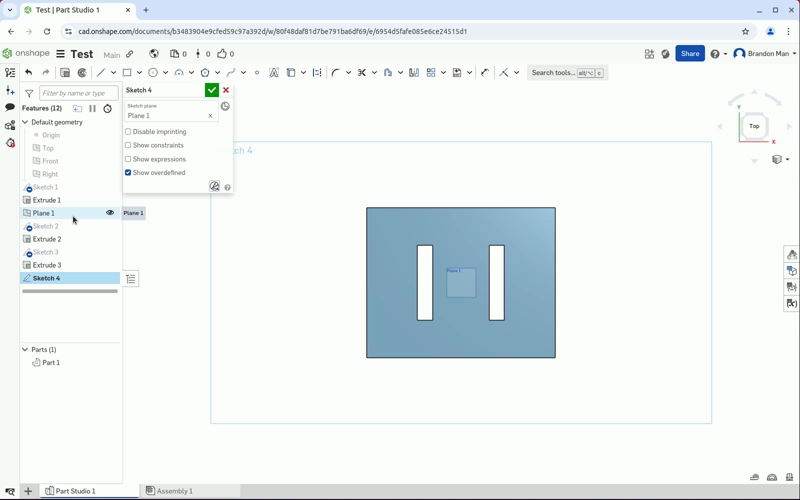
mouse_move(73, 352)
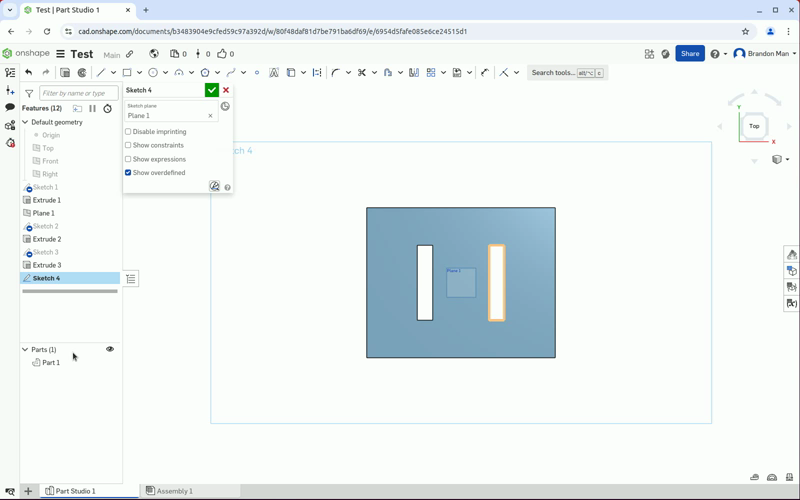
key(y)
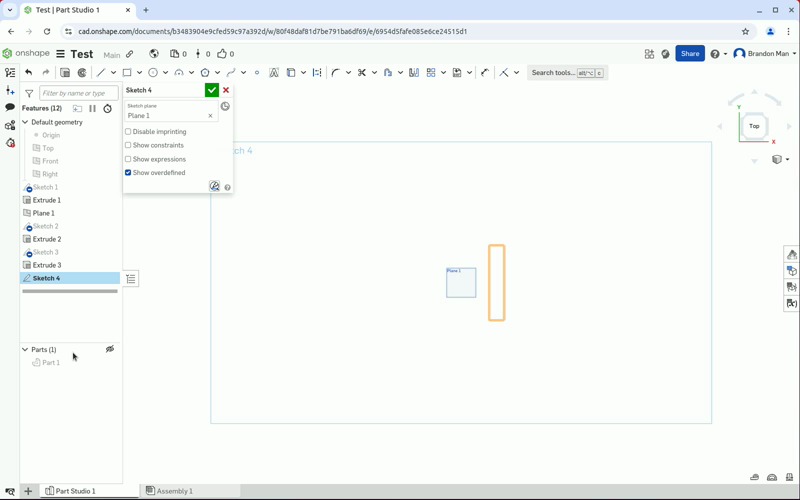
key(l)
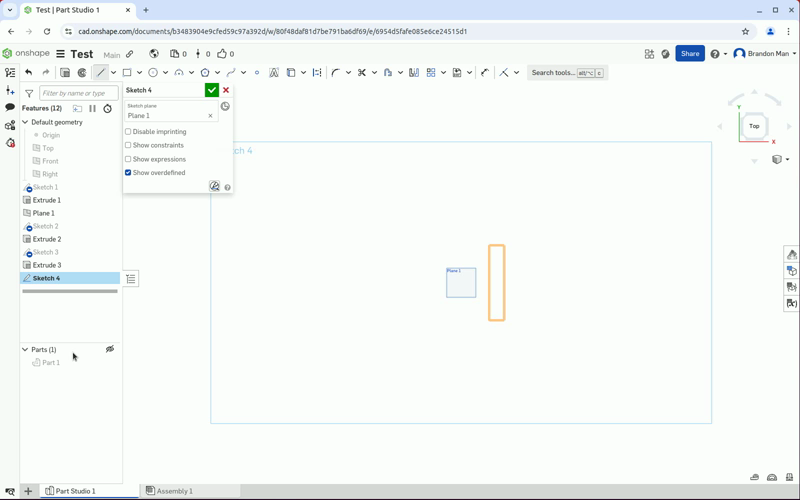
key_down(shift)
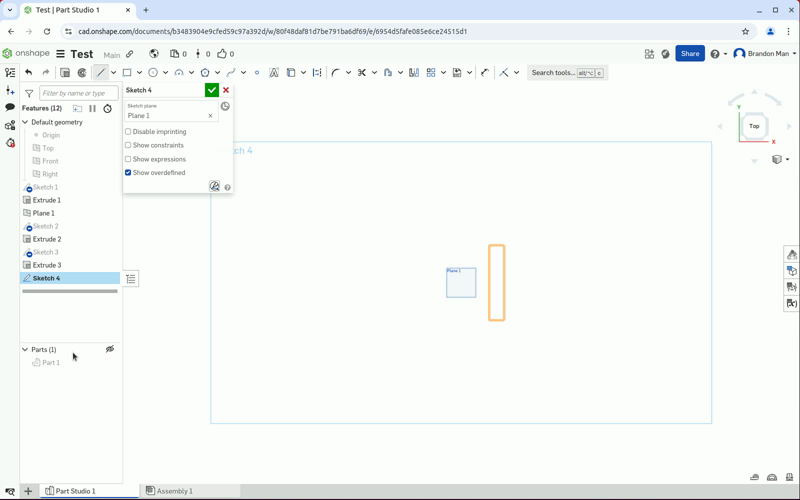
mouse_move(386, 305)
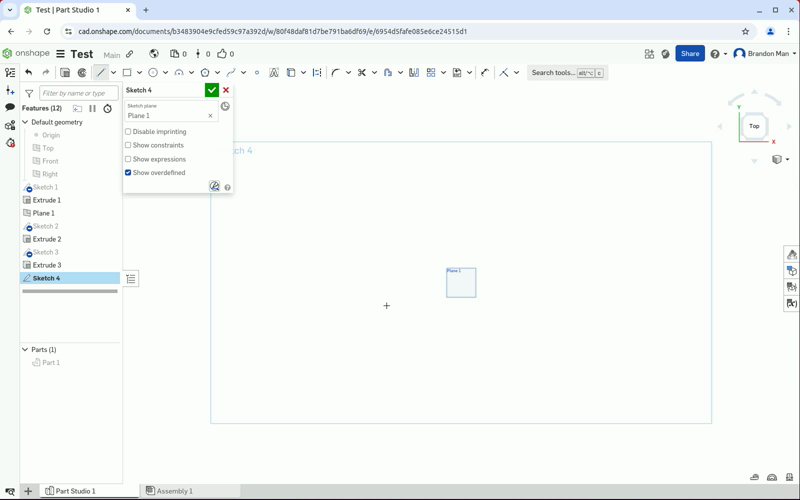
click(386, 305)
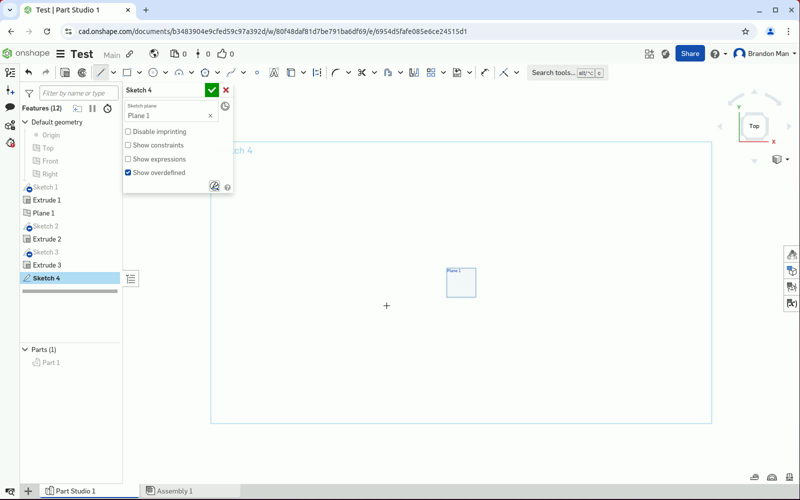
key_up(shift)
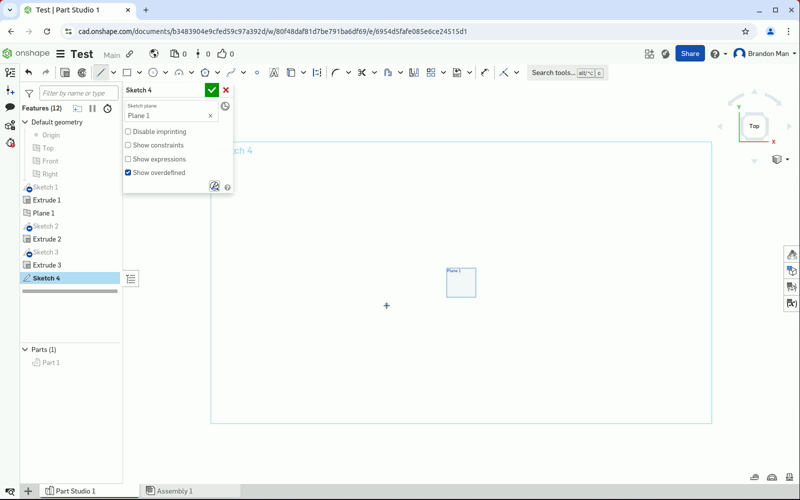
key_down(shift)
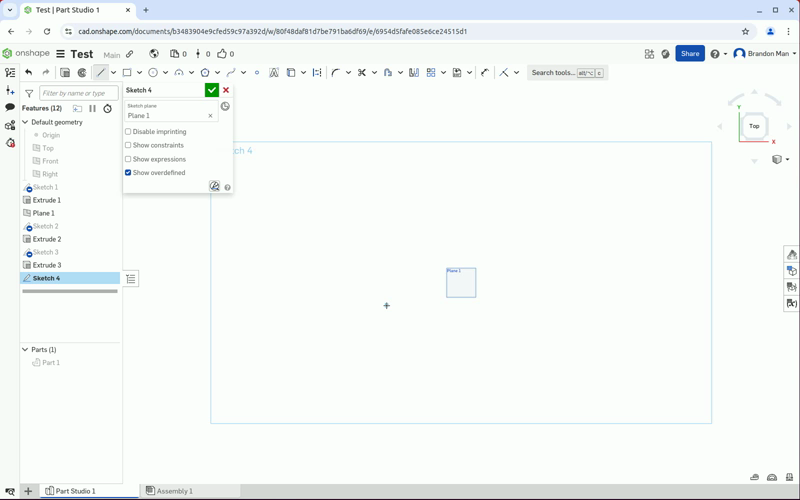
mouse_move(417, 305)
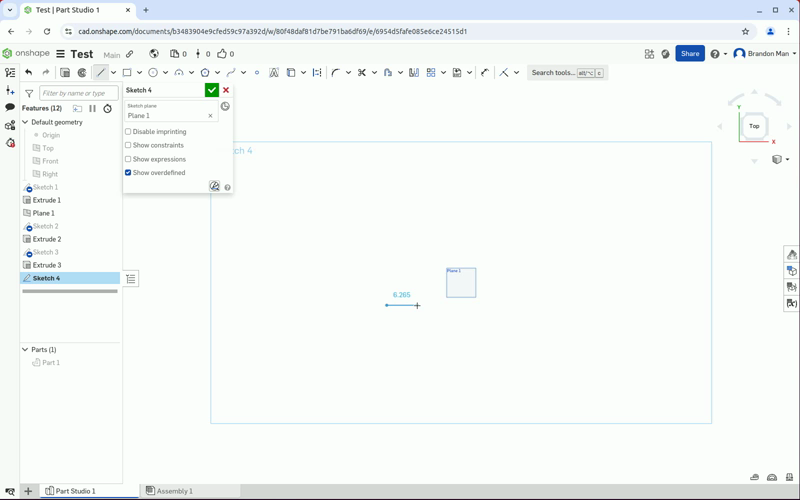
mouse_move(402, 305)
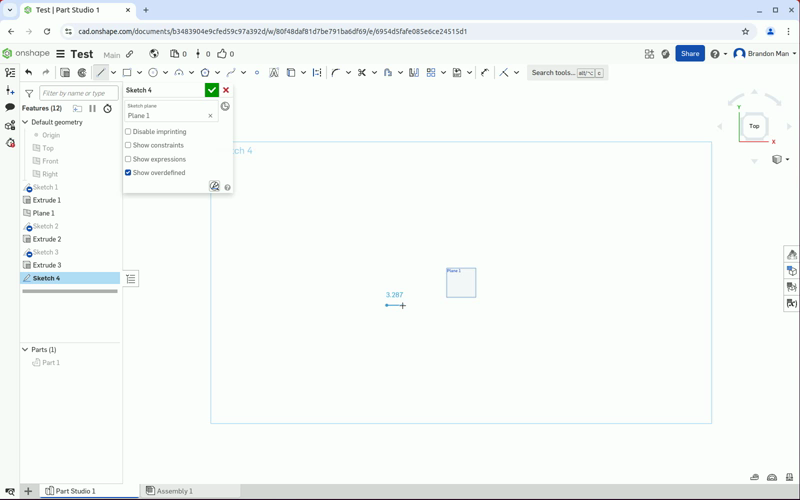
click(402, 305)
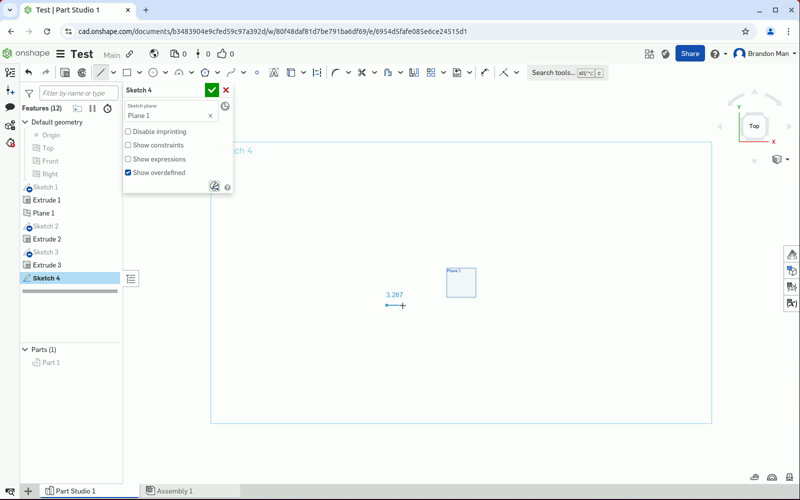
key_up(shift)
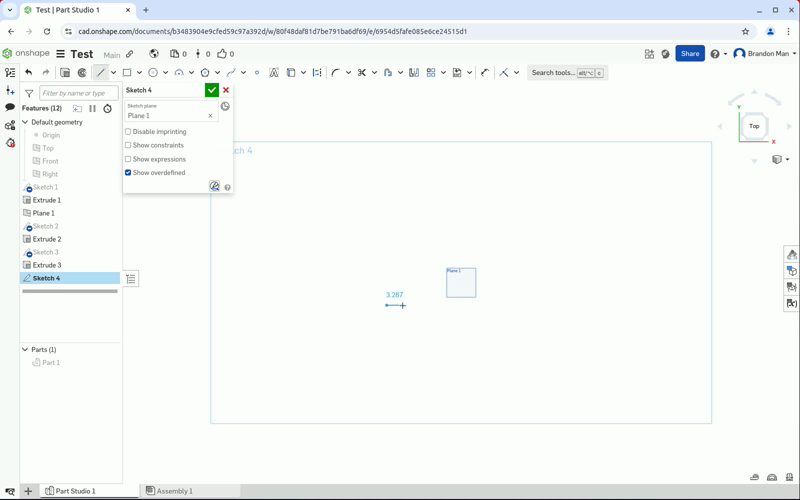
key_down(shift)
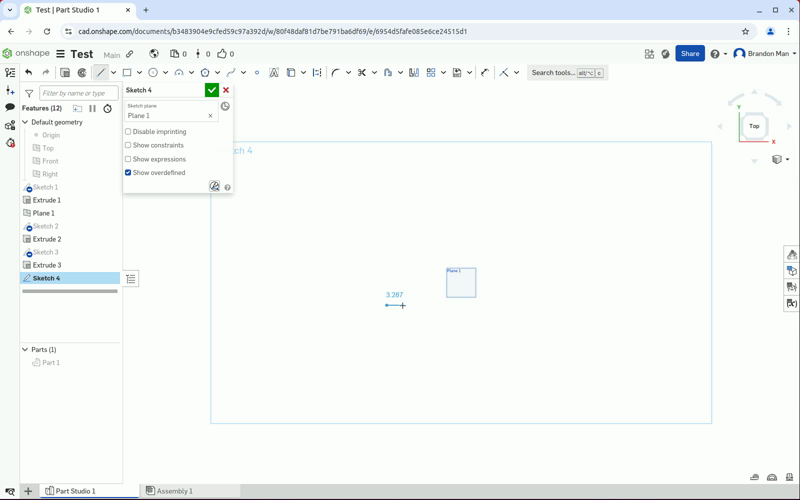
mouse_move(432, 305)
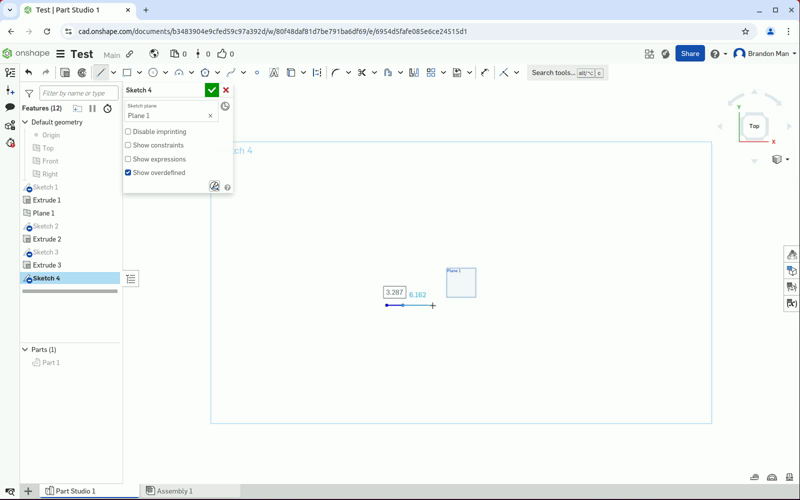
mouse_move(402, 258)
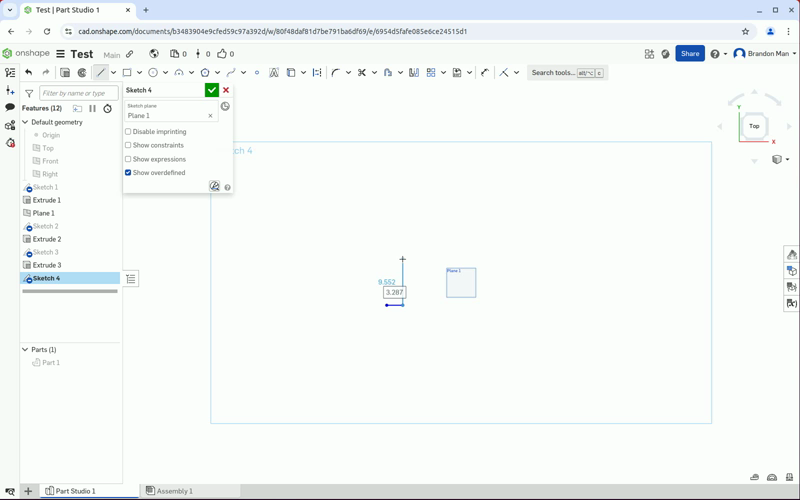
click(402, 258)
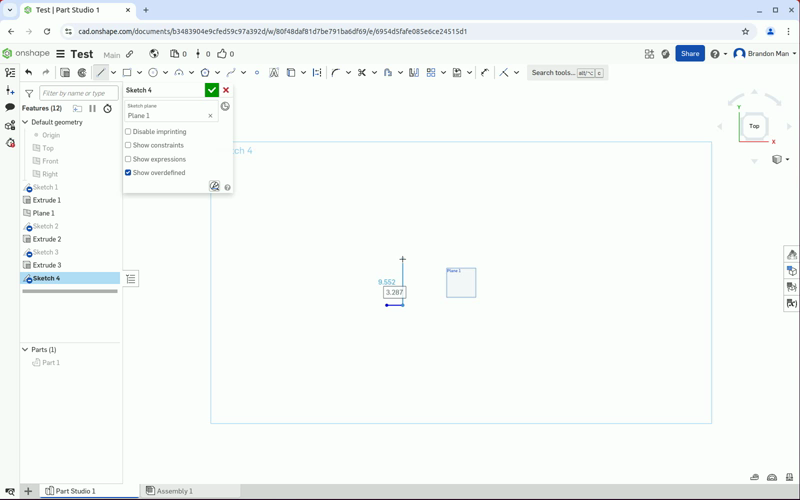
key_up(shift)
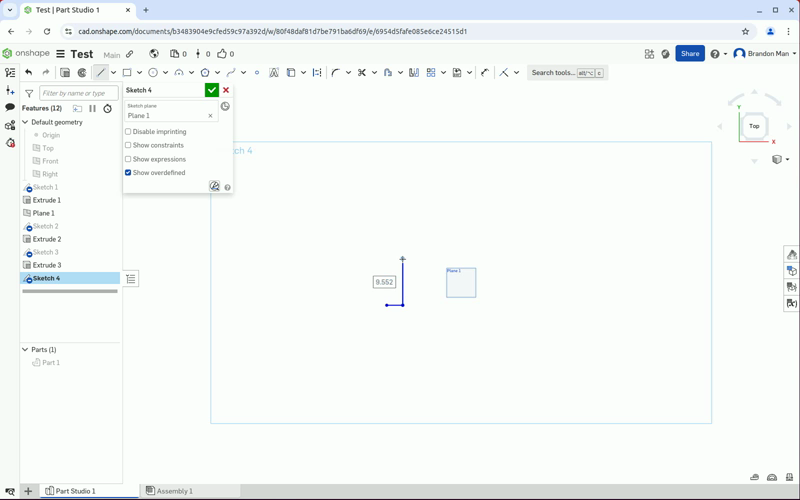
key_down(shift)
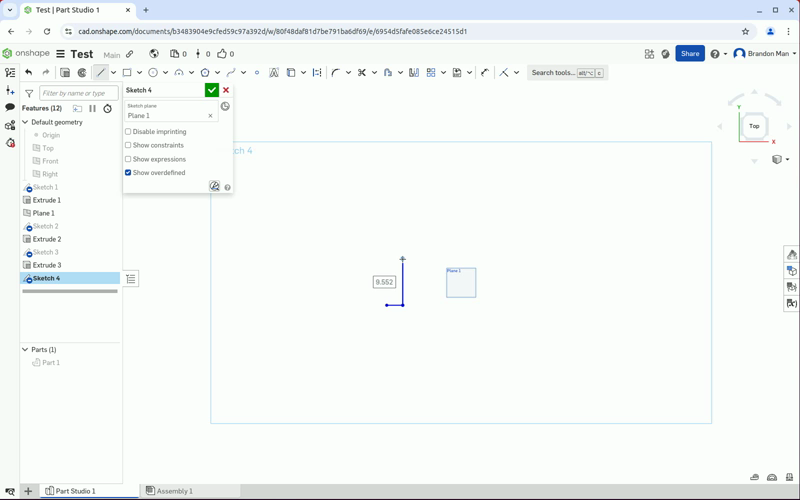
mouse_move(432, 258)
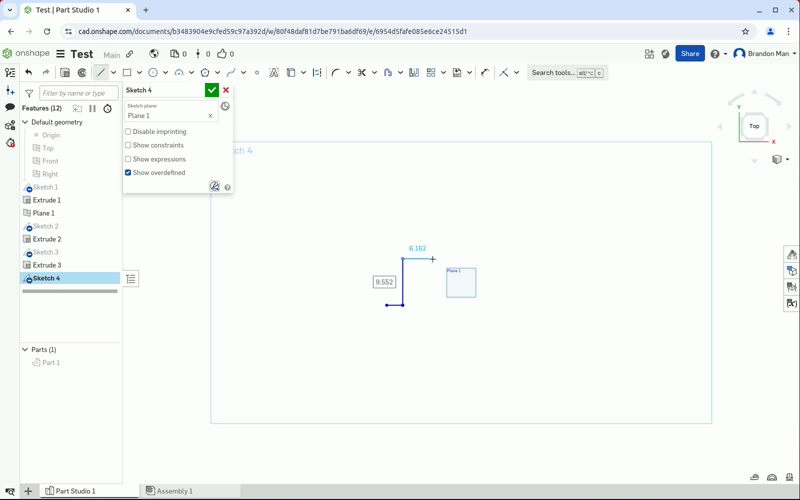
mouse_move(386, 258)
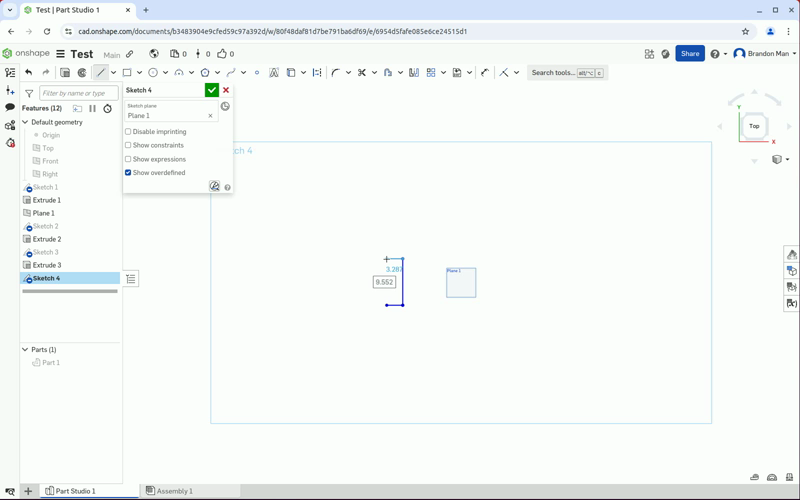
click(386, 258)
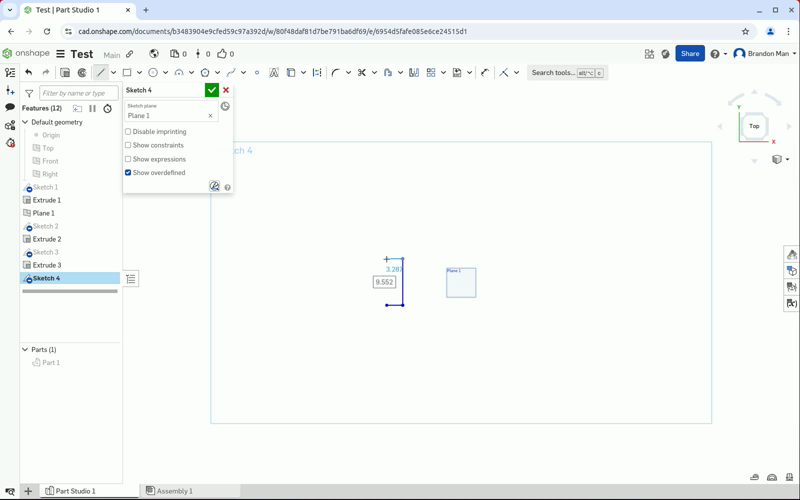
key_up(shift)
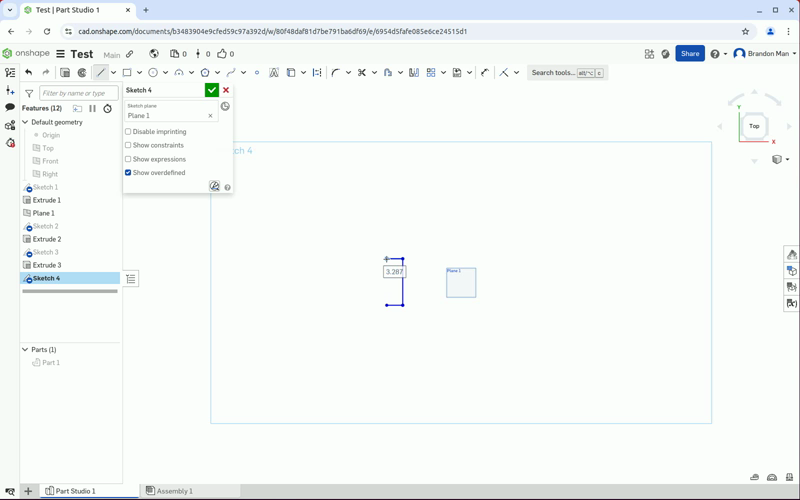
mouse_move(417, 258)
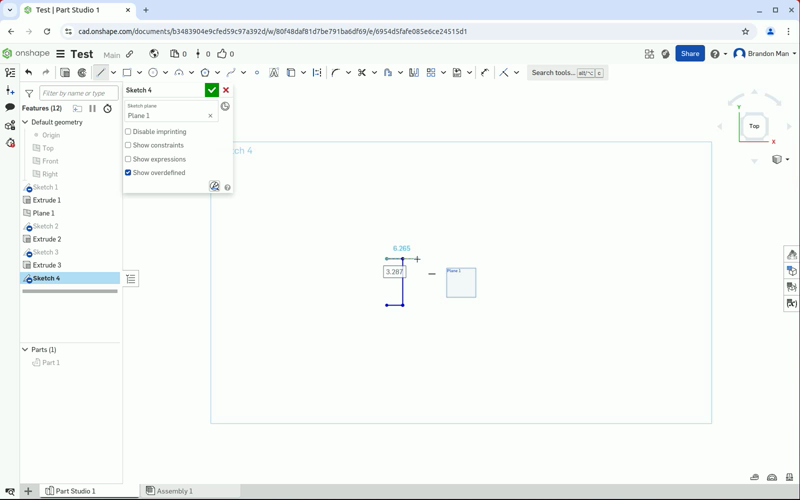
key_down(shift)
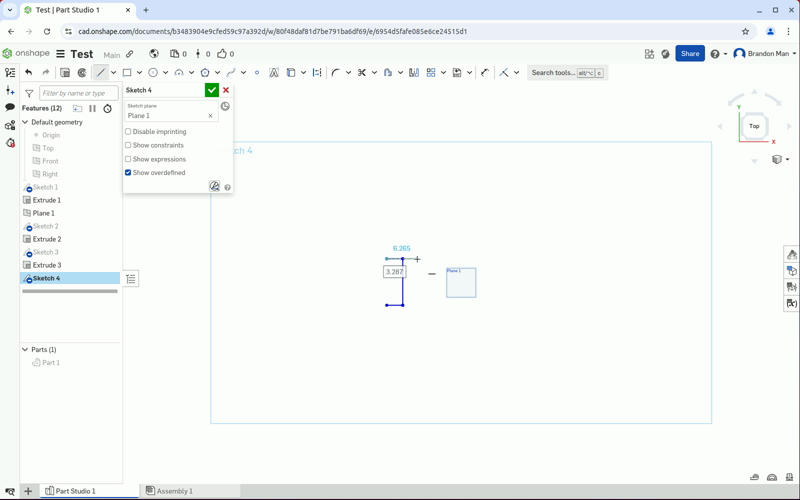
mouse_move(386, 305)
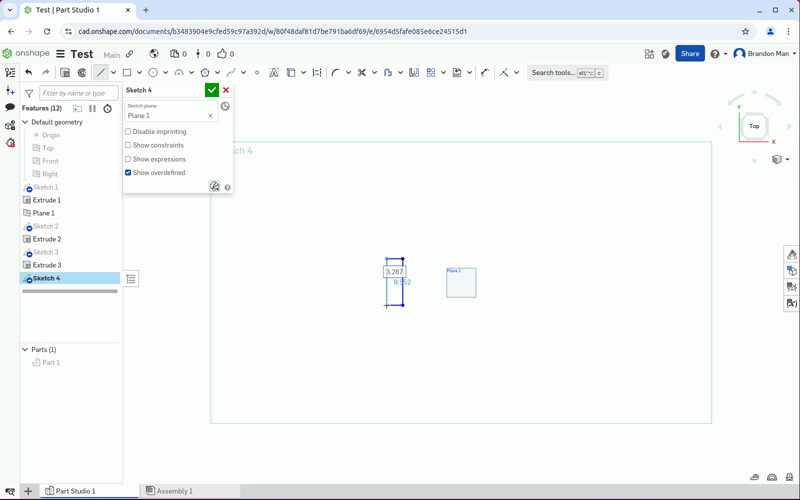
key_up(shift)
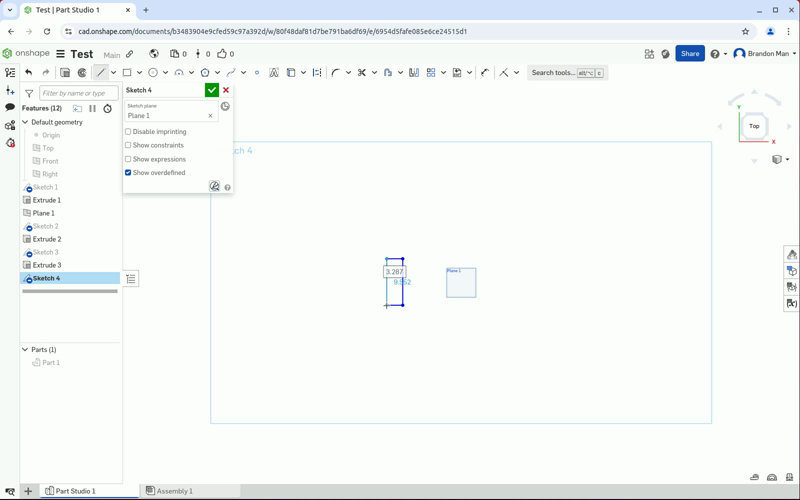
click(386, 305)
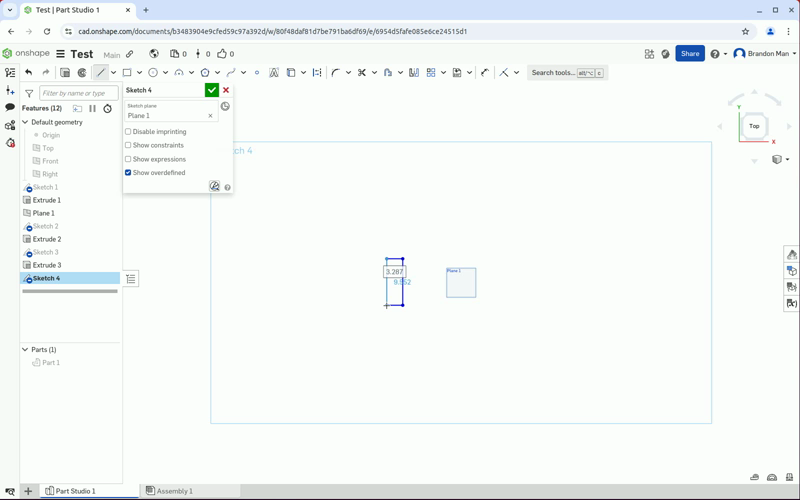
key(esc)
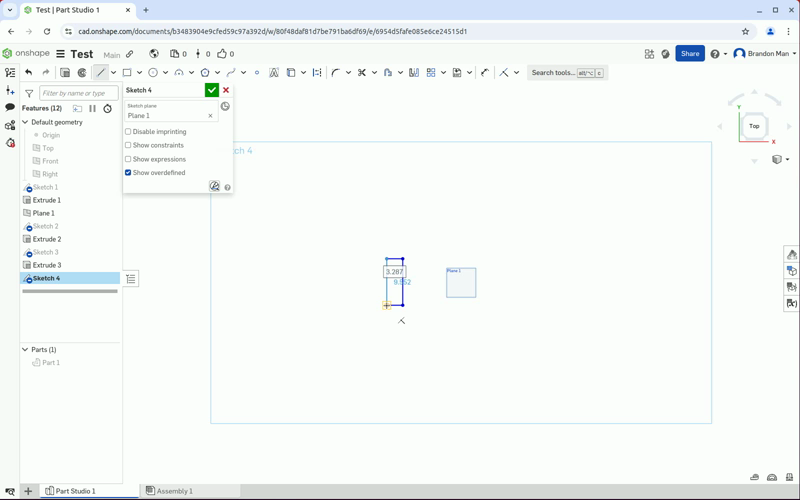
mouse_move(391, 293)
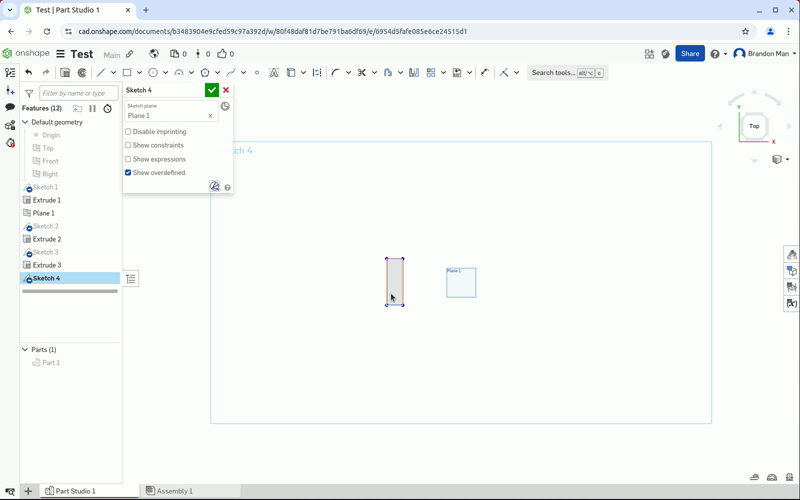
scroll(6)
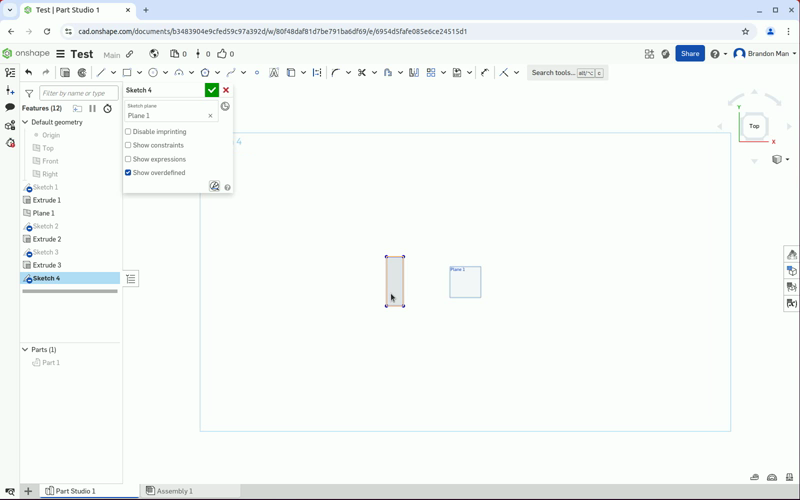
scroll(6)
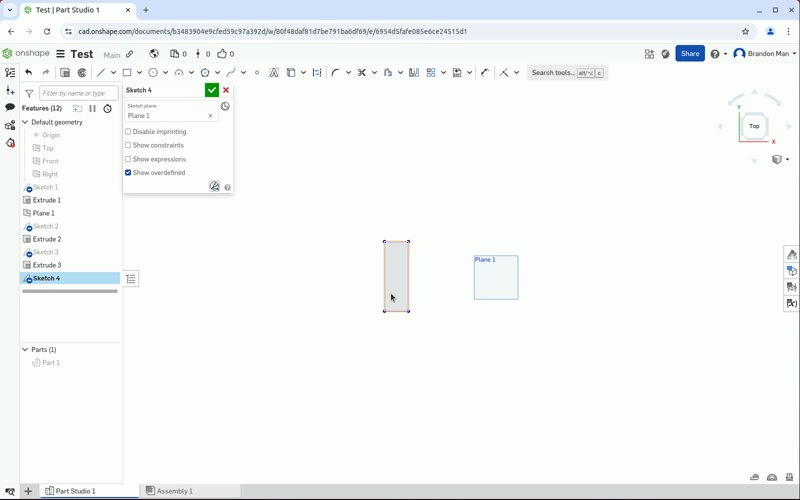
scroll(6)
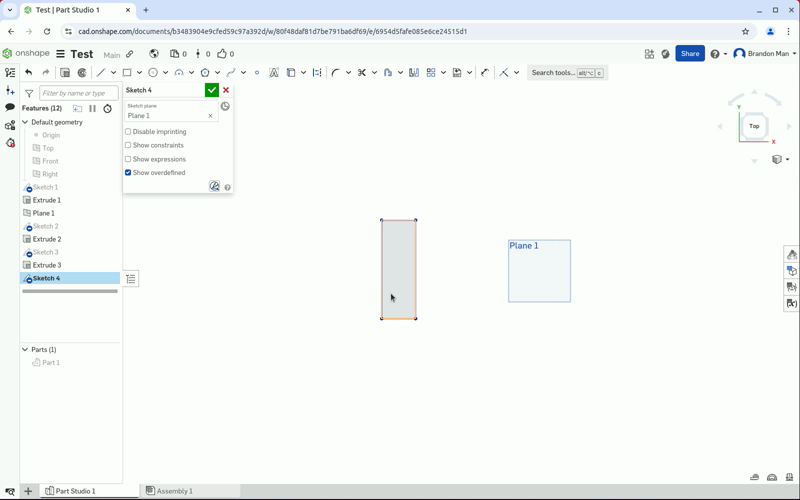
scroll(6)
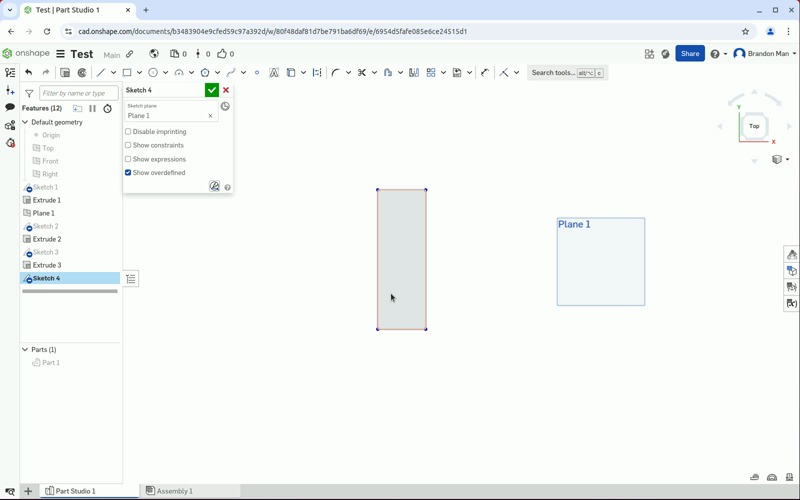
scroll(6)
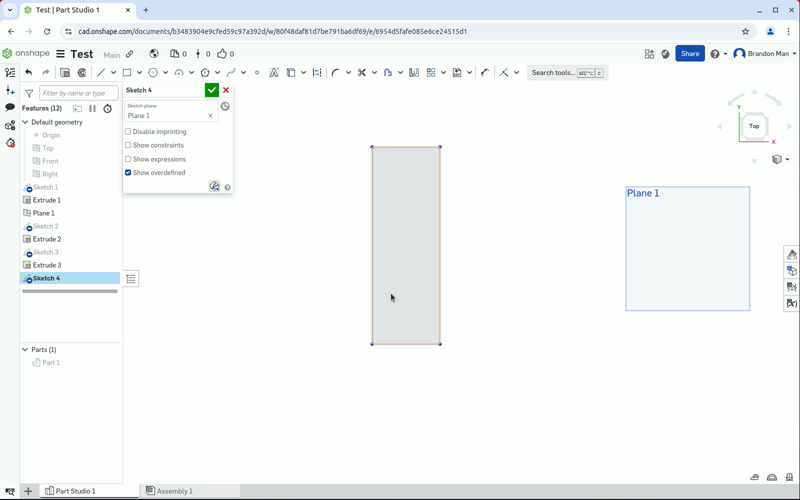
scroll(6)
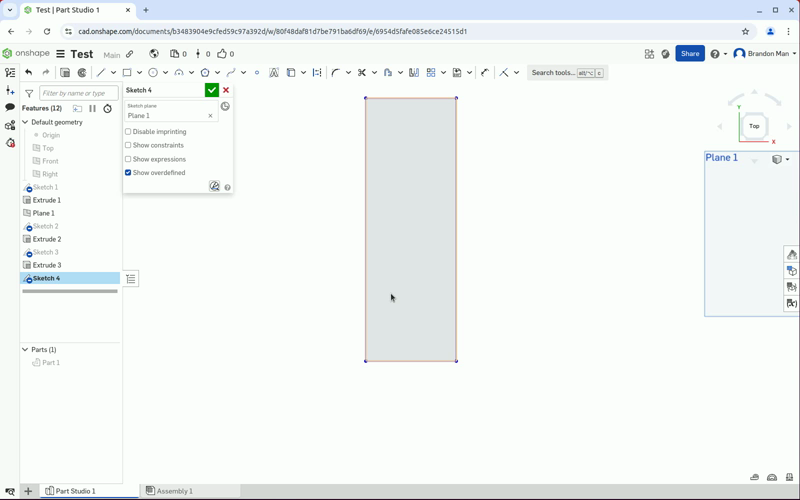
scroll(6)
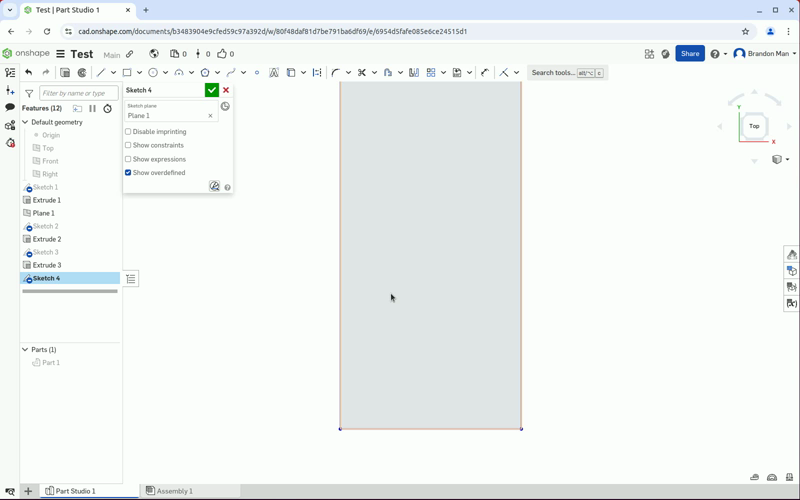
click(391, 293)
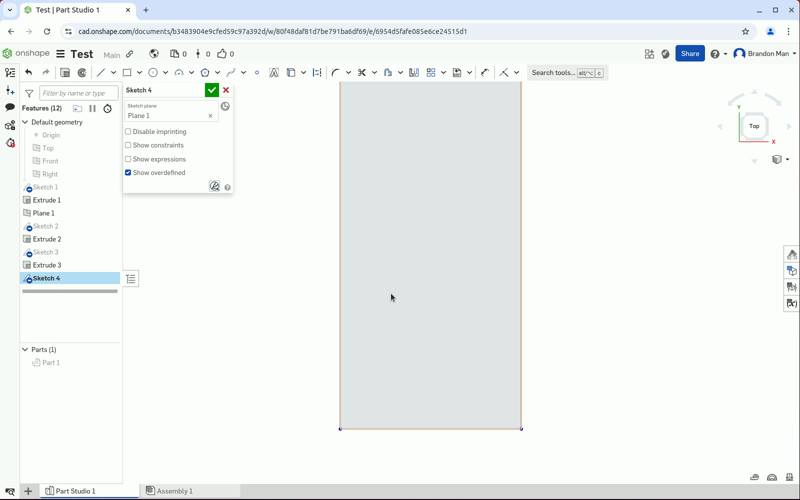
scroll(-6)
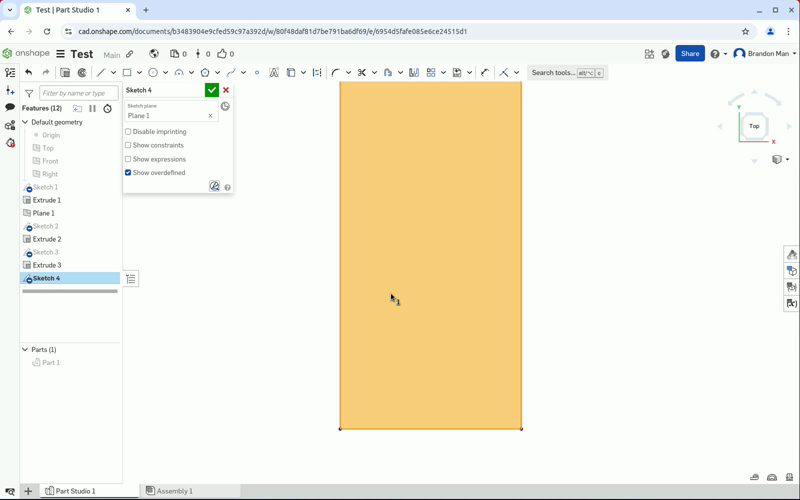
scroll(-6)
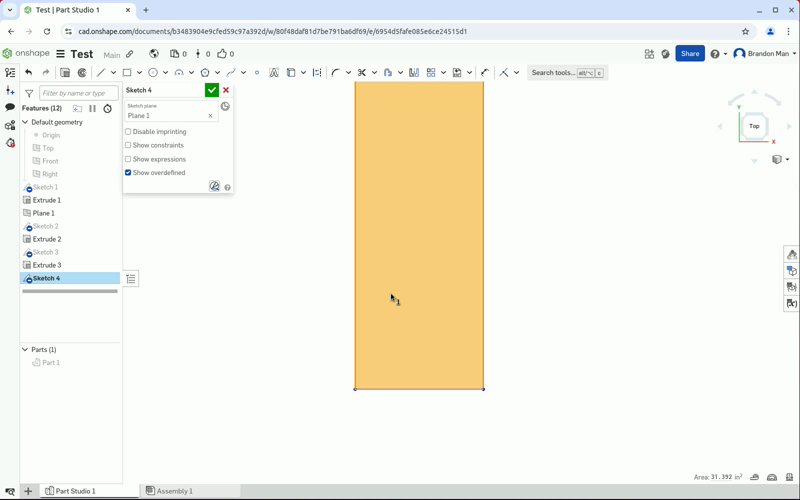
scroll(-6)
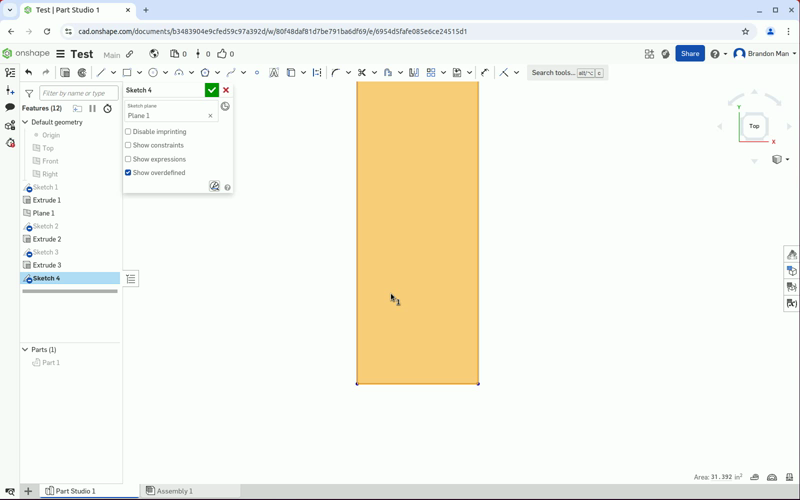
scroll(-6)
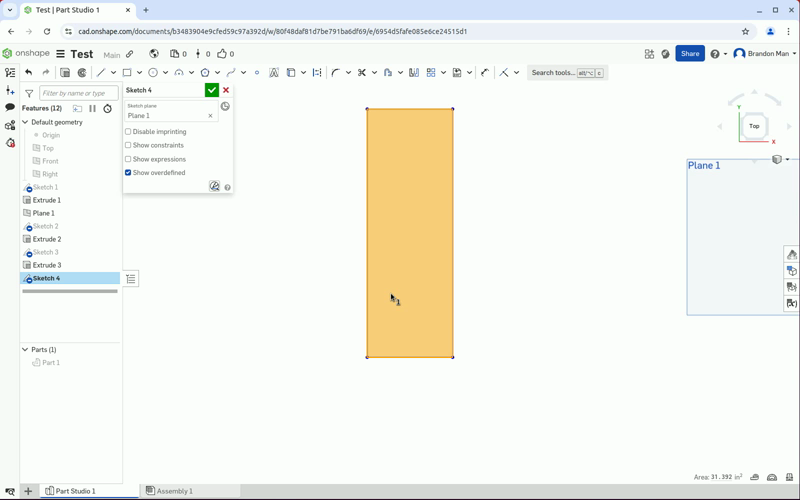
scroll(-6)
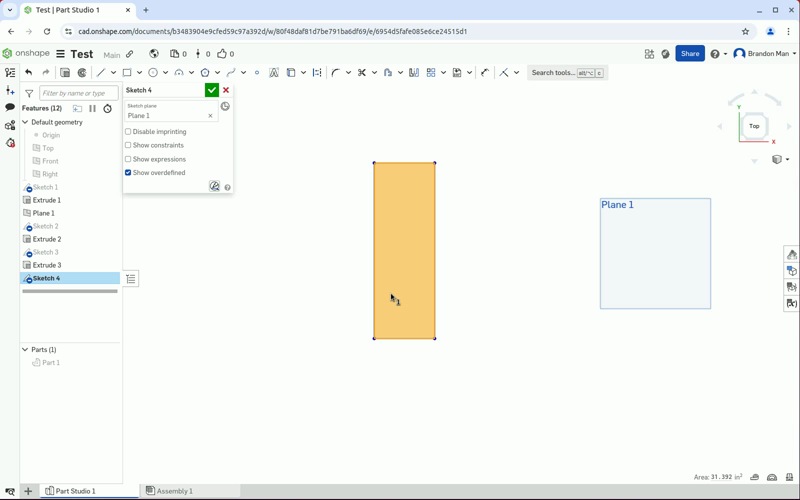
scroll(-6)
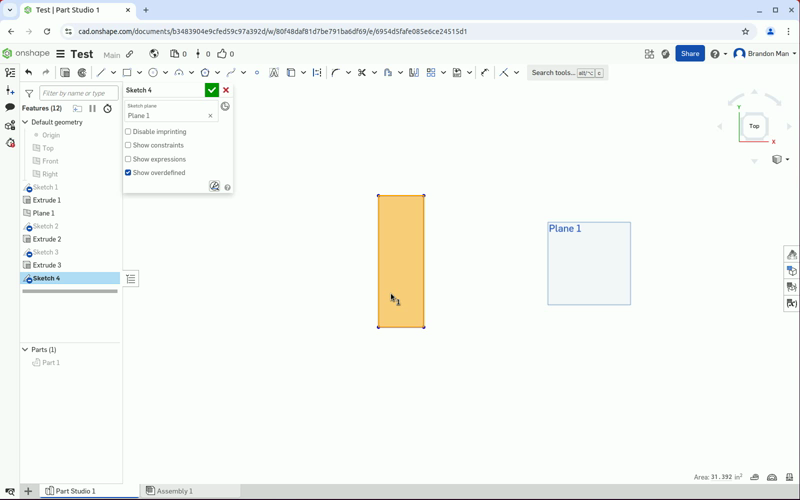
scroll(-6)
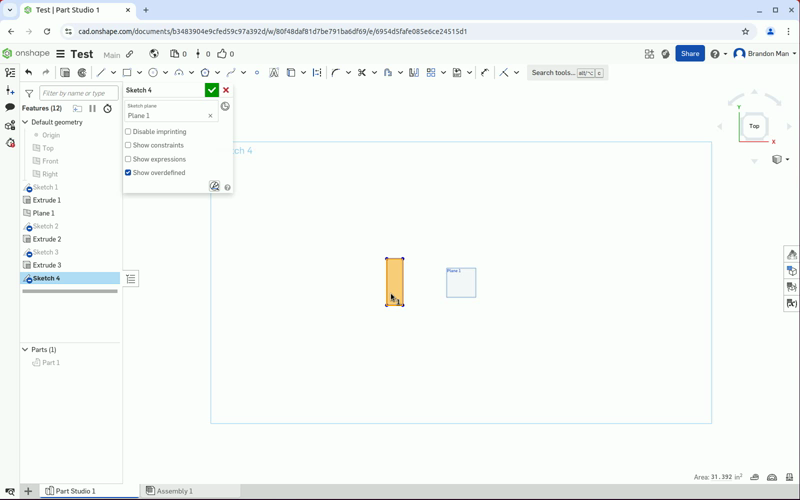
mouse_move(73, 352)
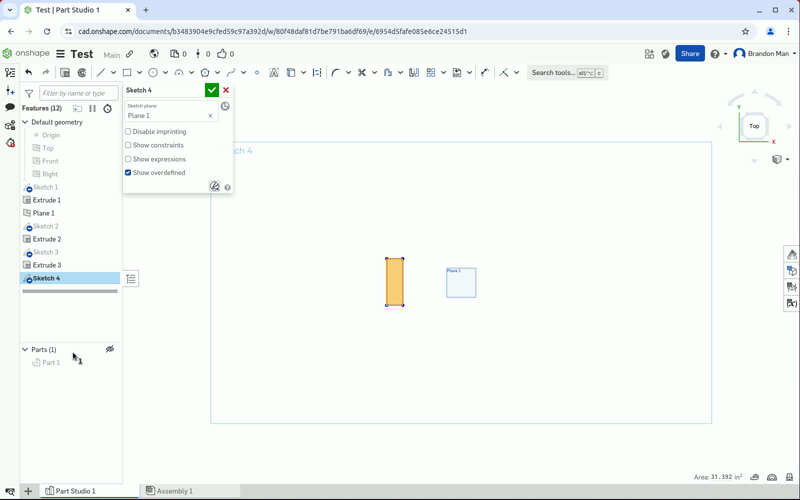
key(shift+y)
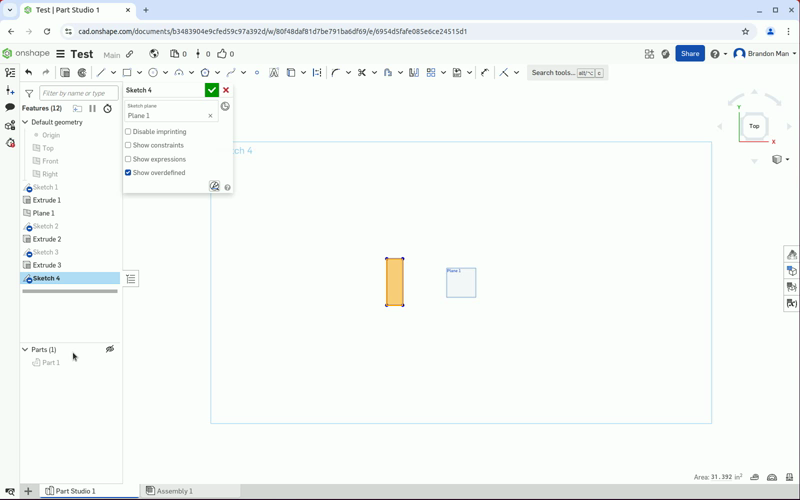
key(shift+e)
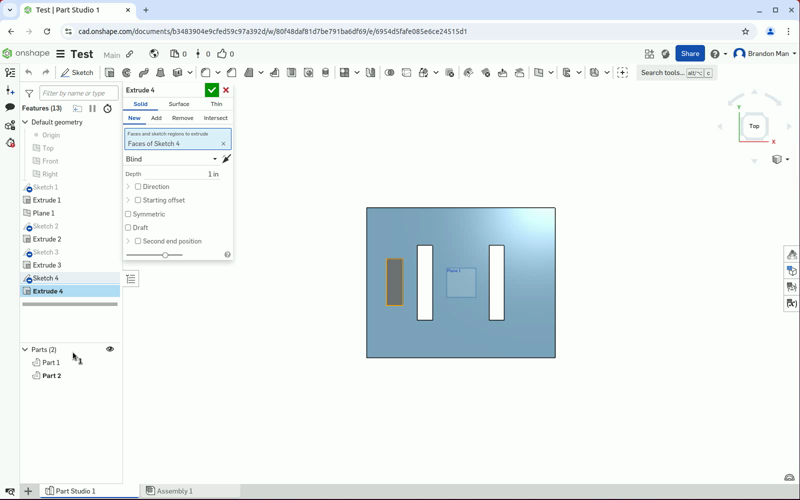
mouse_move(143, 106)
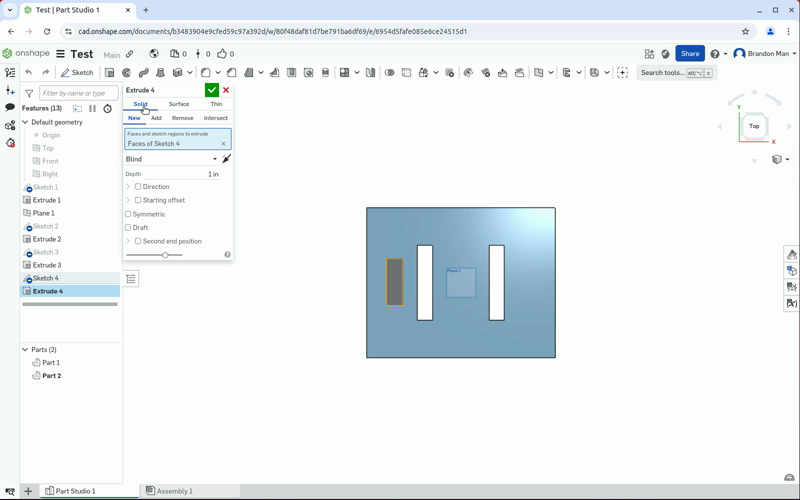
click(143, 106)
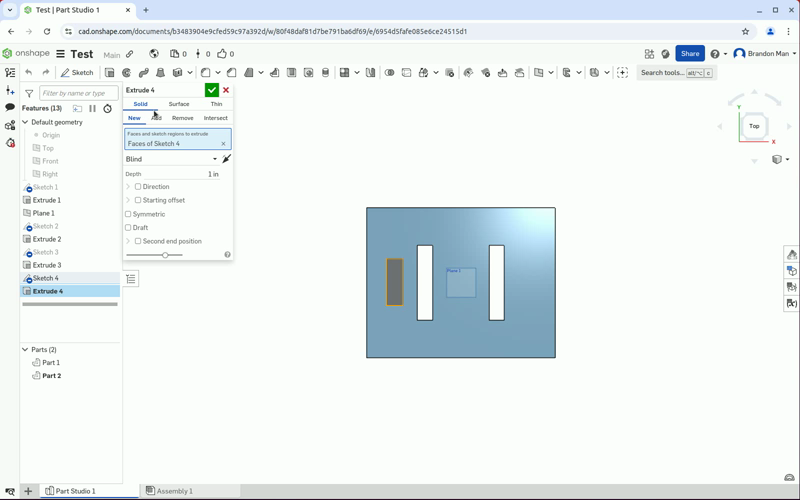
mouse_move(186, 120)
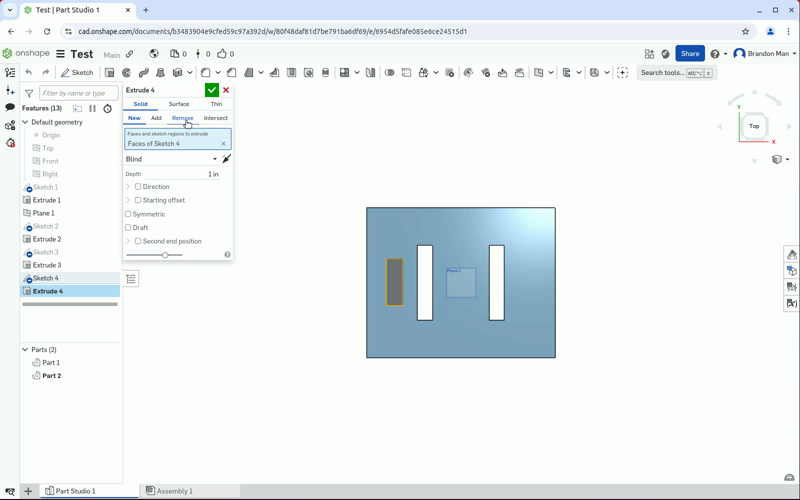
click(186, 120)
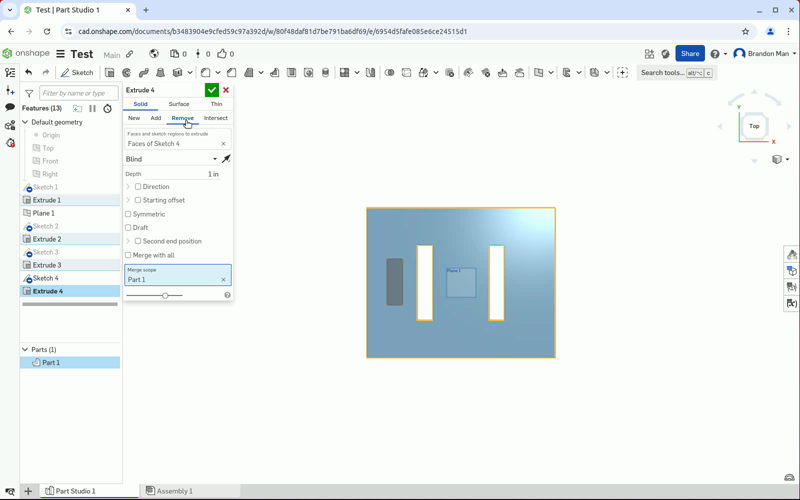
key(tab, 4)
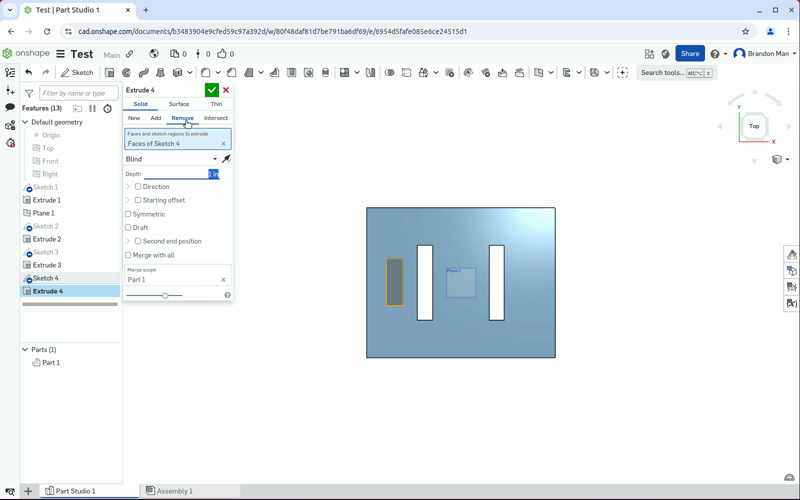
text(7.703)
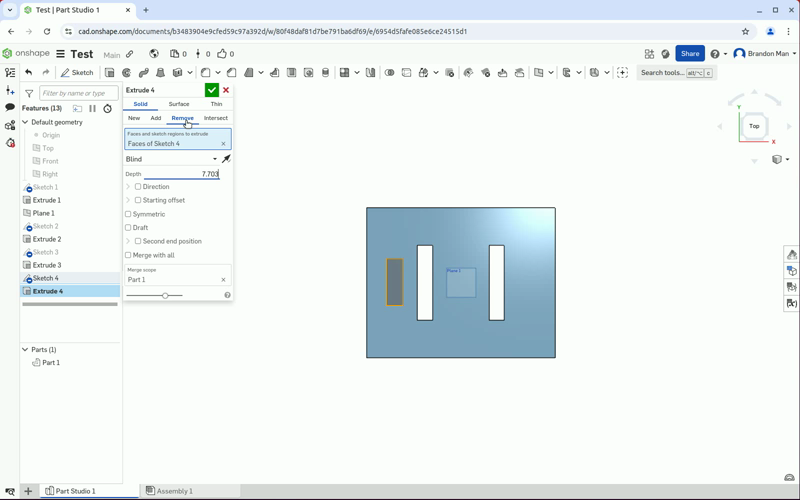
key(tab, 6)
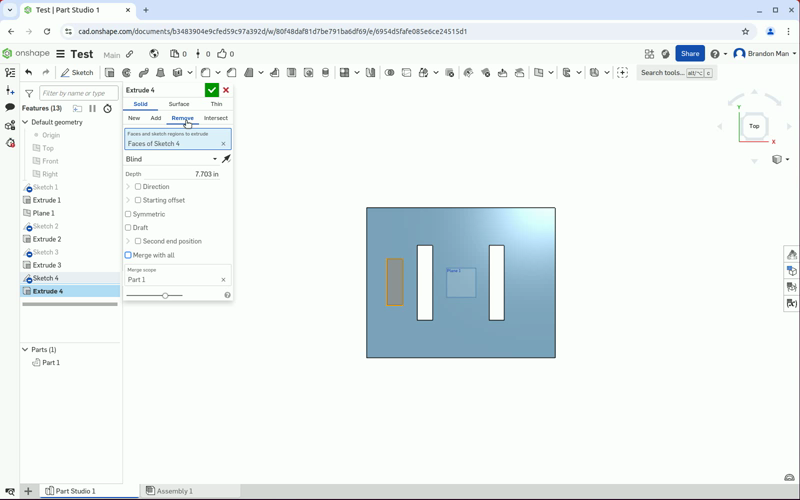
key(space)
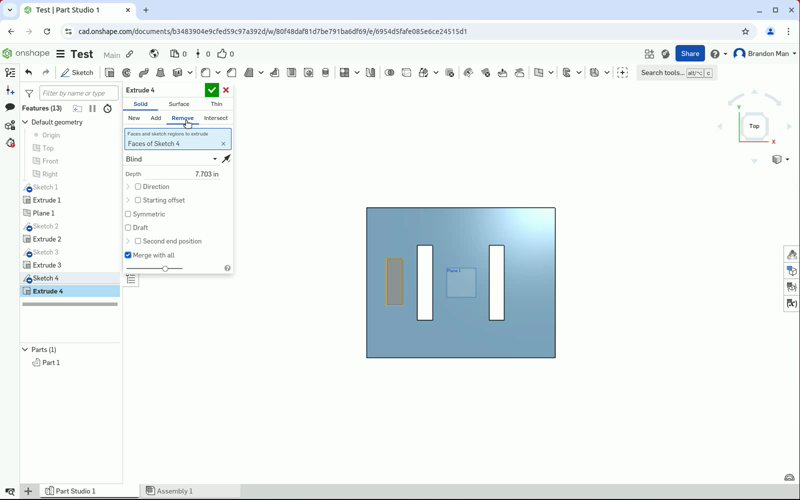
key(enter)
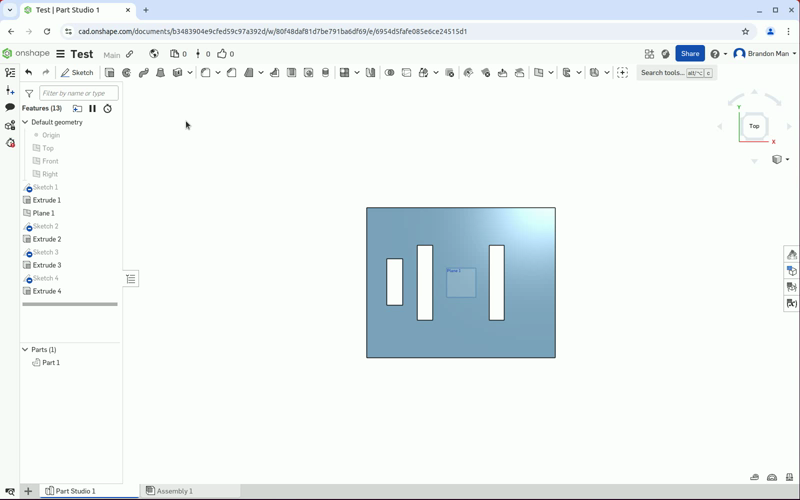
key(shift+h)
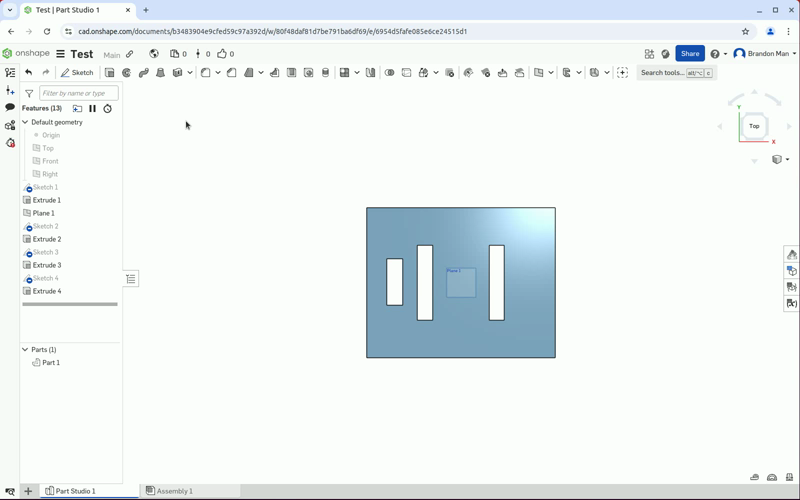
key(shift+h)
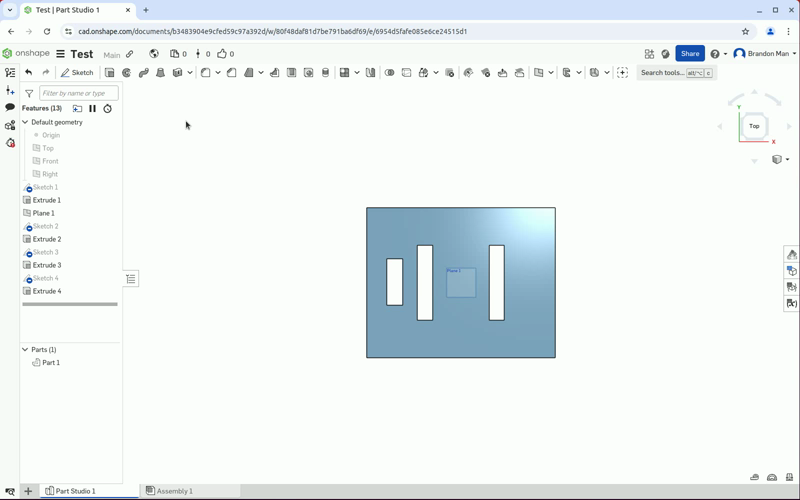
mouse_move(73, 189)
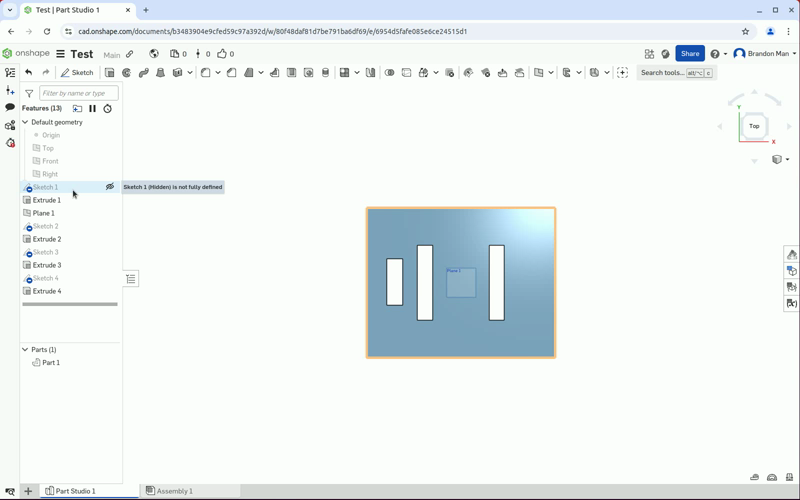
click(73, 189)
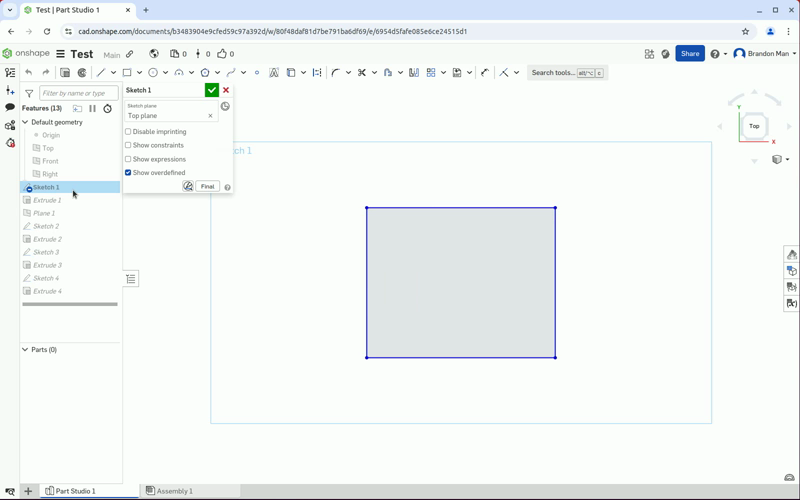
mouse_move(229, 92)
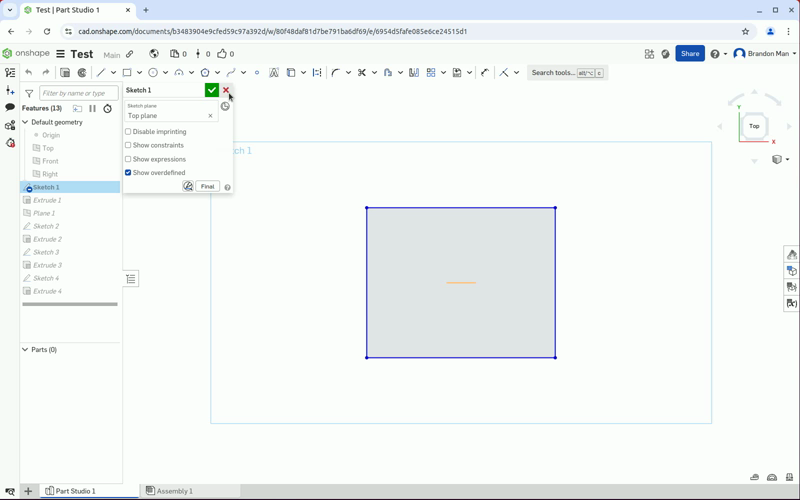
click(229, 92)
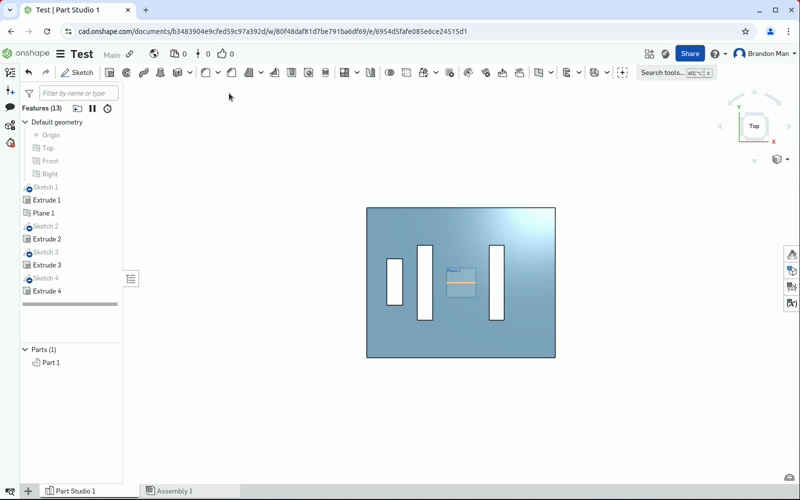
key(shift+s)
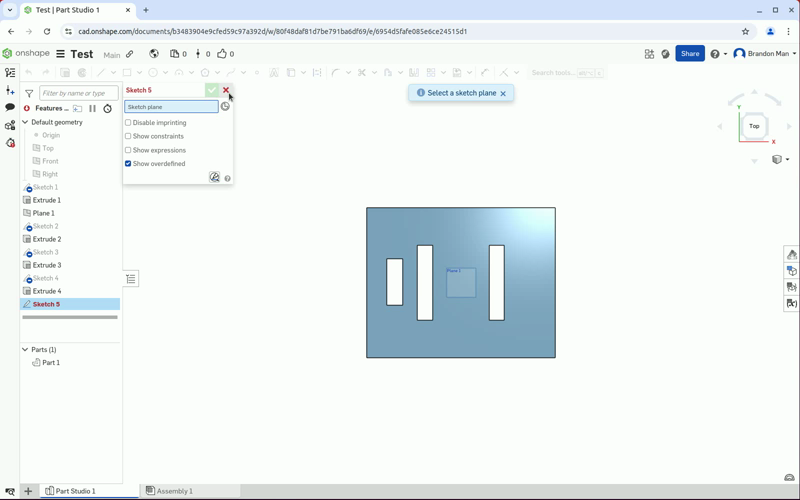
mouse_move(73, 215)
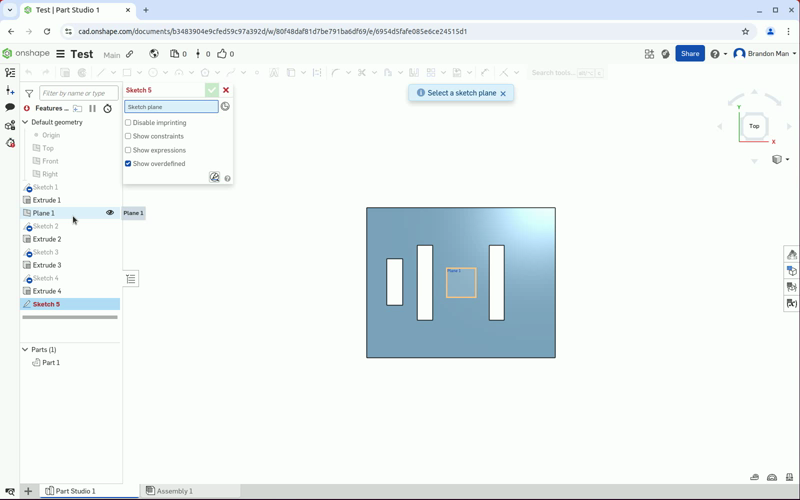
click(73, 215)
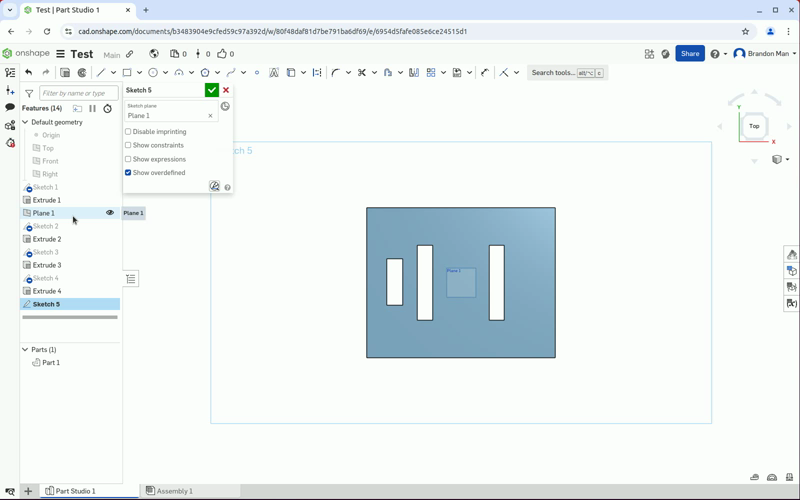
mouse_move(73, 352)
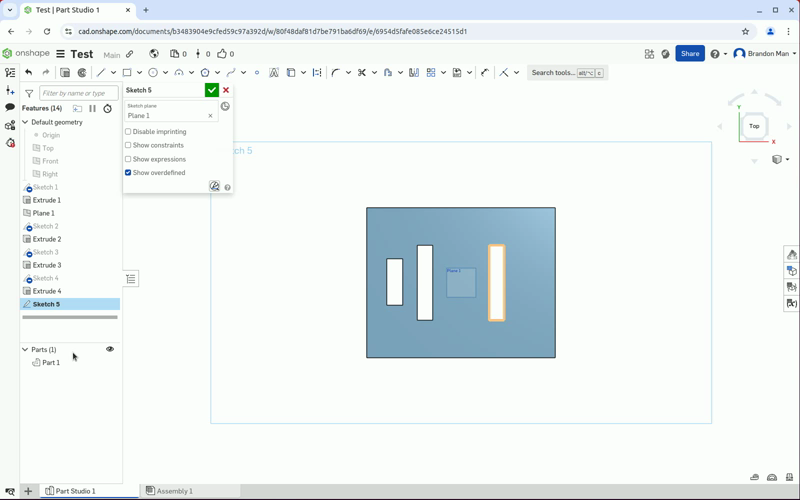
key(y)
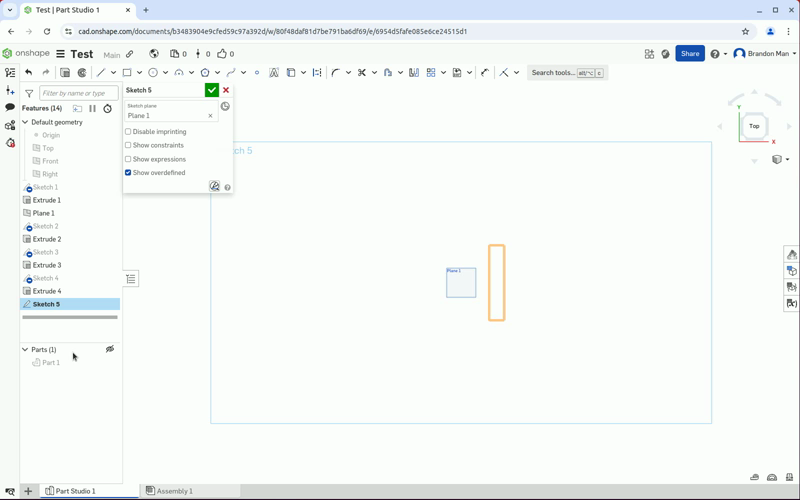
key(l)
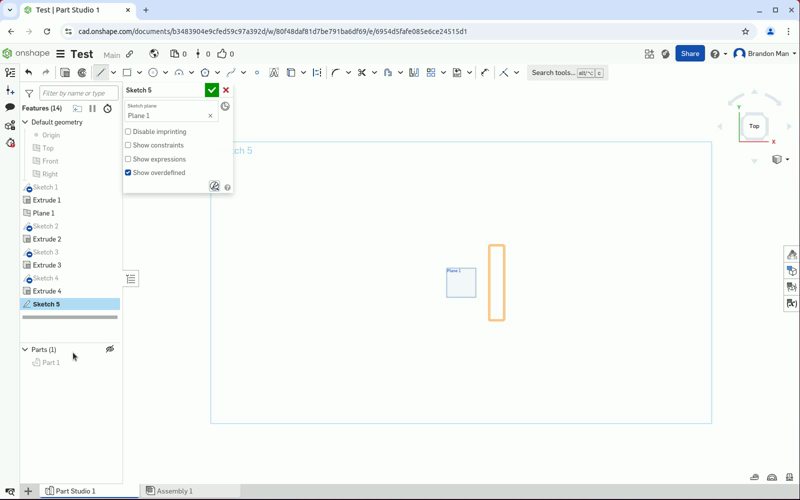
key_down(shift)
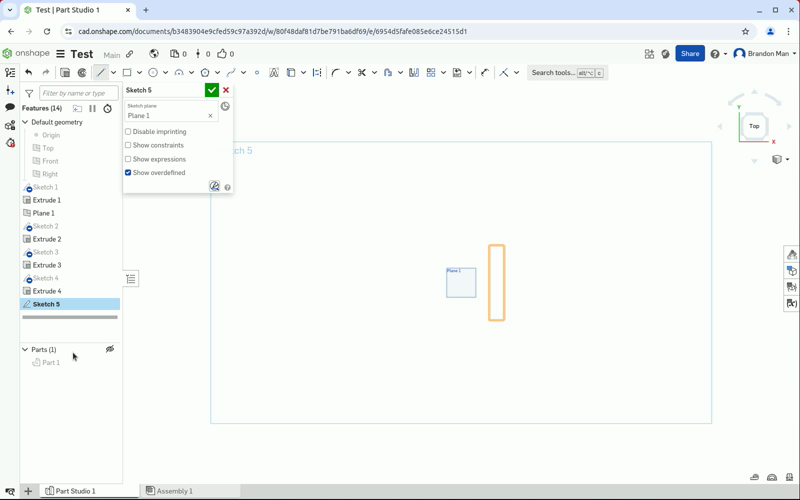
mouse_move(519, 305)
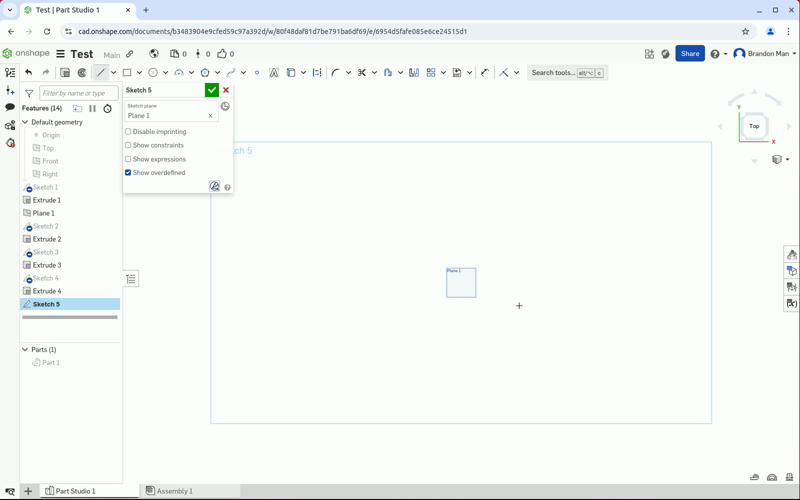
click(519, 305)
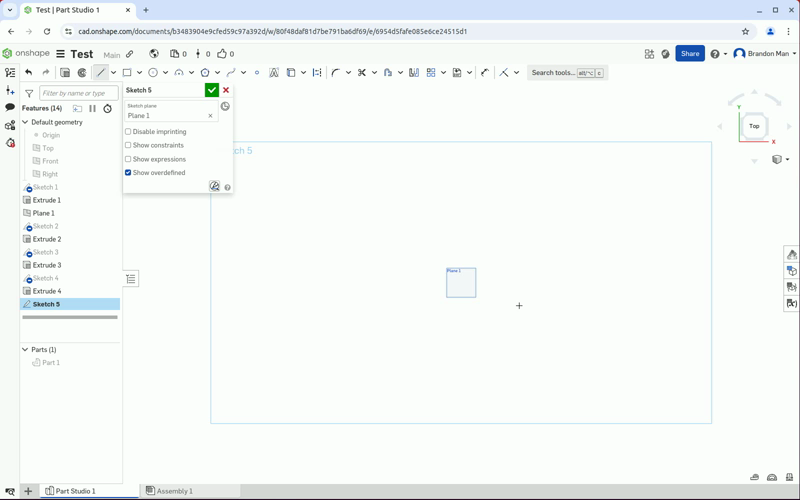
key_up(shift)
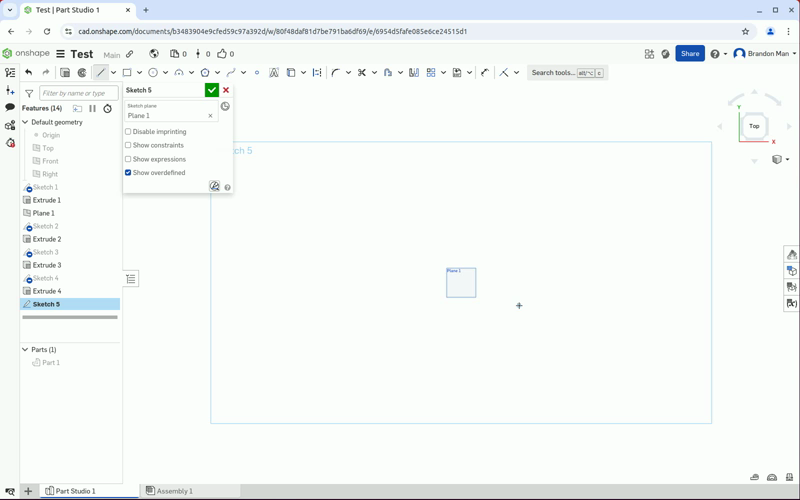
key_down(shift)
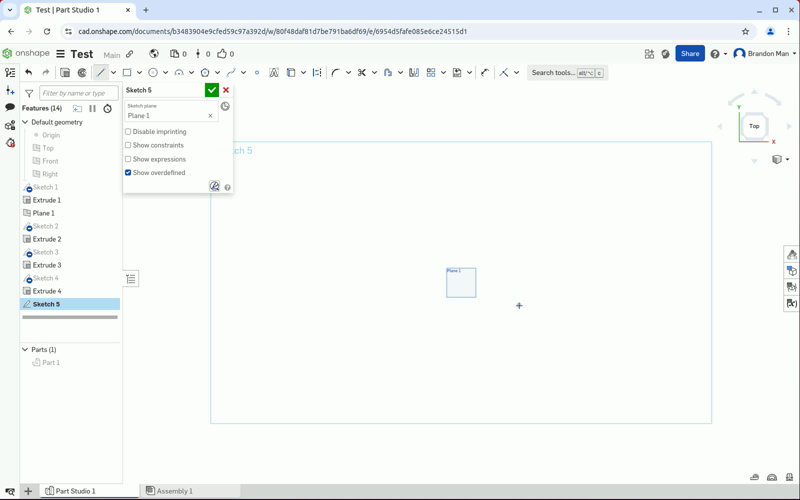
mouse_move(549, 305)
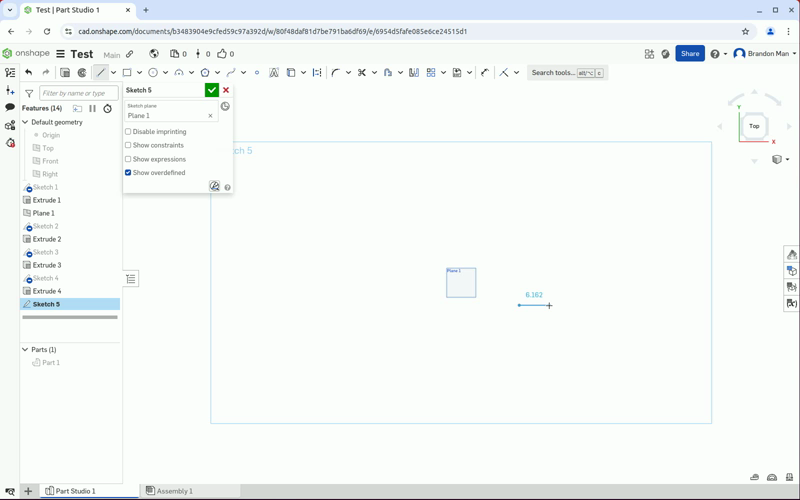
mouse_move(535, 305)
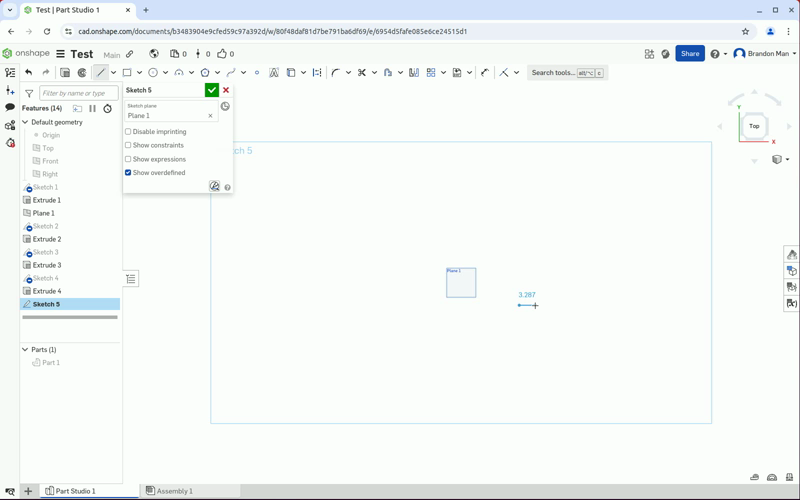
click(535, 305)
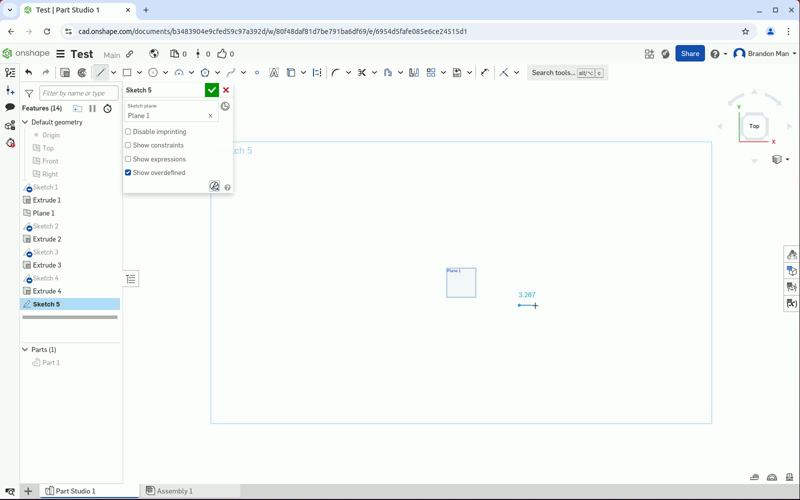
key_up(shift)
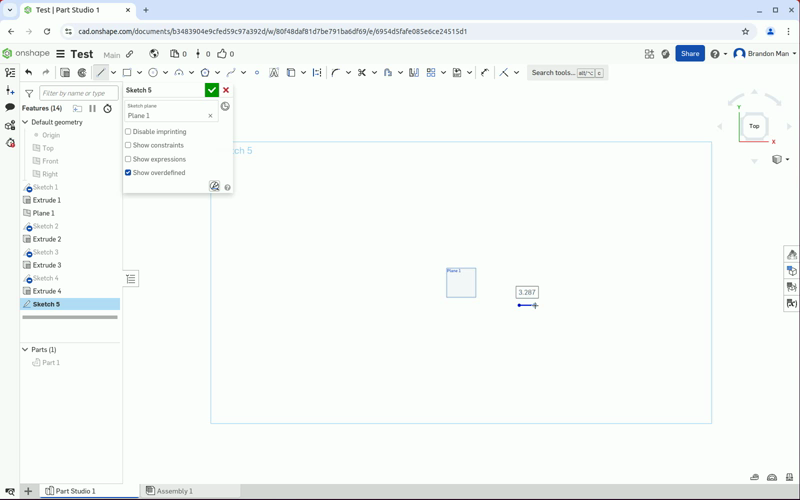
key_down(shift)
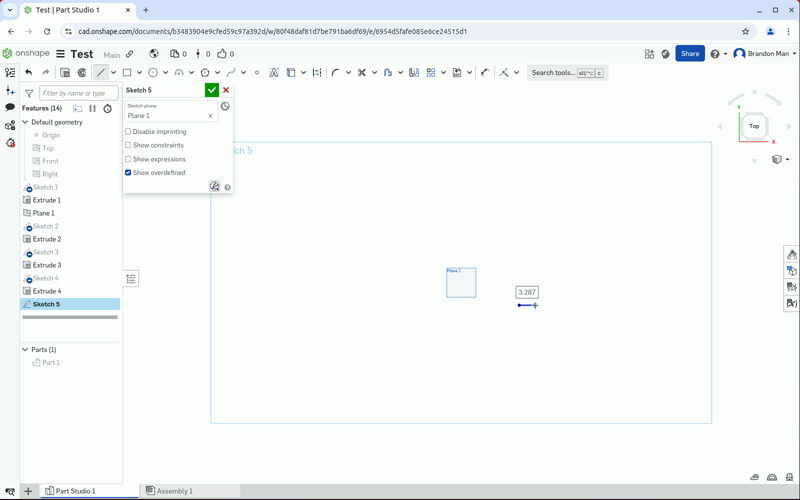
mouse_move(565, 305)
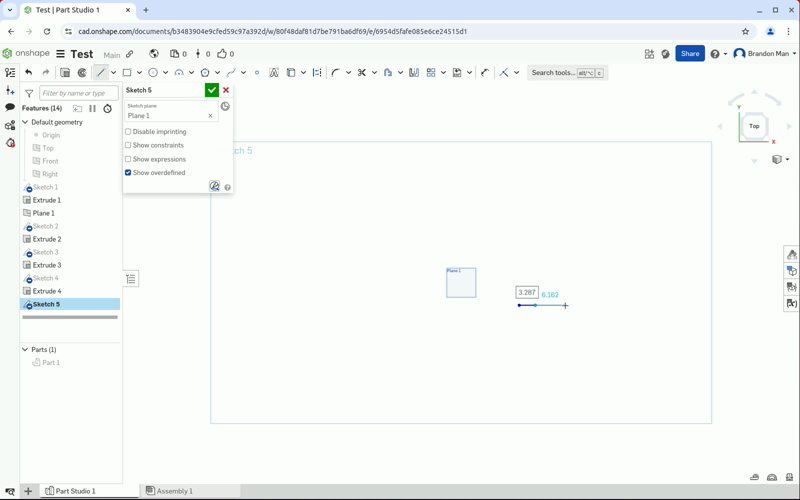
mouse_move(535, 258)
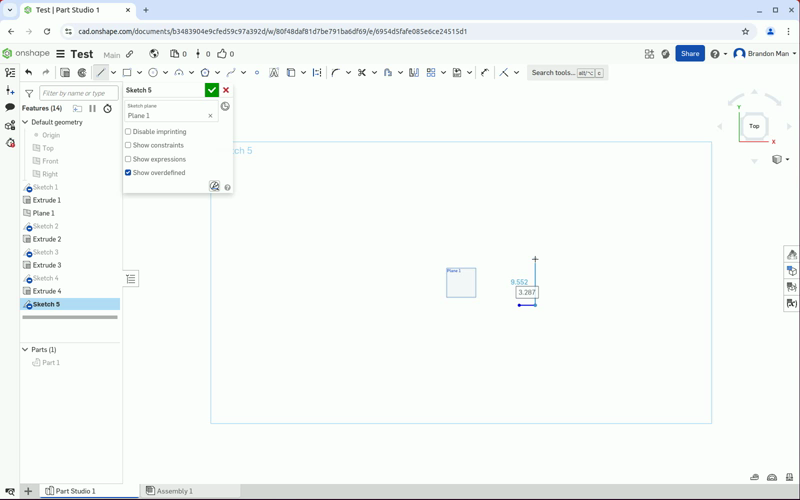
click(535, 258)
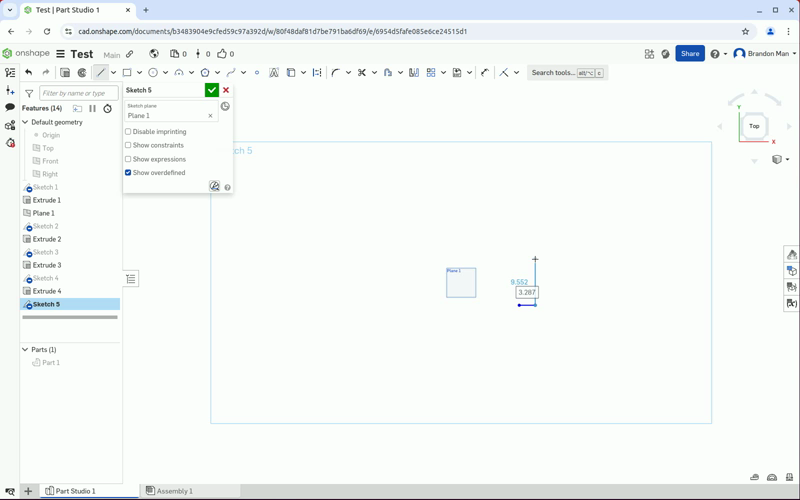
key_up(shift)
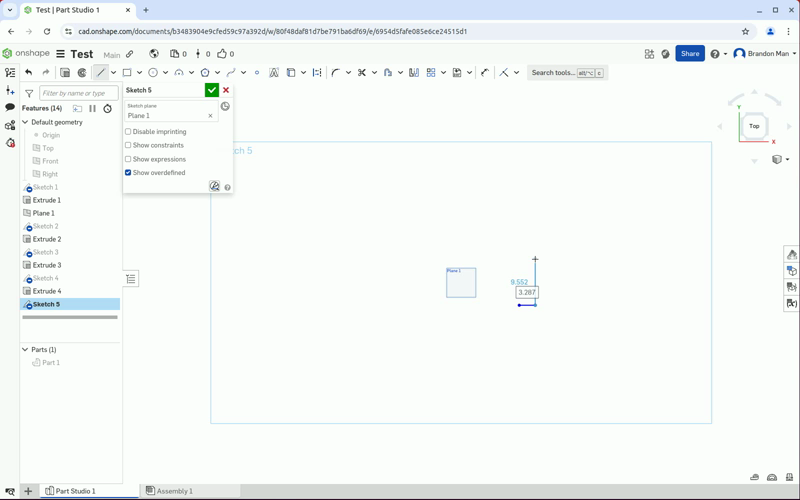
key_down(shift)
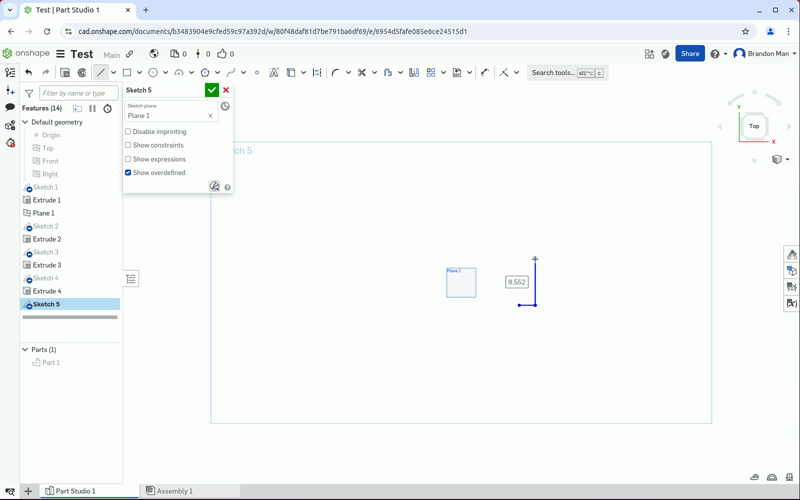
mouse_move(565, 258)
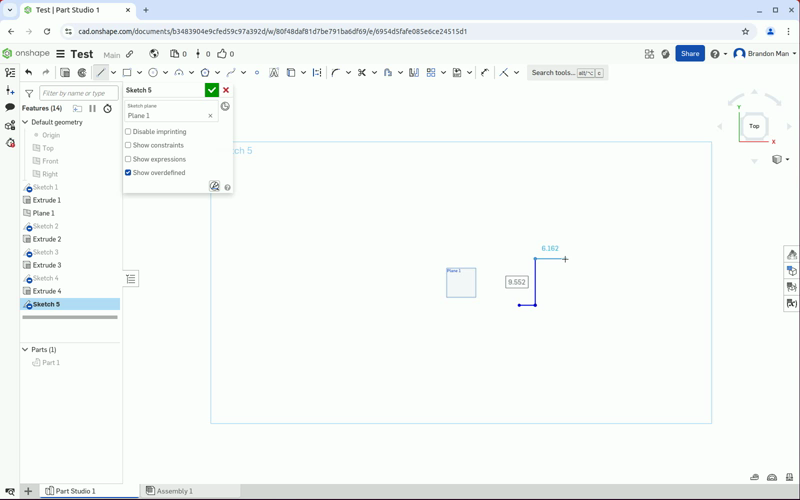
mouse_move(519, 258)
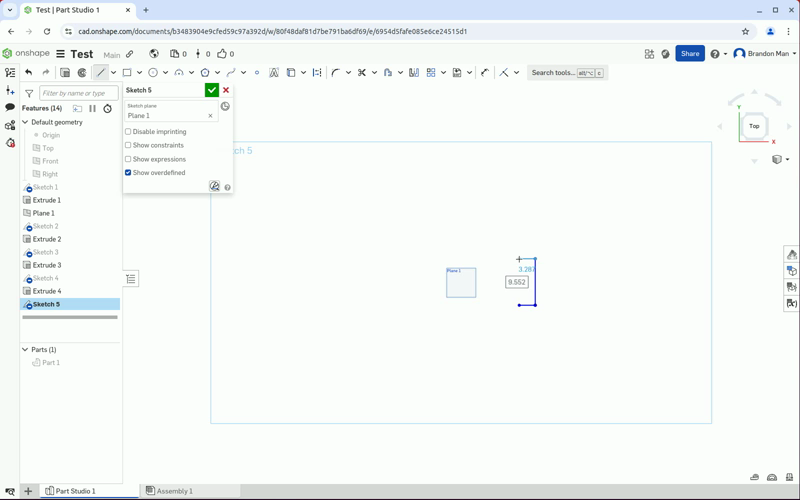
click(519, 258)
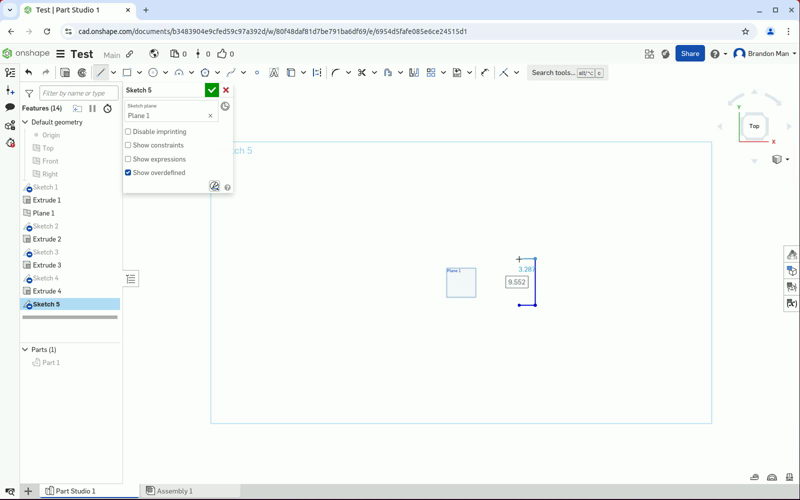
key_up(shift)
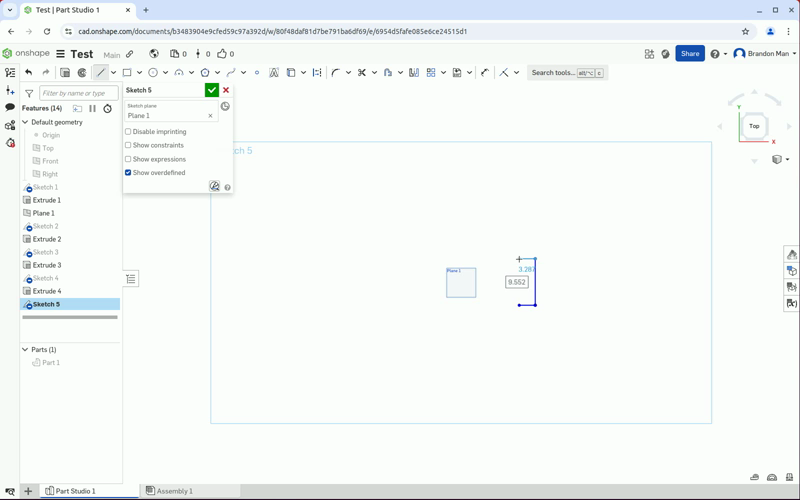
mouse_move(549, 258)
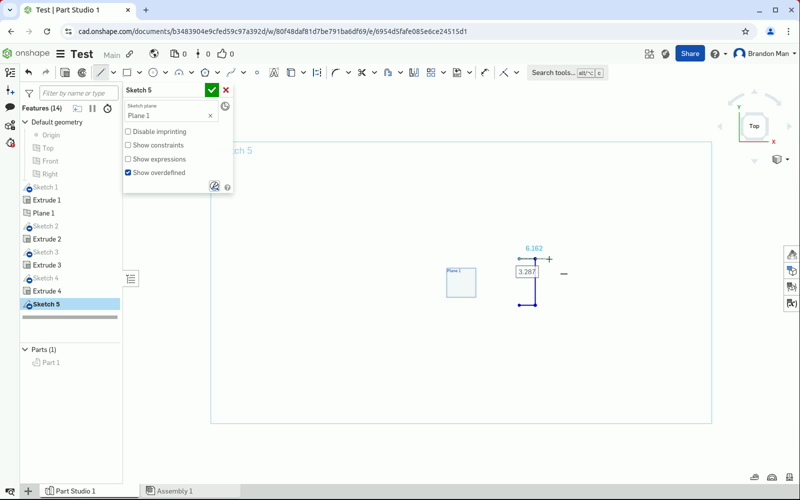
key_down(shift)
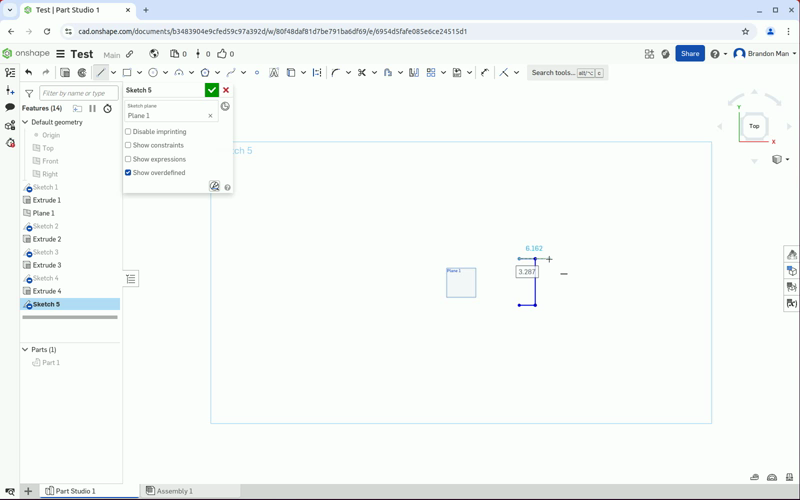
mouse_move(519, 305)
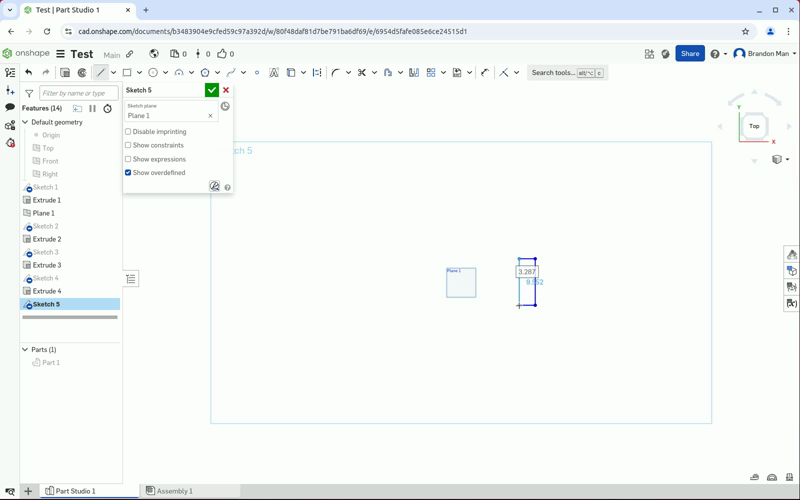
key_up(shift)
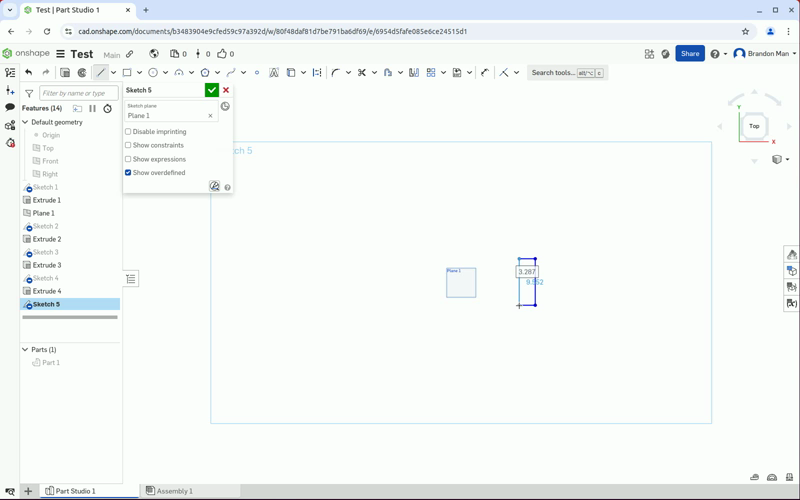
click(519, 305)
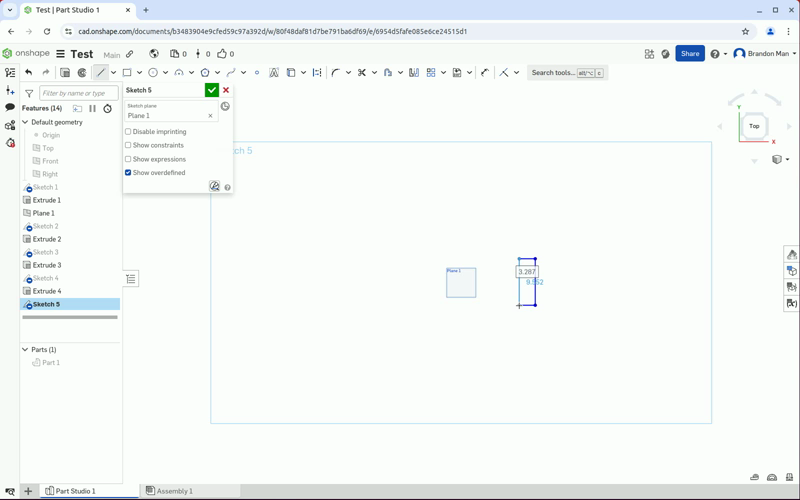
key(esc)
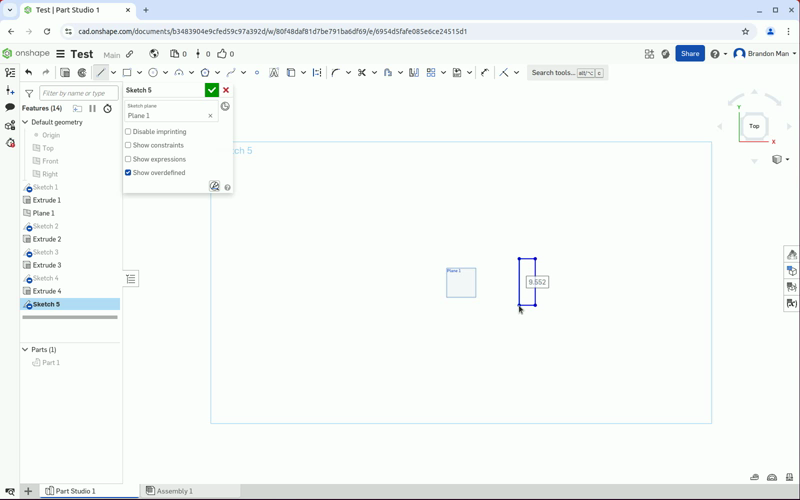
mouse_move(526, 271)
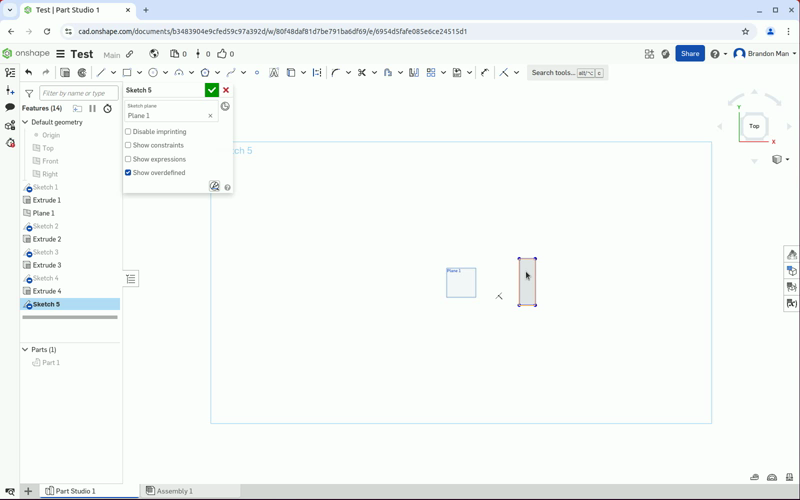
scroll(6)
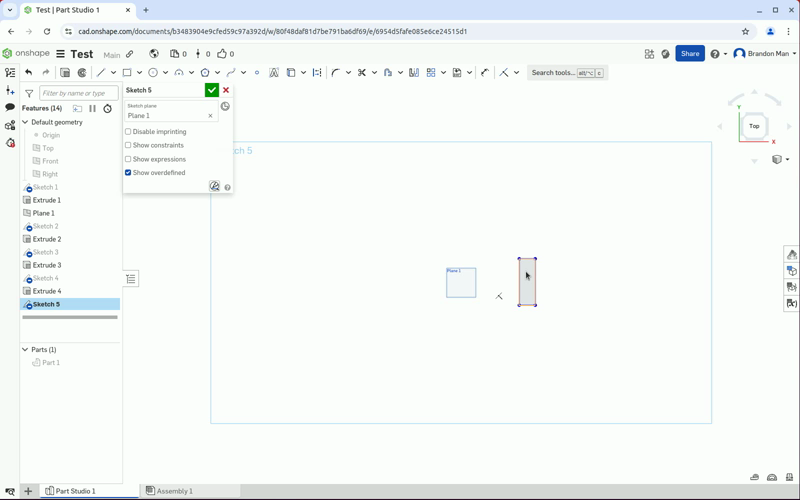
scroll(6)
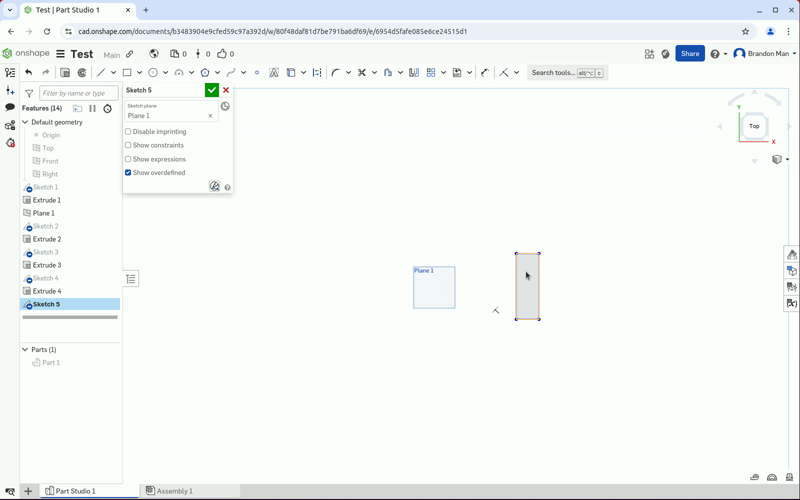
scroll(6)
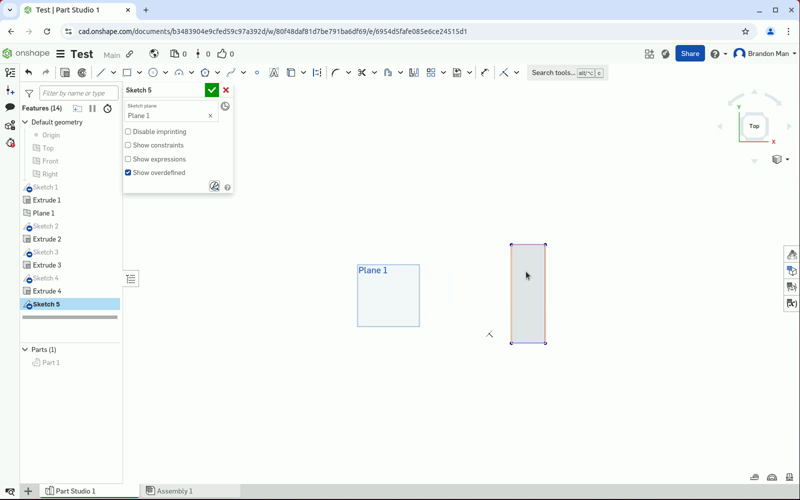
scroll(6)
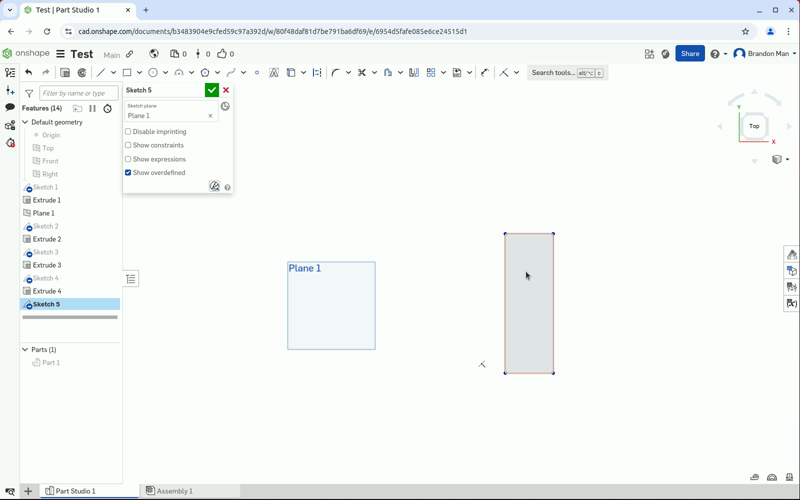
scroll(6)
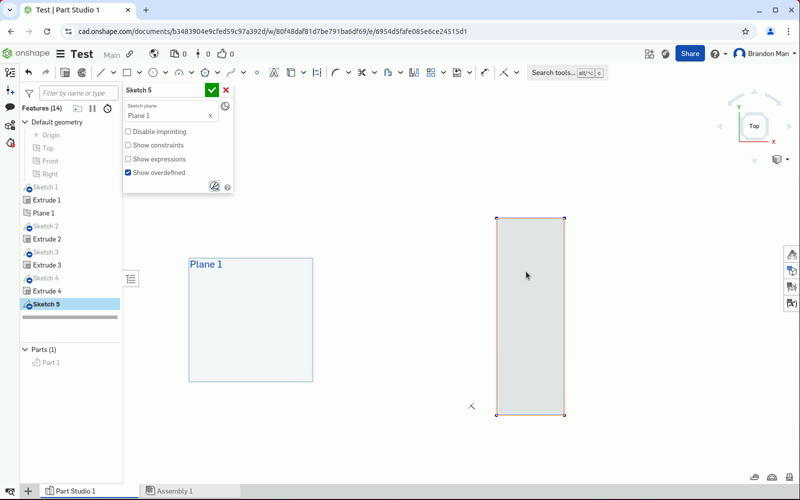
scroll(6)
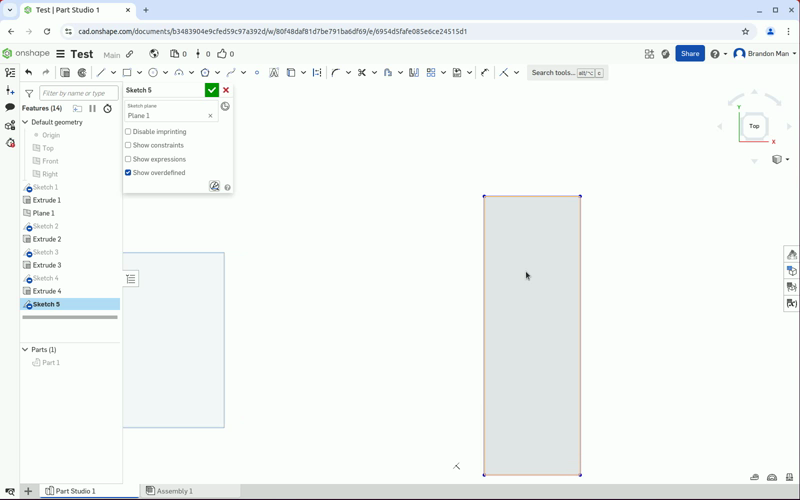
scroll(6)
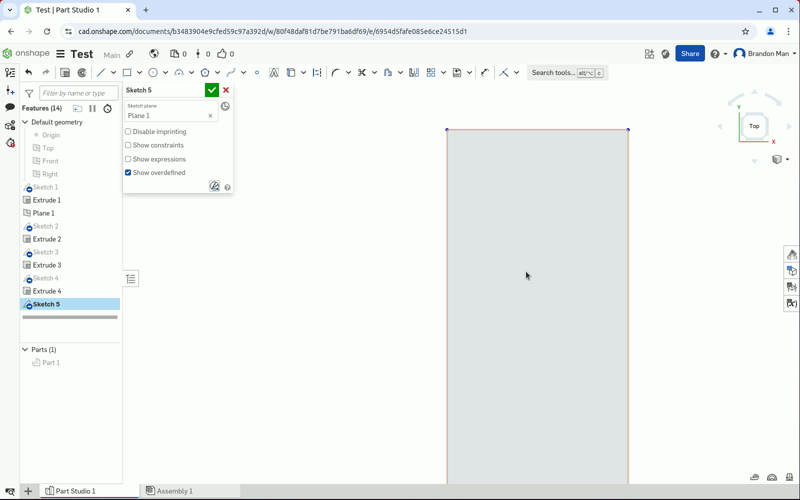
click(526, 271)
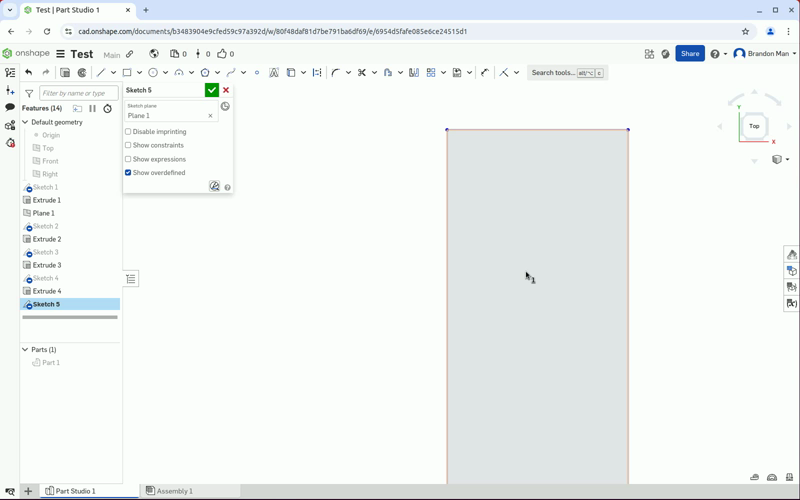
scroll(-6)
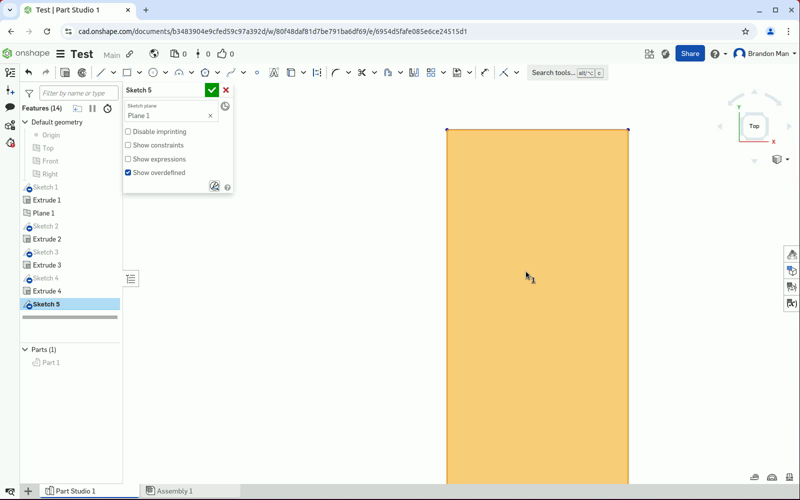
scroll(-6)
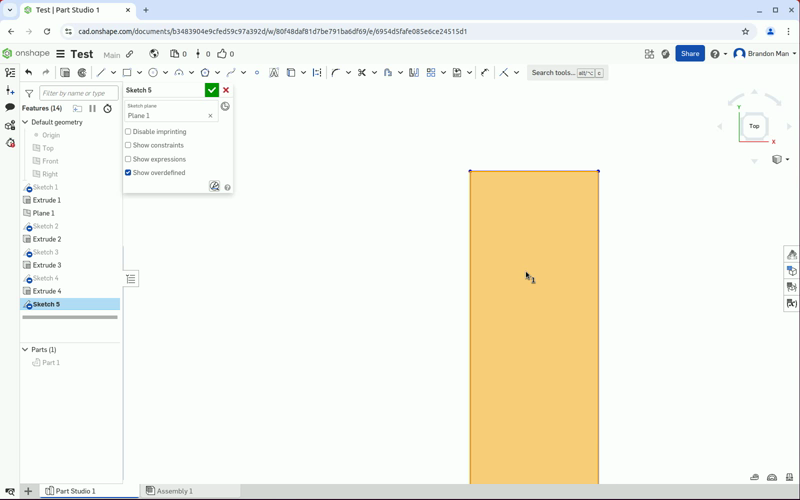
scroll(-6)
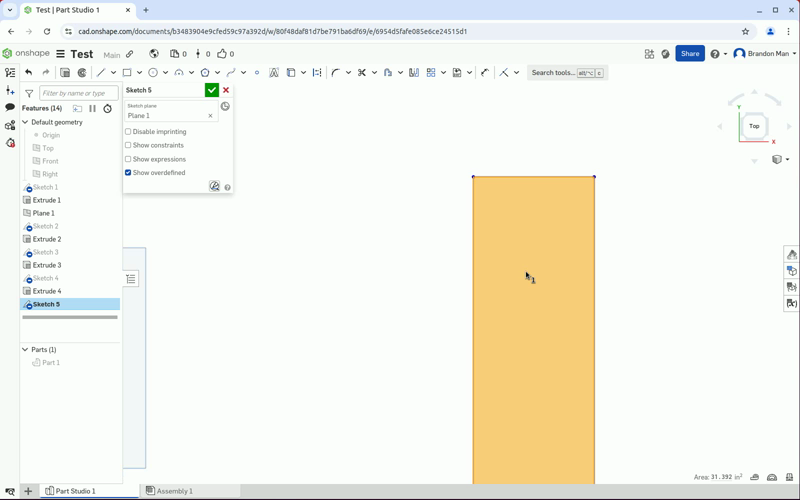
scroll(-6)
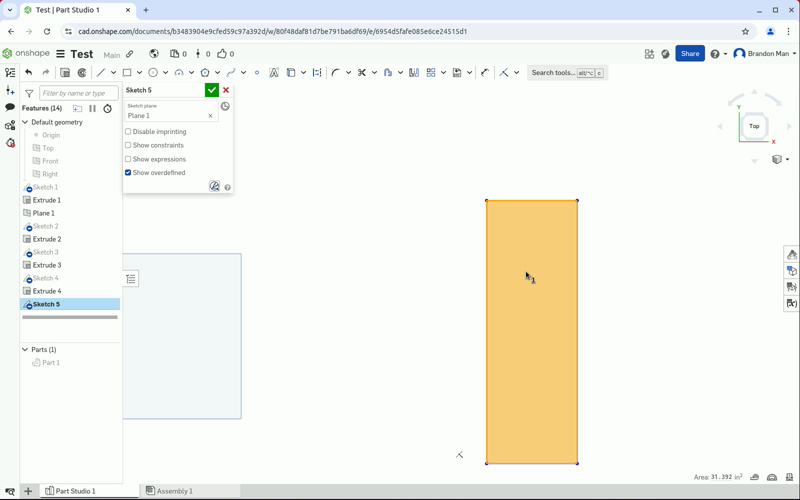
scroll(-6)
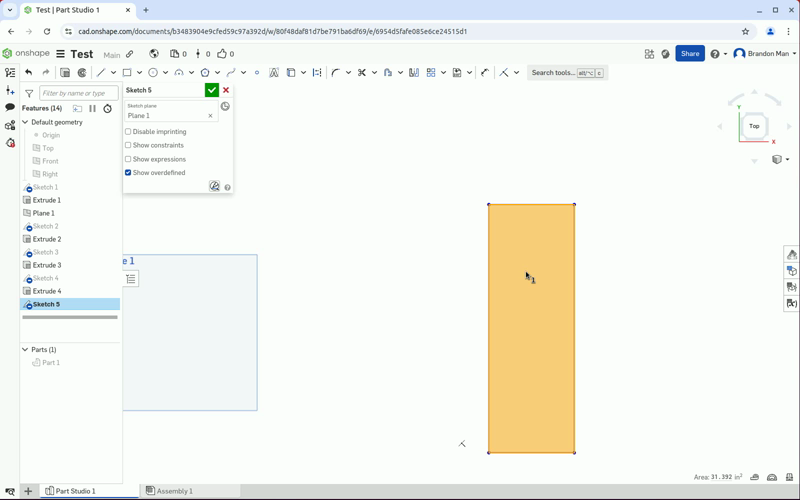
scroll(-6)
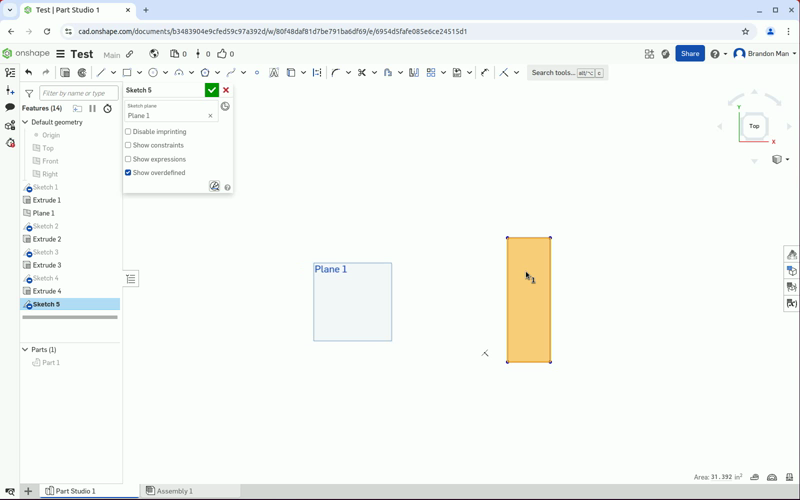
scroll(-6)
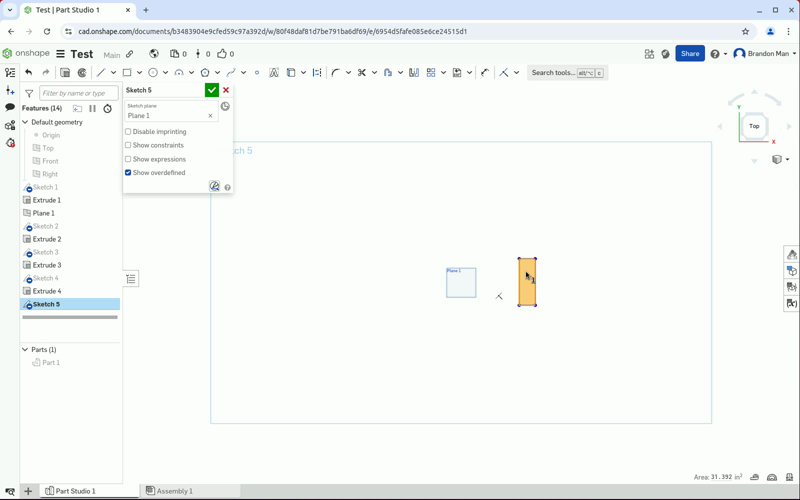
mouse_move(73, 352)
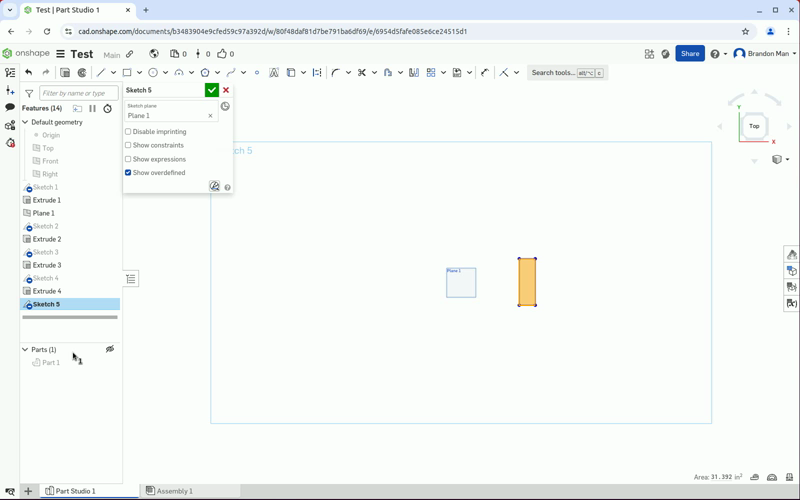
key(shift+y)
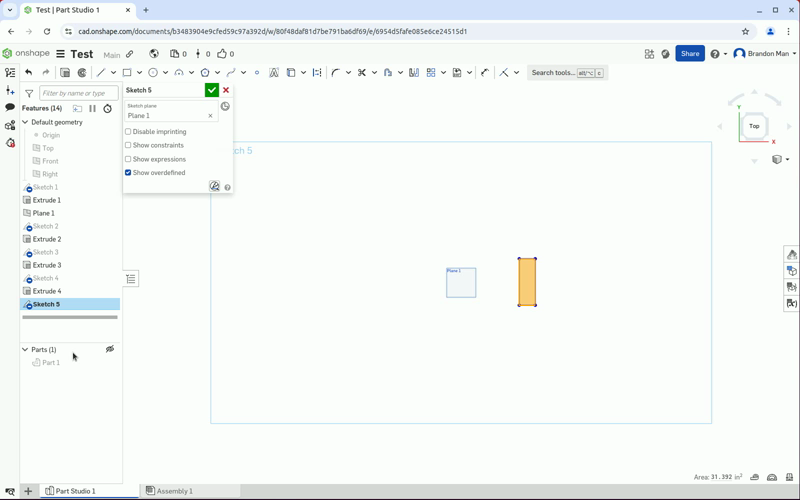
key(shift+e)
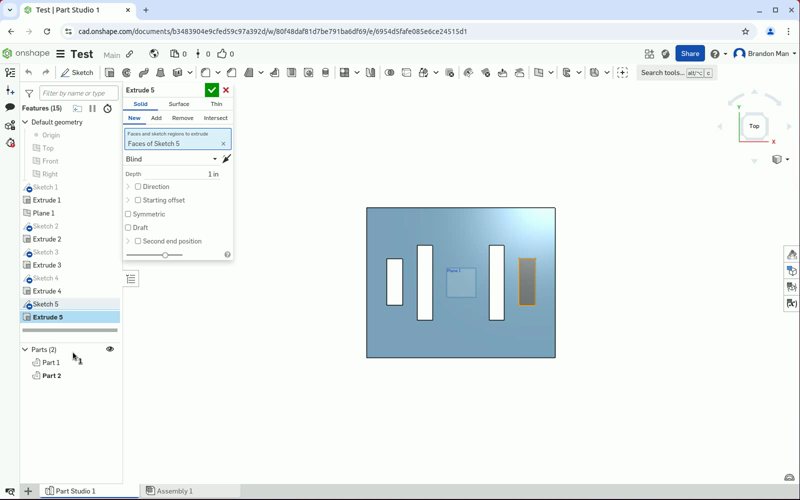
mouse_move(143, 106)
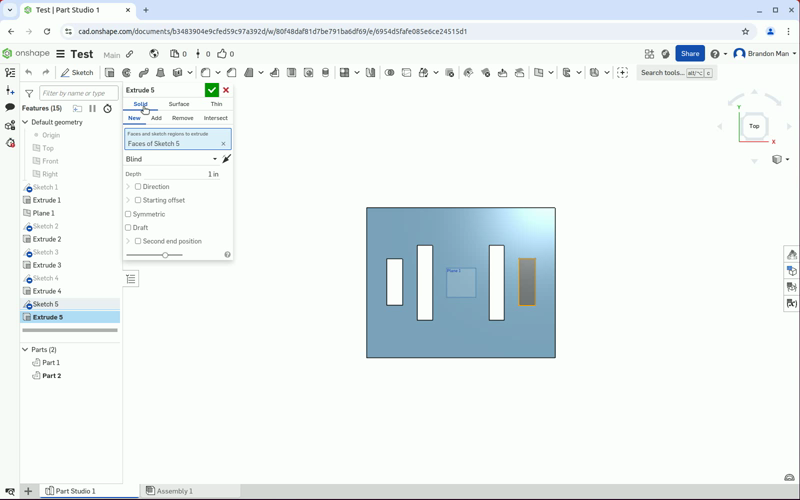
click(143, 106)
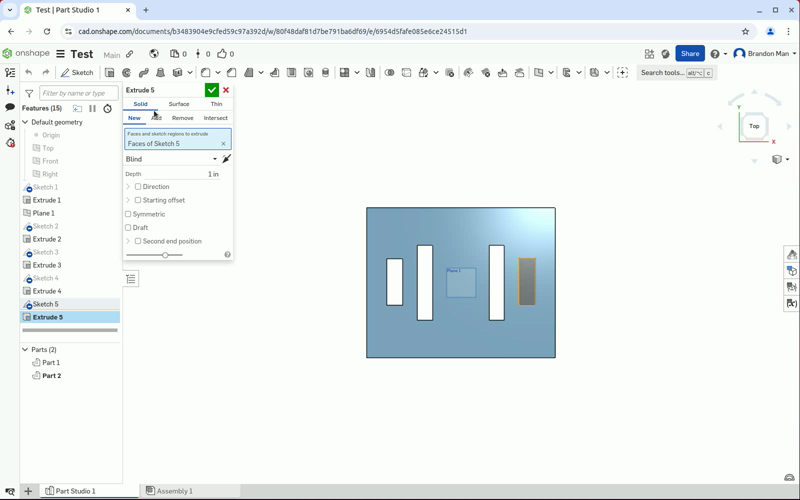
mouse_move(186, 120)
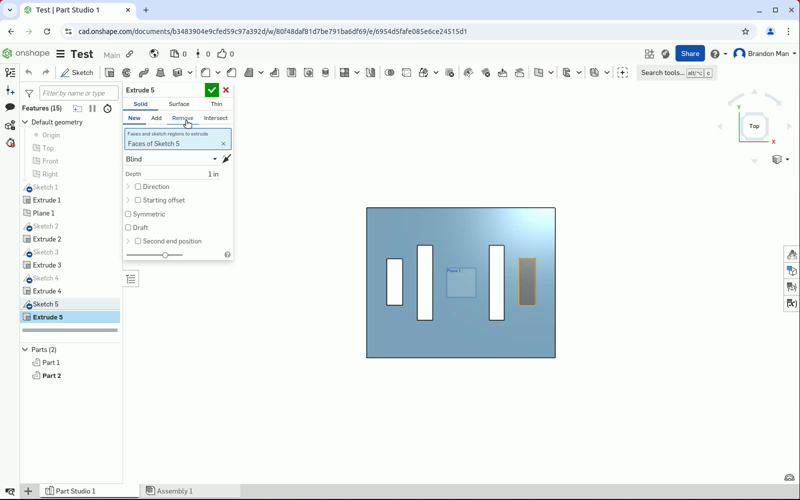
click(186, 120)
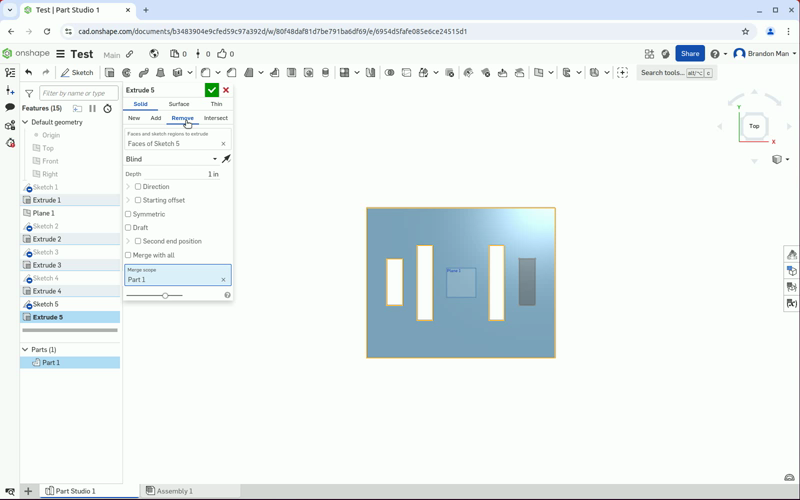
key(tab, 4)
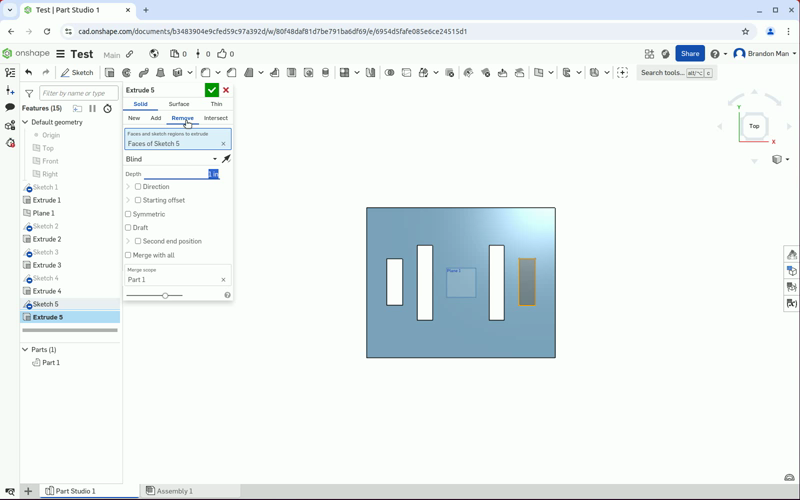
text(7.703)
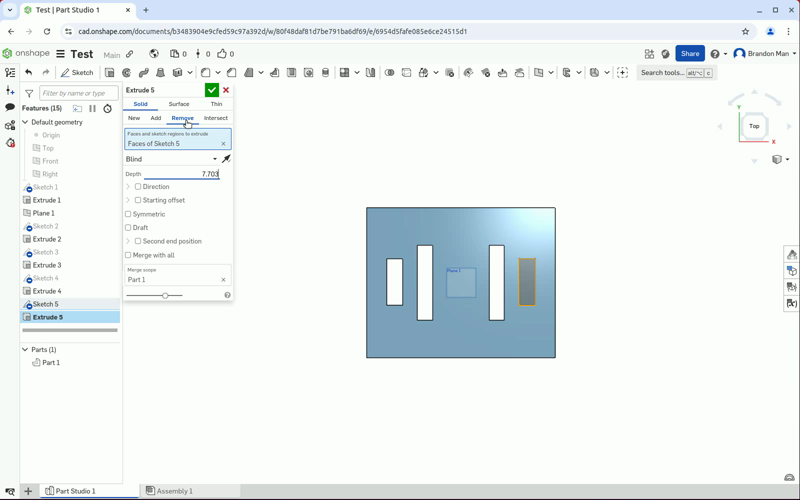
key(tab, 6)
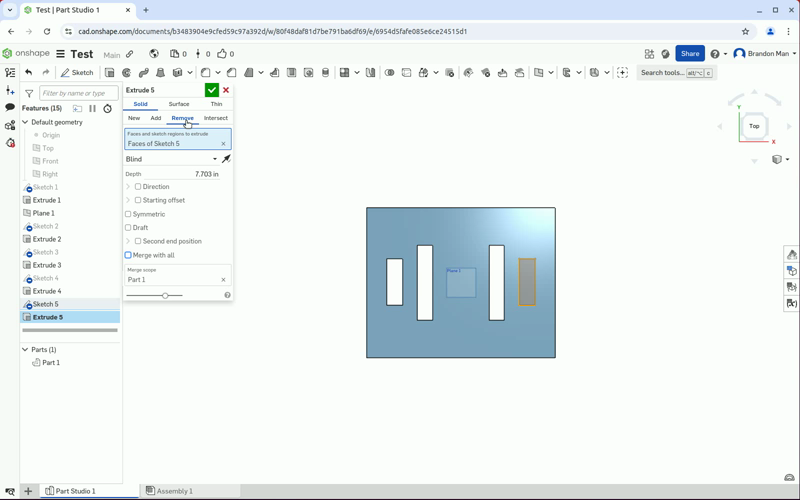
key(space)
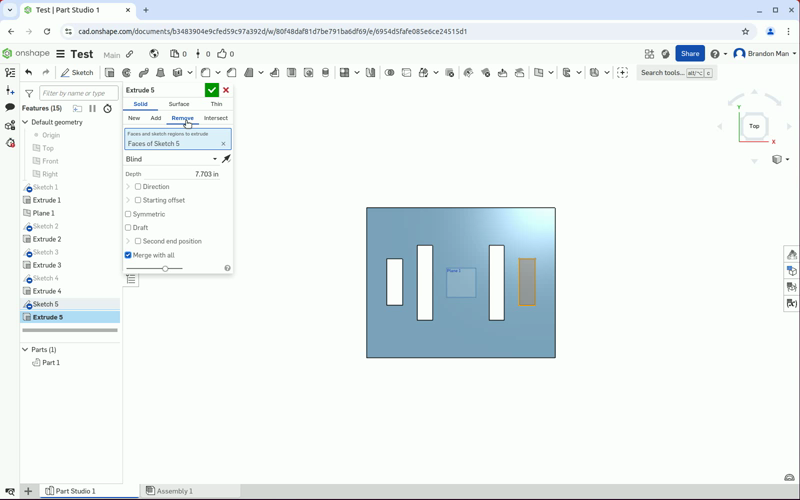
key(enter)
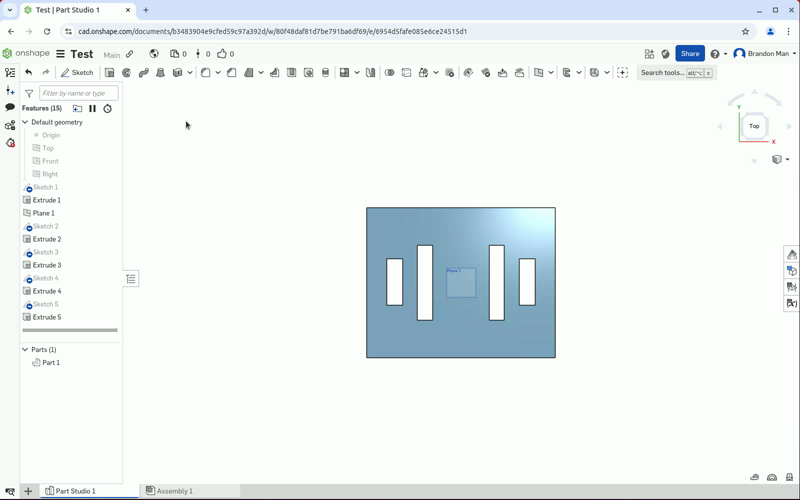
key(shift+h)
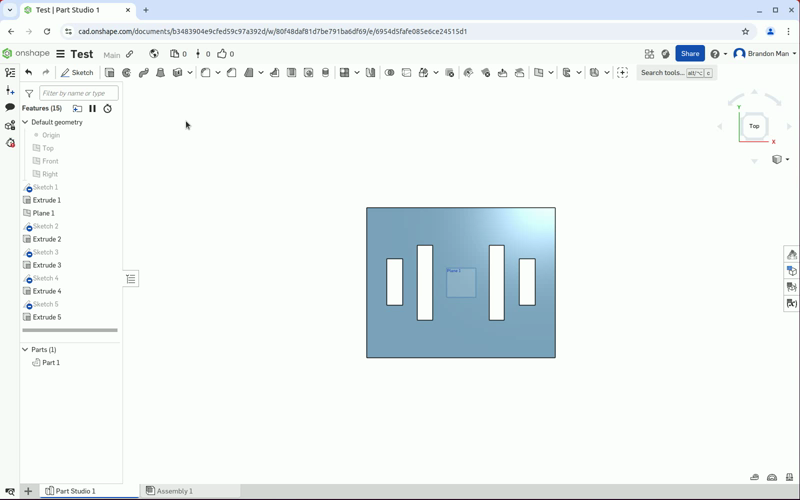
key(shift+h)
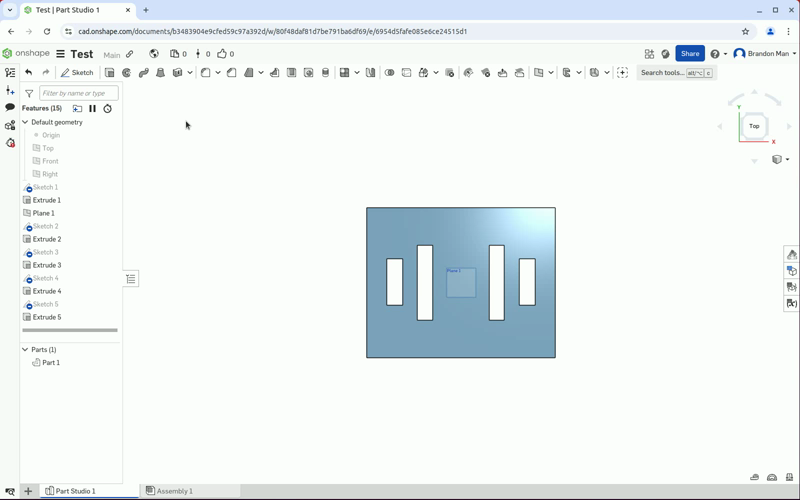
key(shift+7)
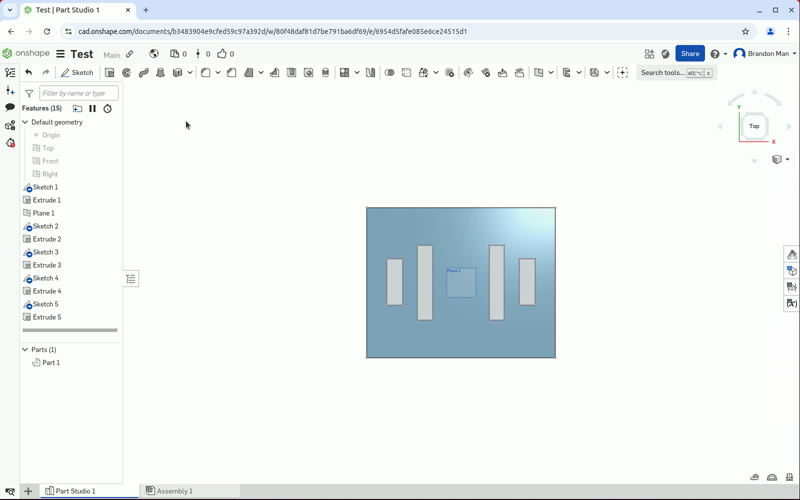
key(up, 3)
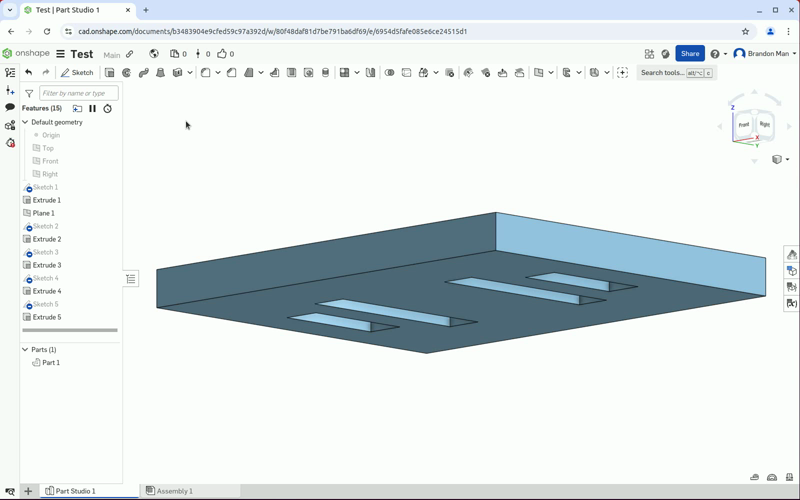
key(left, 3)
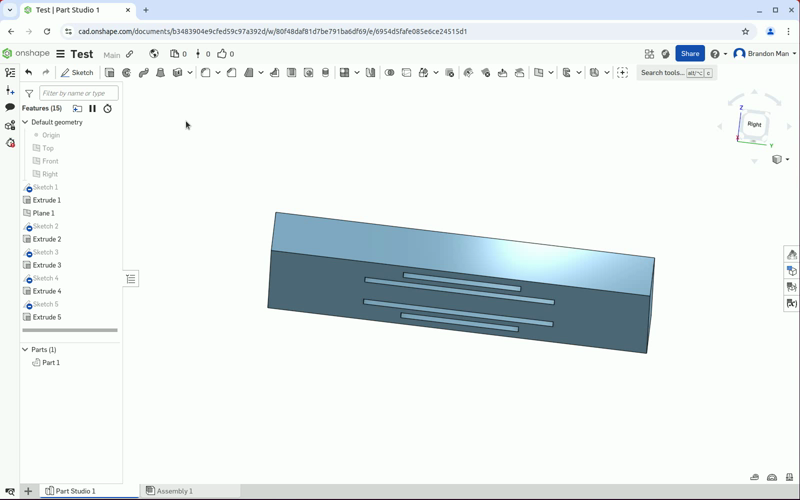
key(right, 3)
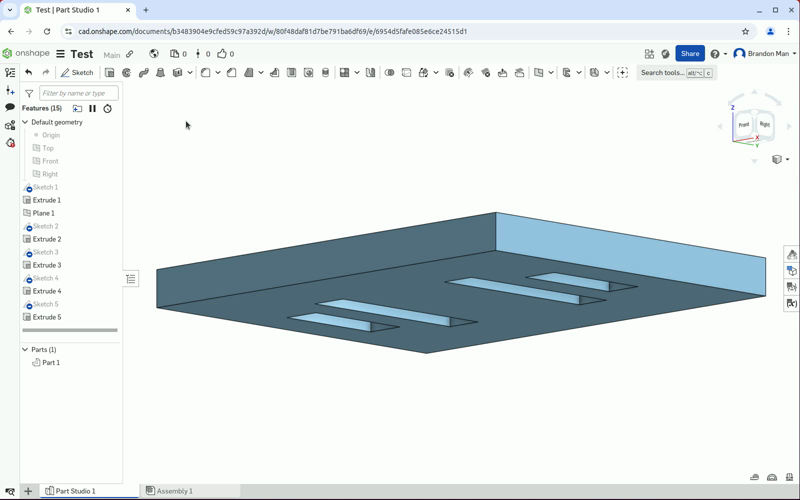
key(down, 3)
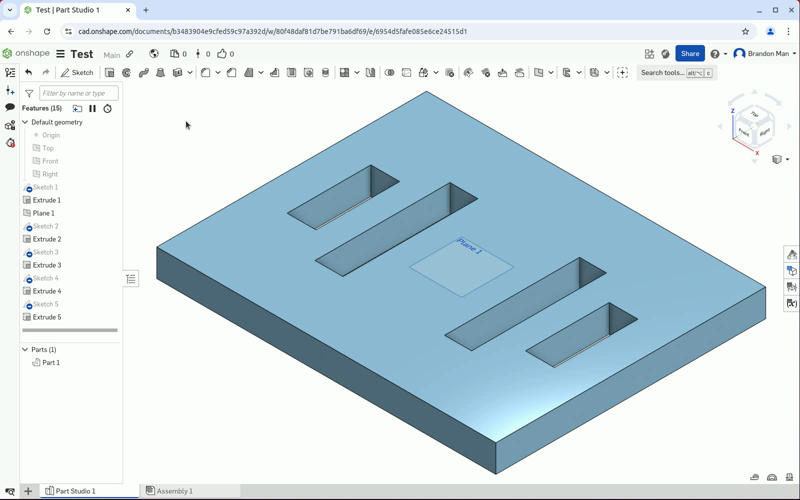
mouse_move(73, 189)
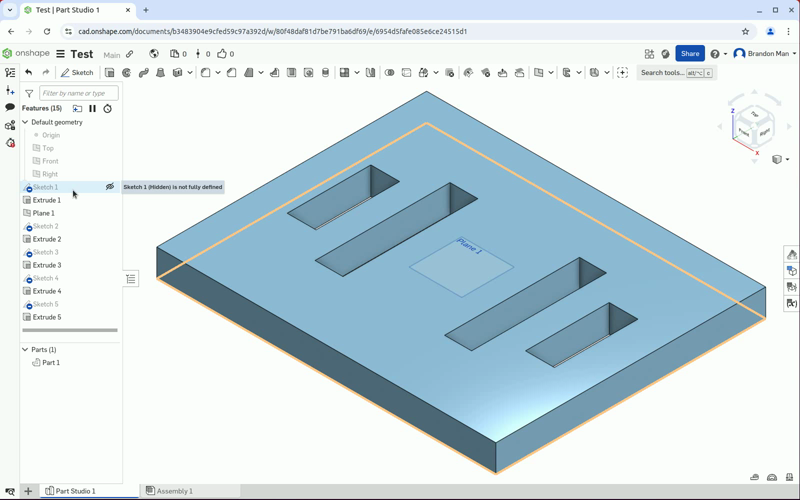
click(73, 189)